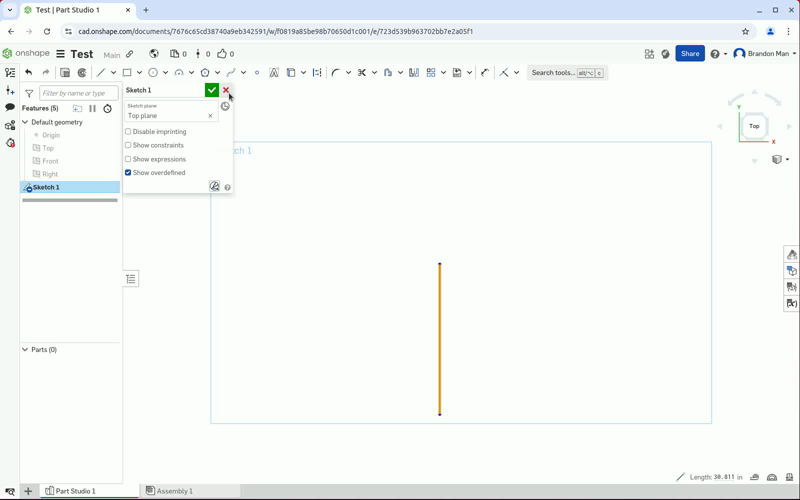
key(shift+h)
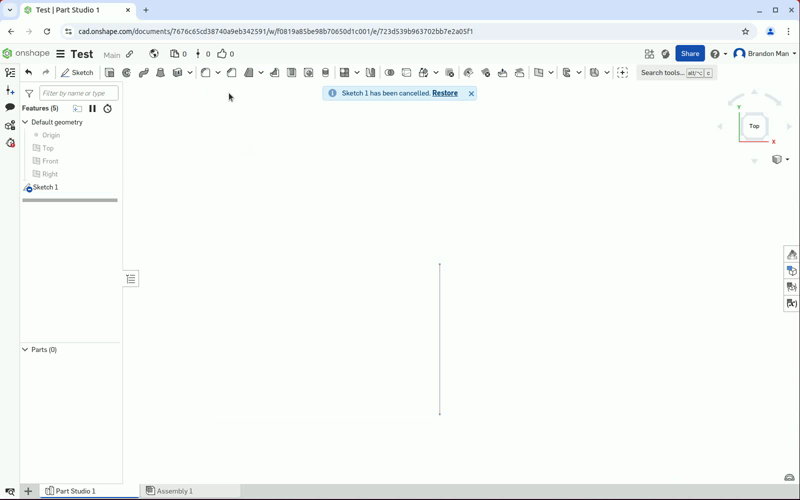
key(shift+s)
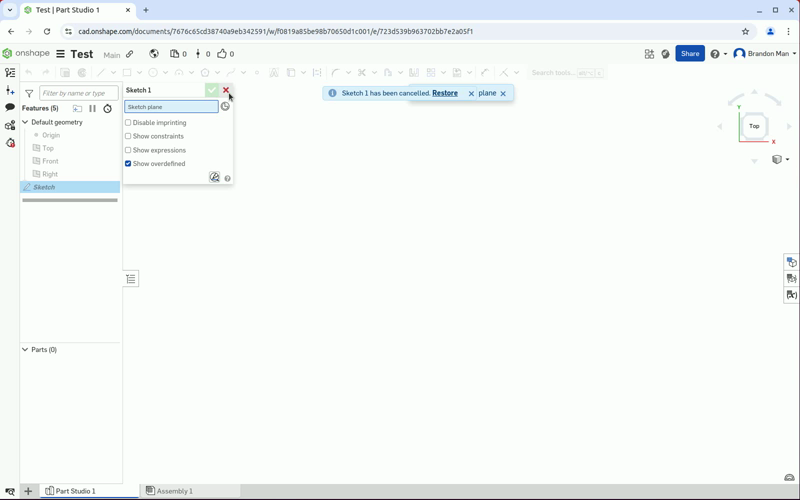
mouse_move(73, 150)
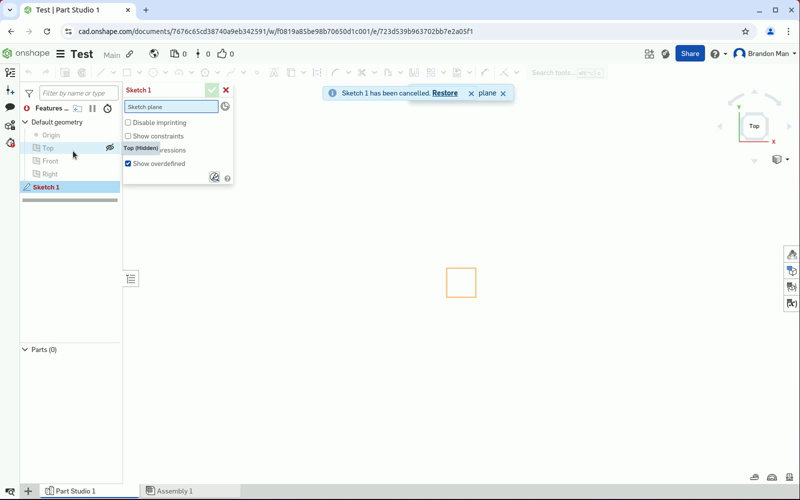
click(73, 150)
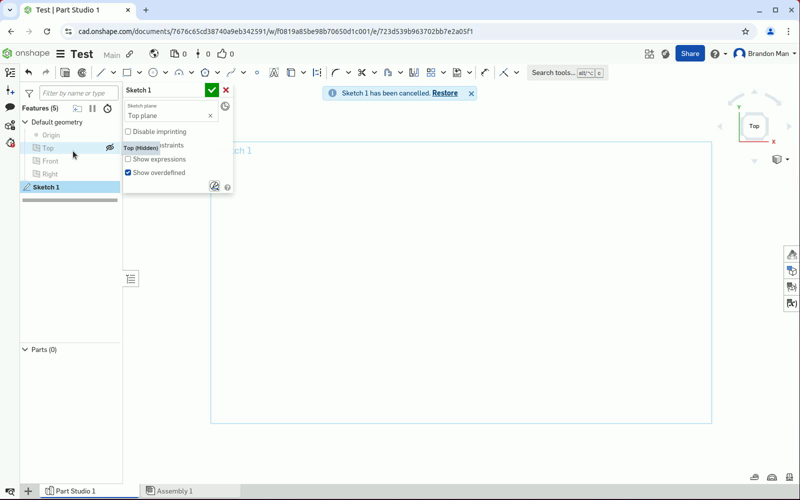
mouse_move(73, 352)
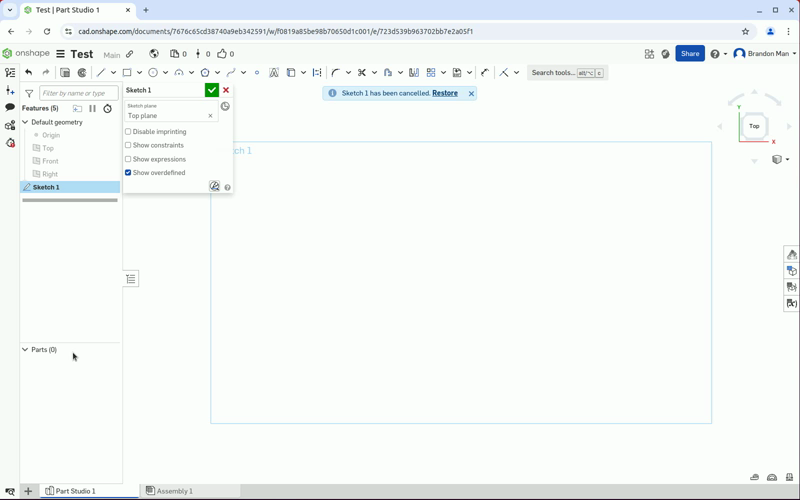
key(y)
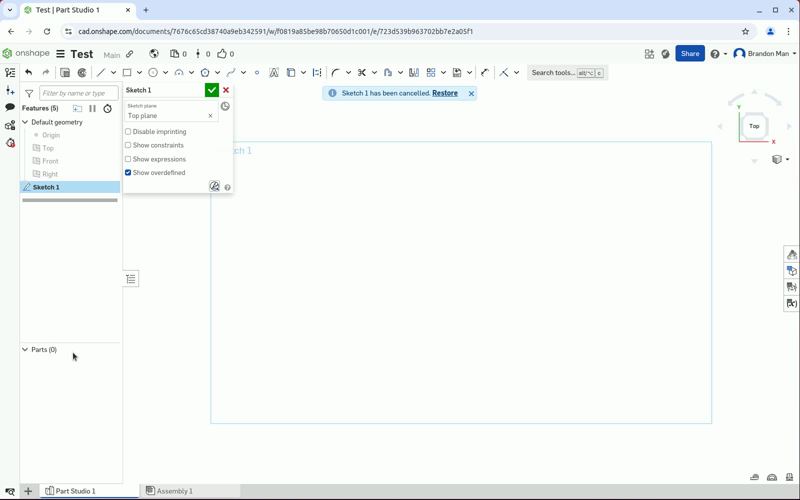
key(l)
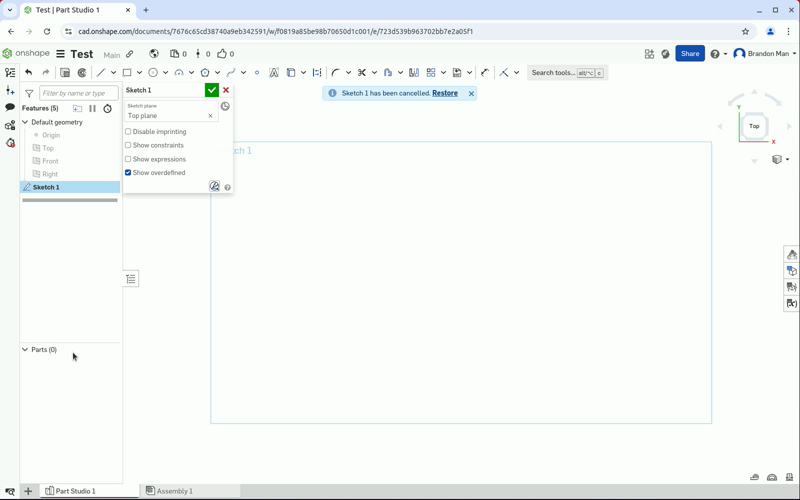
key_down(shift)
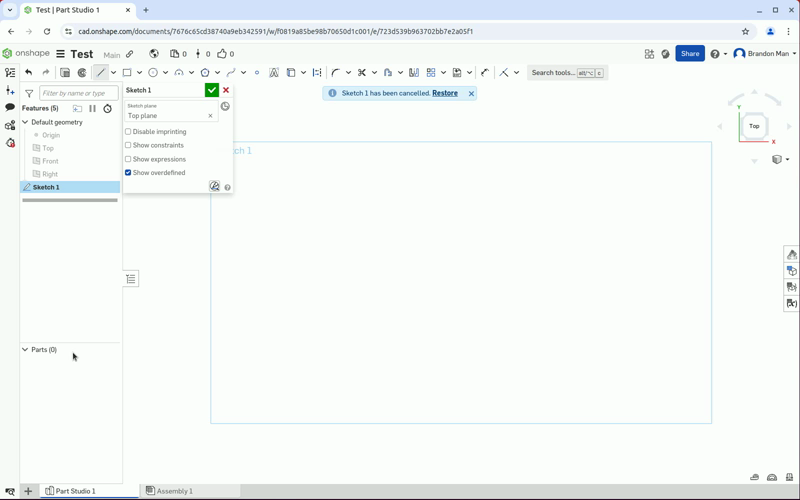
mouse_move(404, 339)
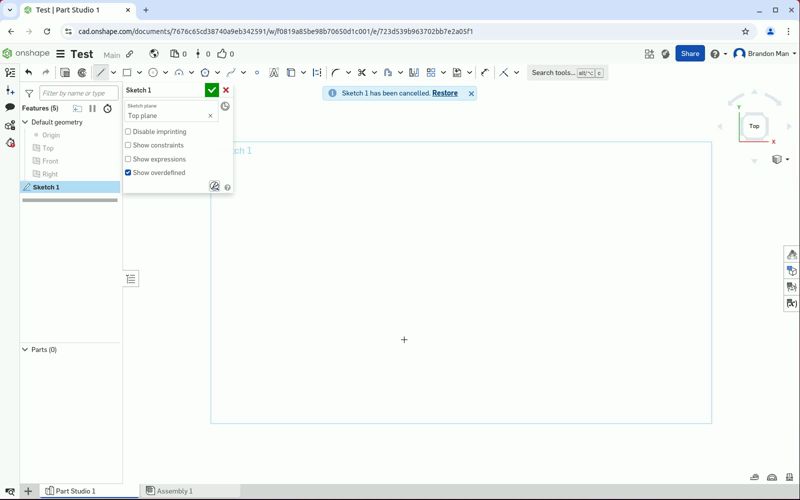
click(404, 339)
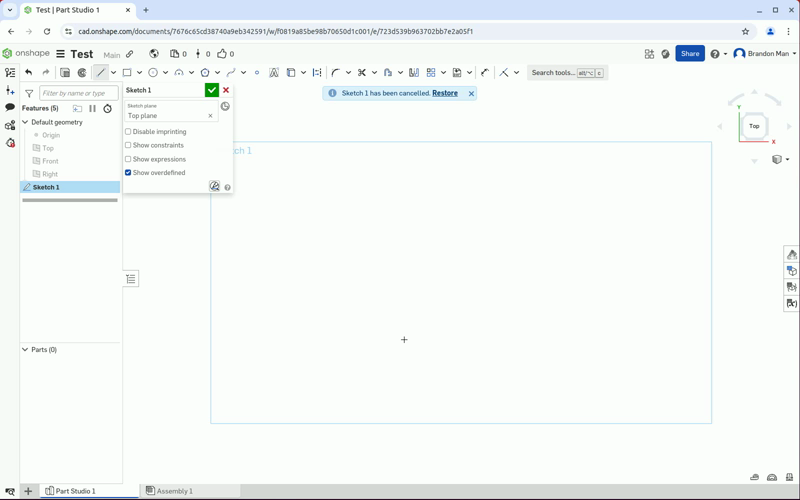
key_up(shift)
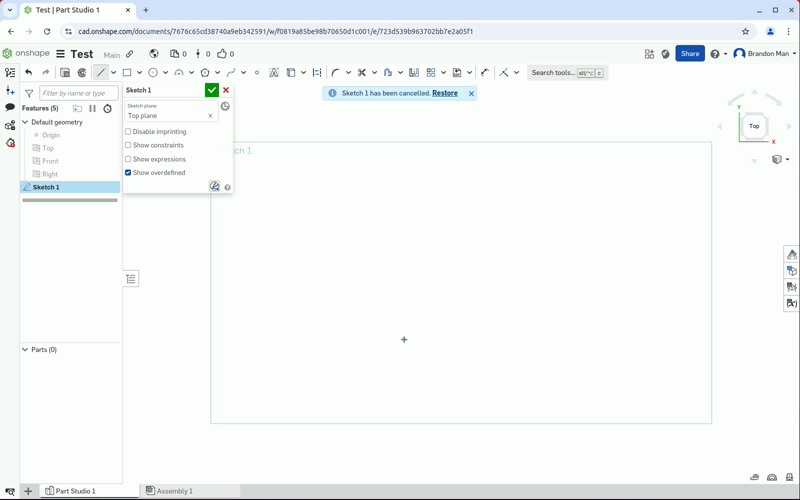
key_down(shift)
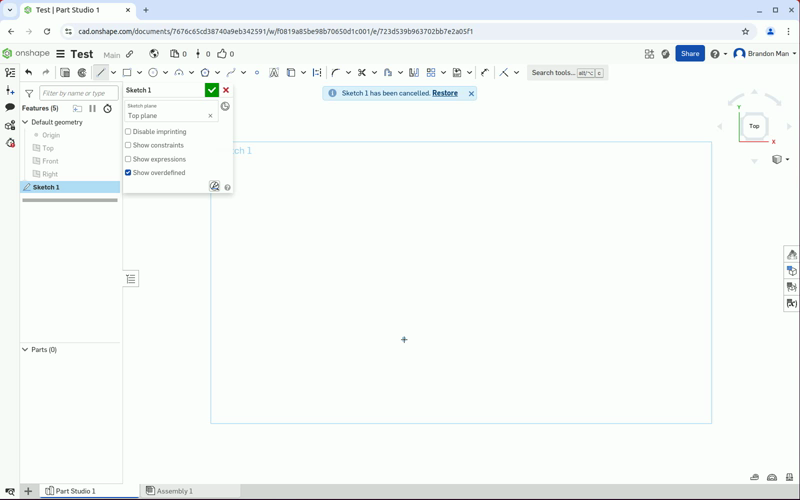
mouse_move(516, 339)
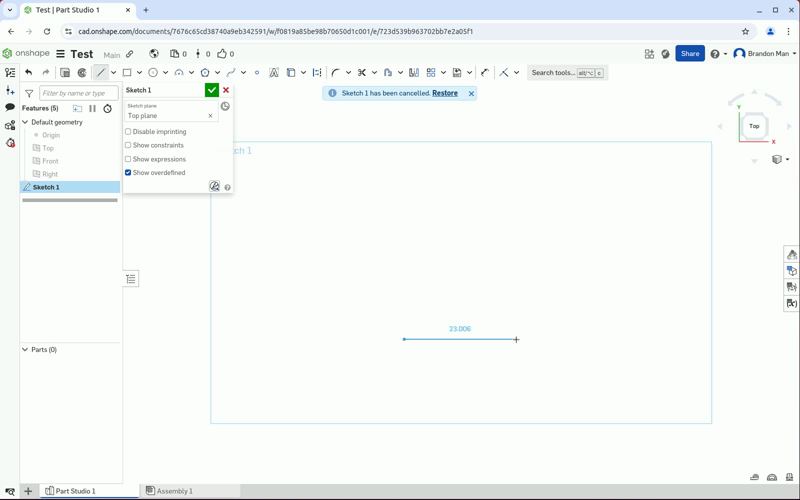
click(516, 339)
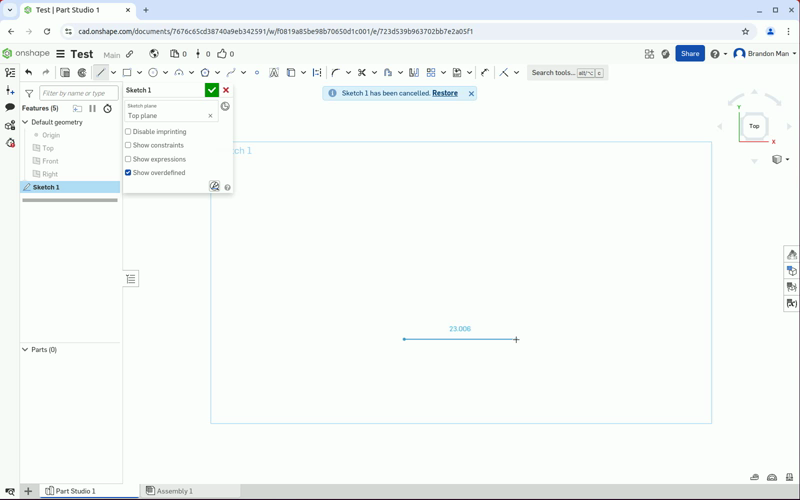
key_up(shift)
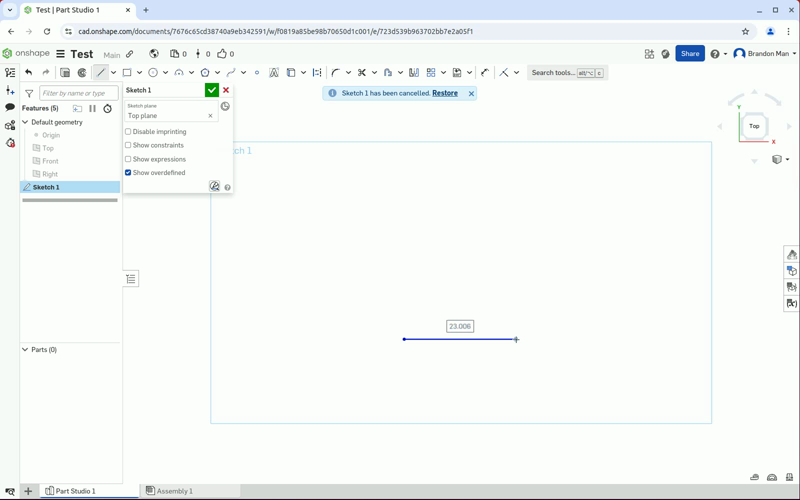
key_down(shift)
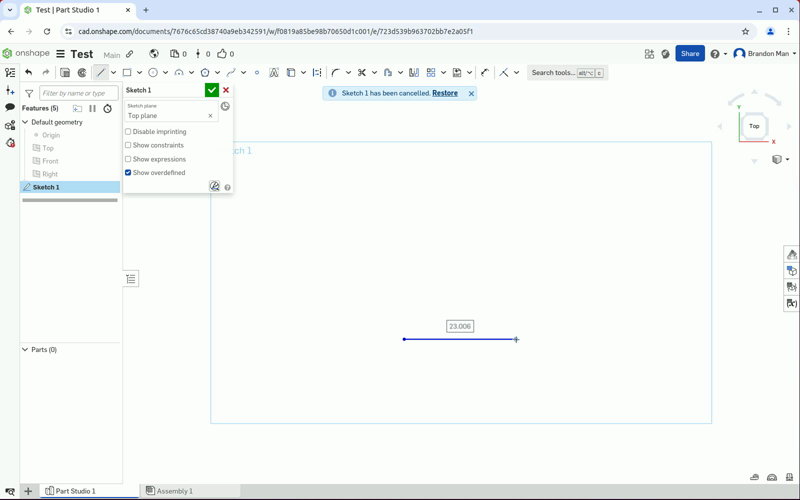
mouse_move(516, 227)
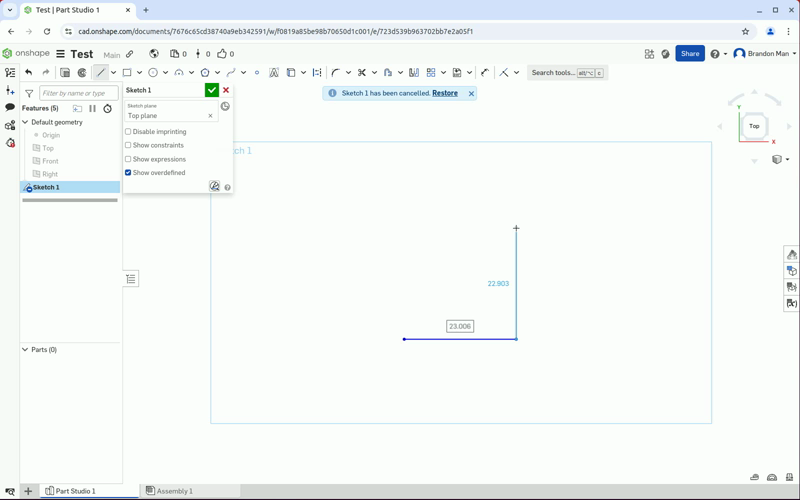
click(516, 227)
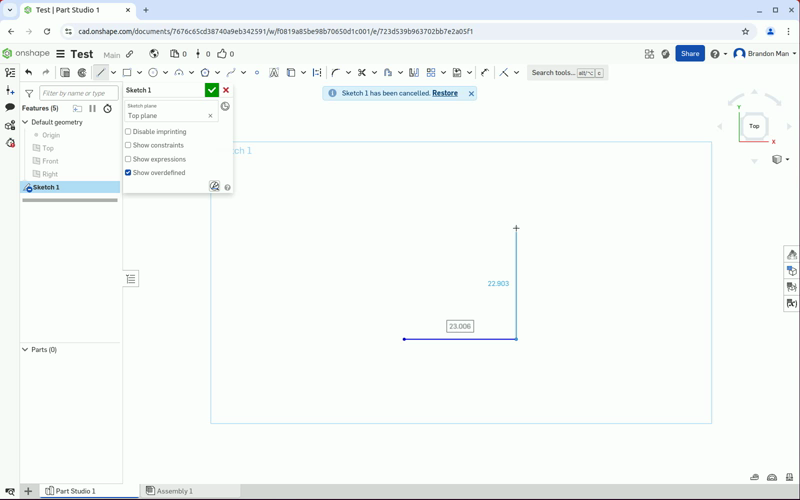
key_up(shift)
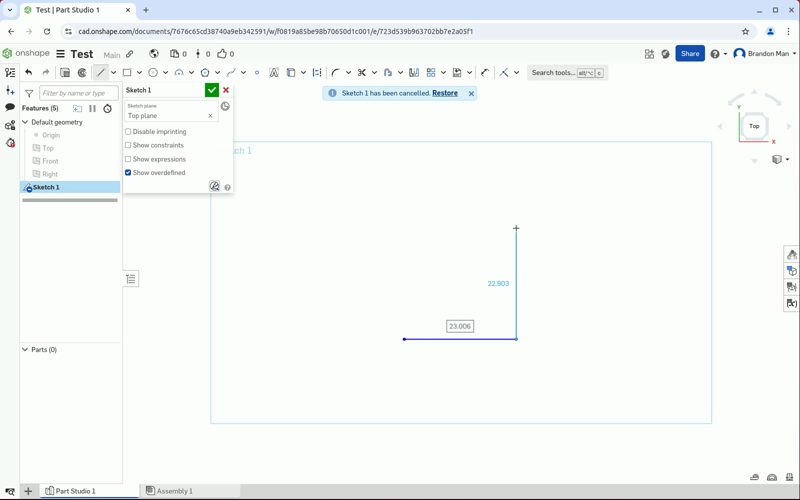
key_down(shift)
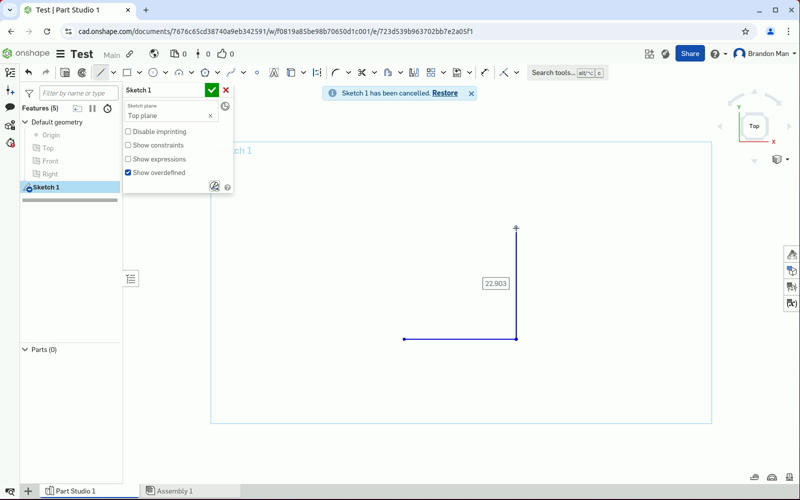
mouse_move(404, 227)
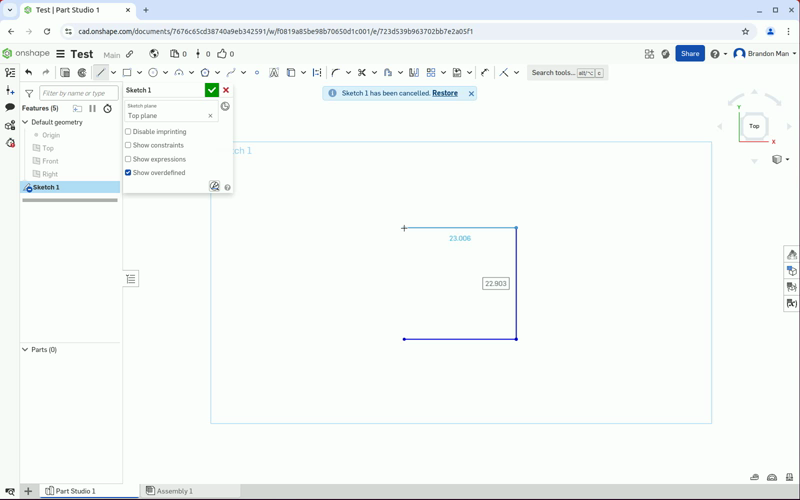
click(404, 227)
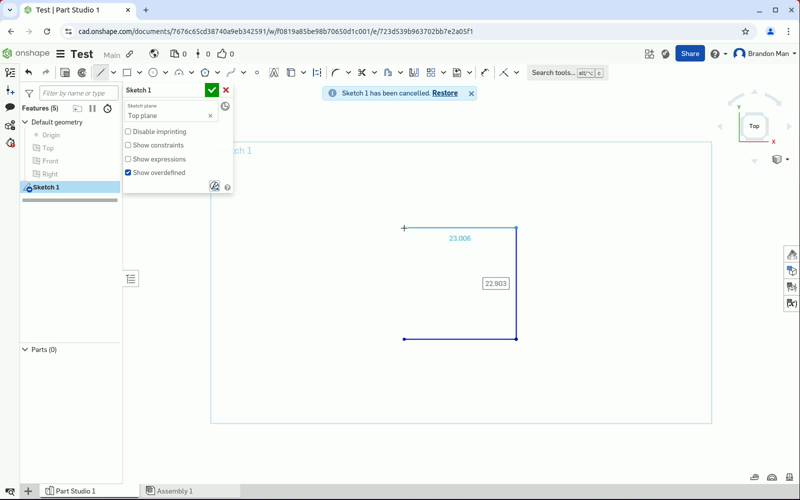
key_up(shift)
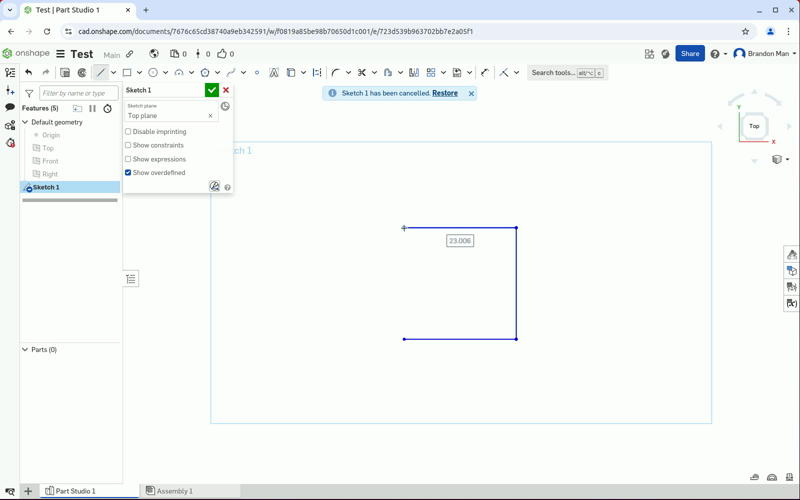
key_down(shift)
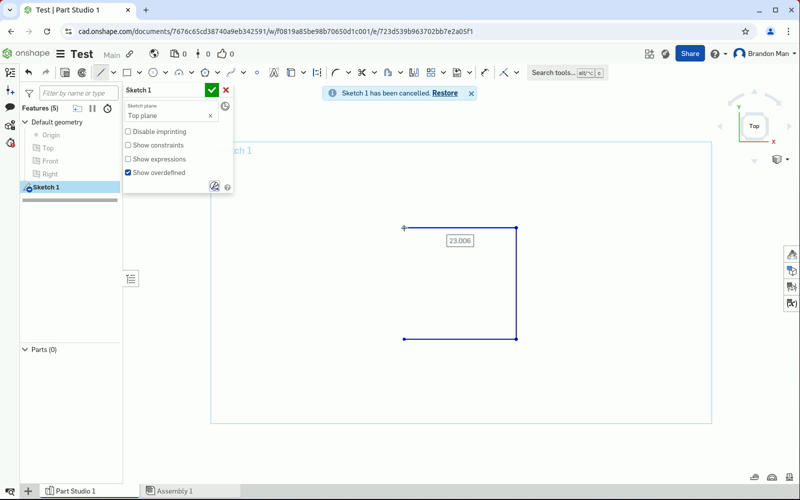
mouse_move(404, 339)
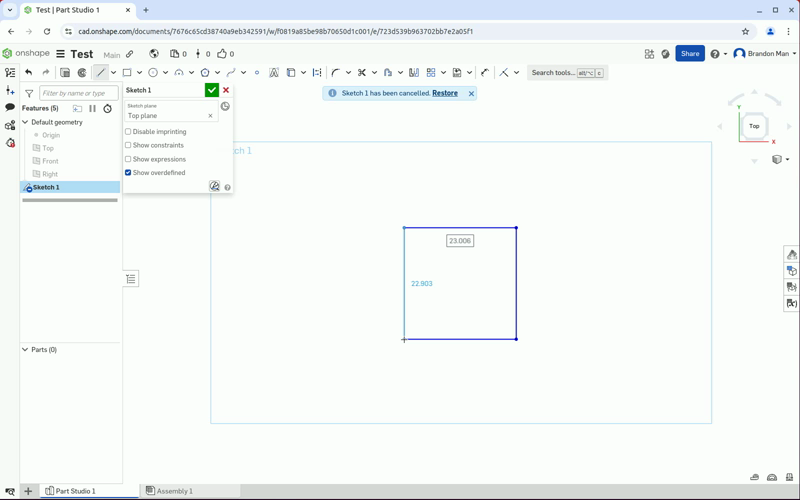
key_up(shift)
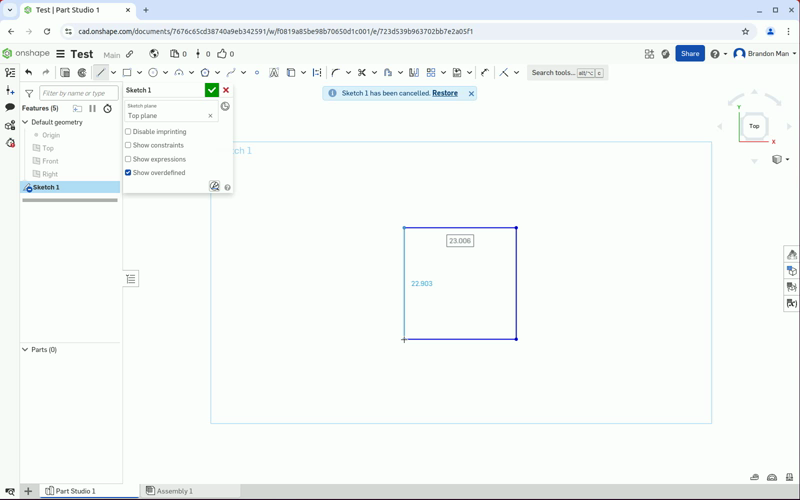
click(404, 339)
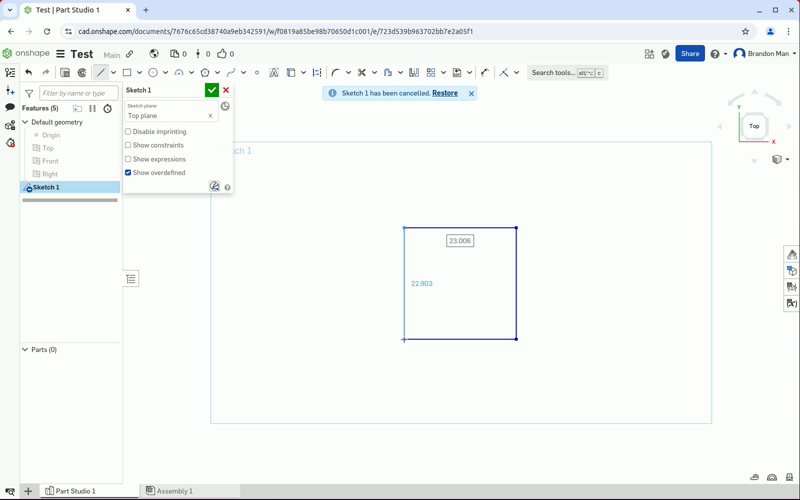
key(esc)
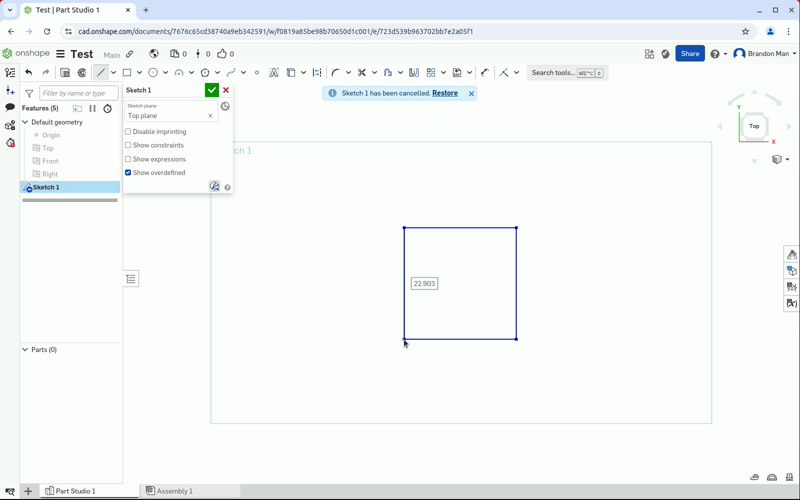
mouse_move(460, 280)
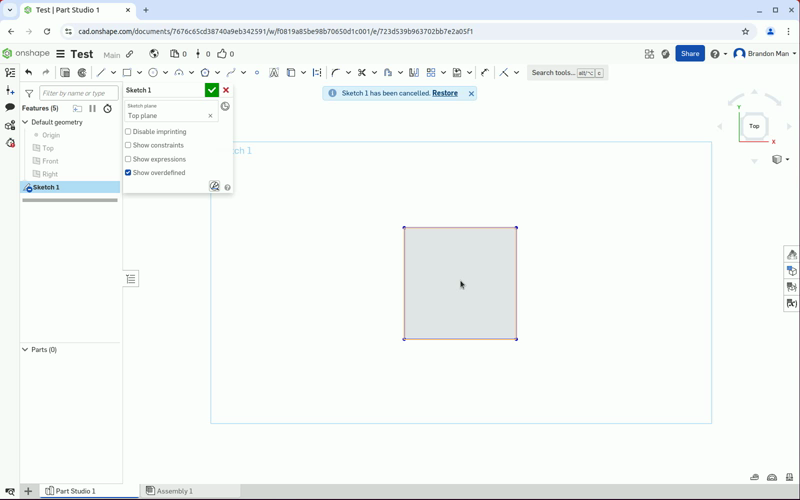
click(460, 280)
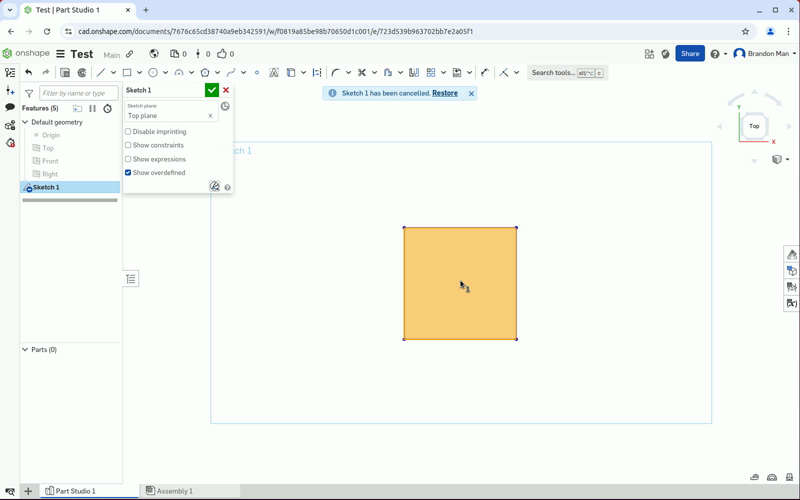
mouse_move(73, 352)
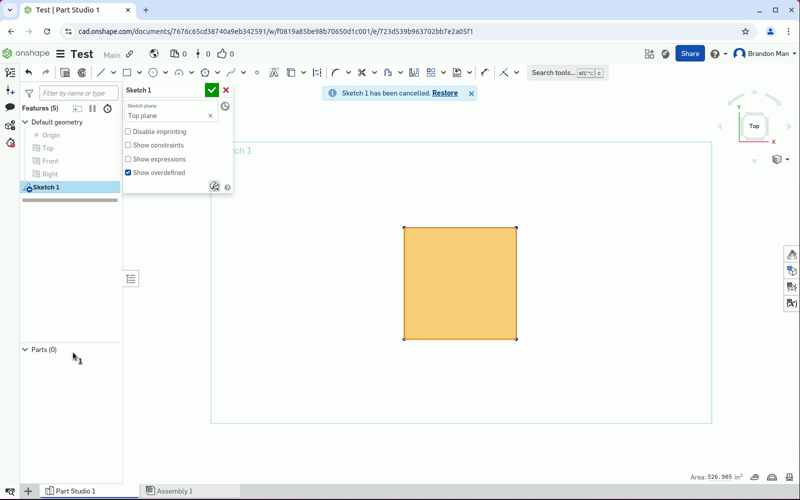
key(shift+y)
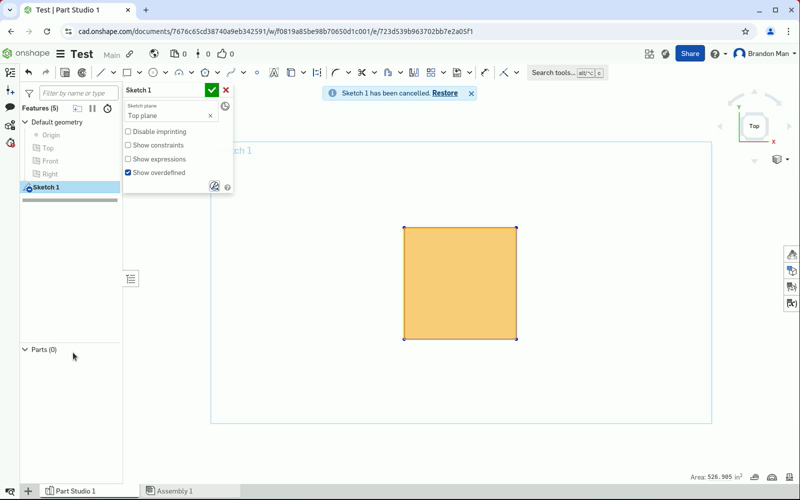
key(shift+e)
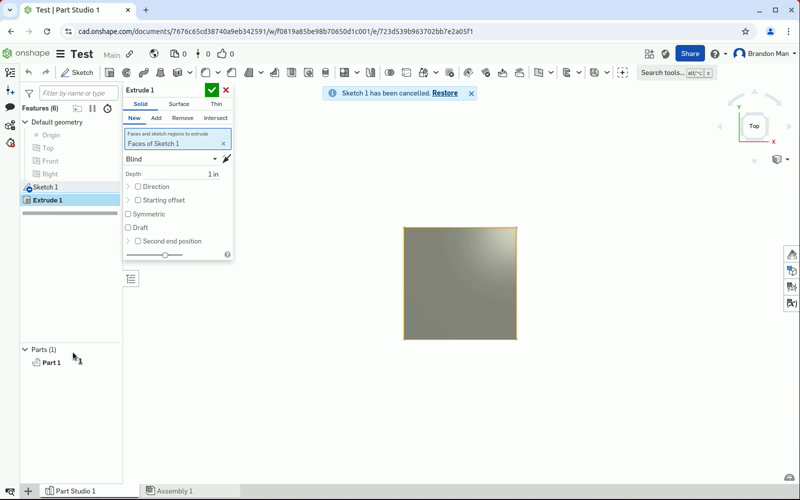
mouse_move(143, 106)
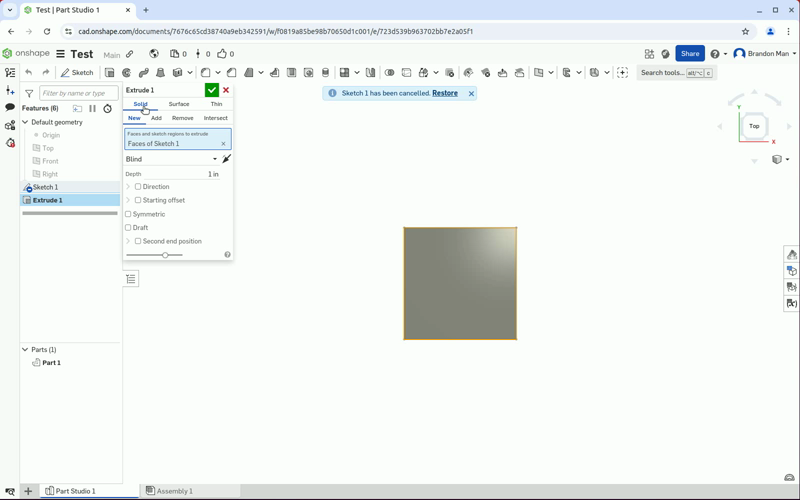
click(143, 106)
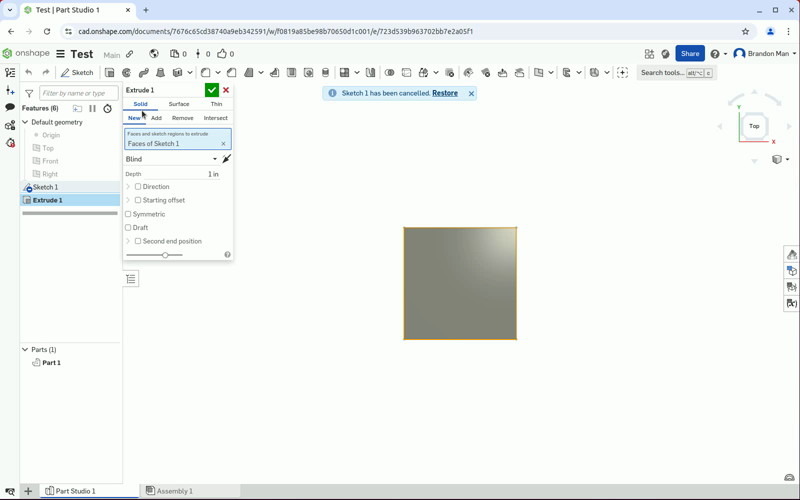
mouse_move(137, 120)
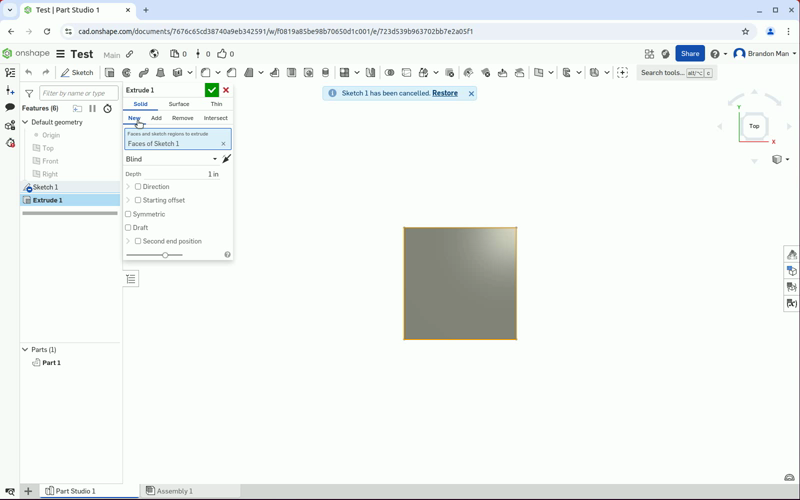
click(137, 120)
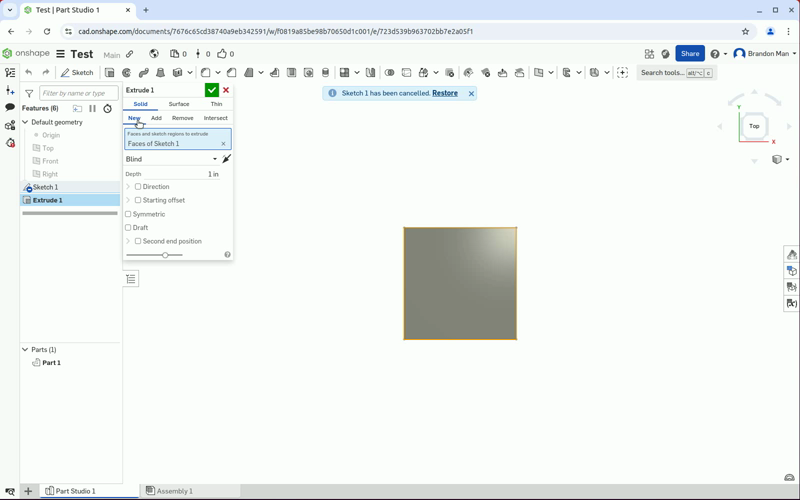
key(tab, 4)
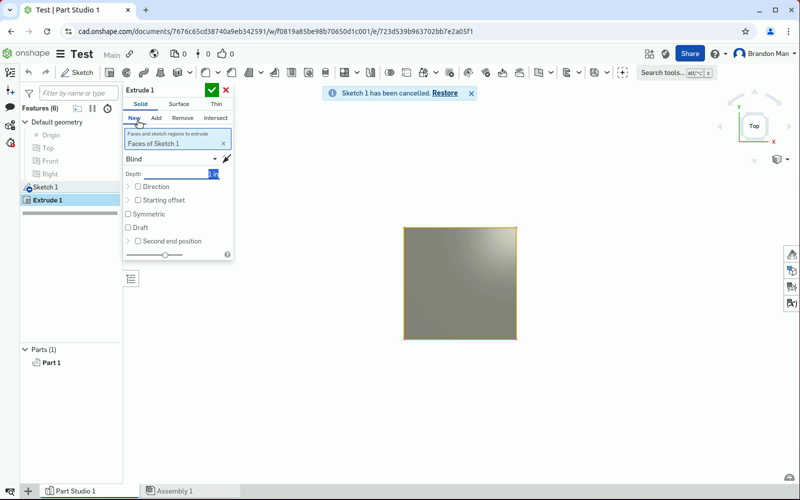
text(0.241)
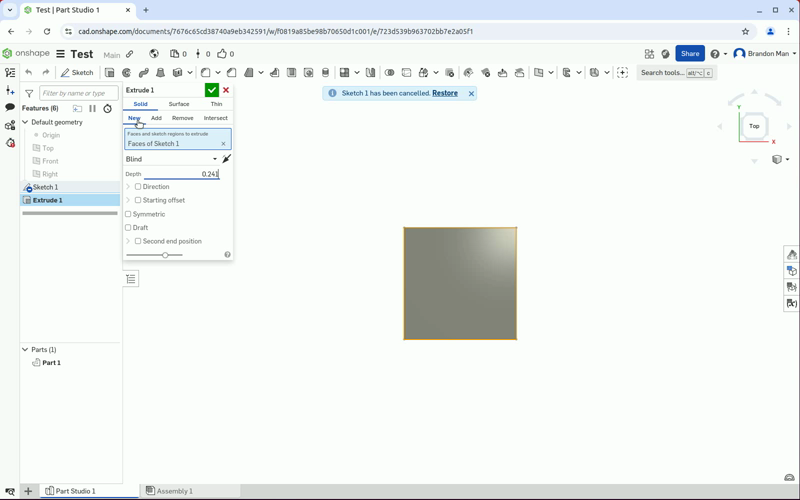
key(enter)
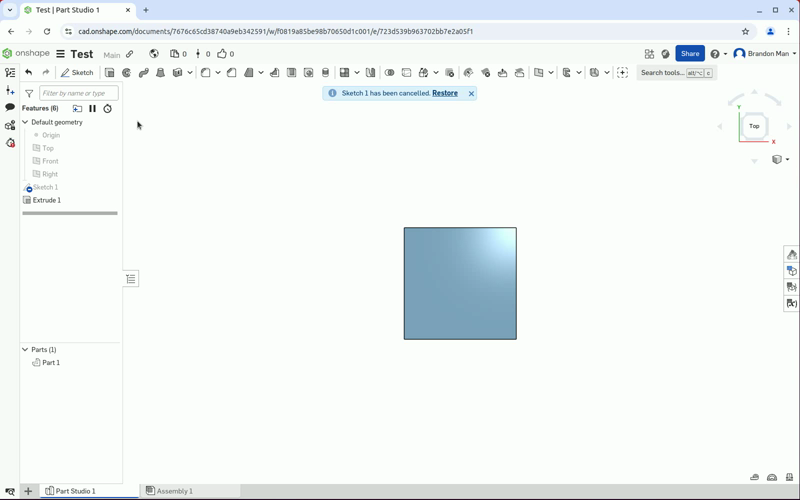
key(shift+h)
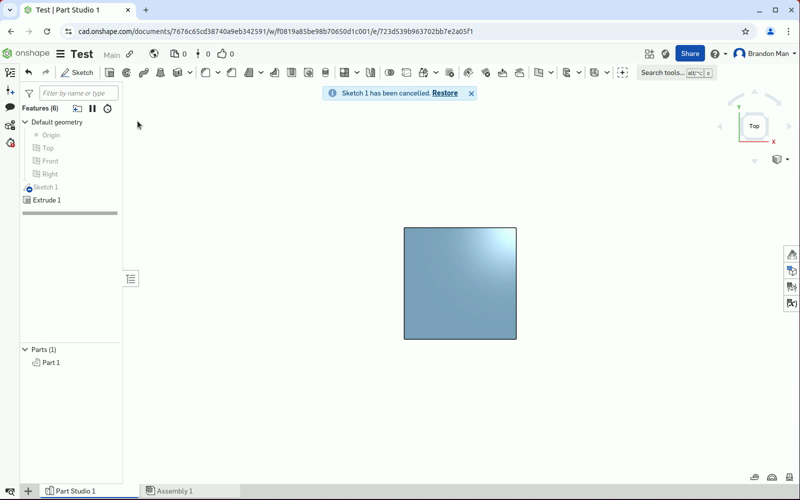
key(shift+h)
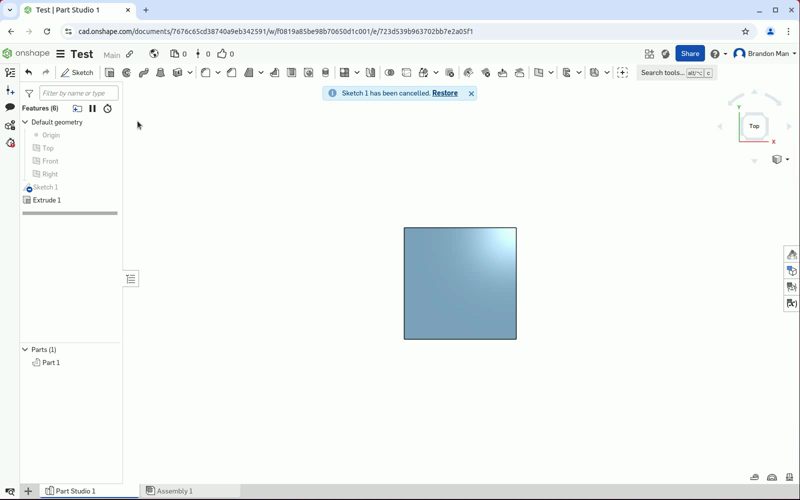
mouse_move(73, 189)
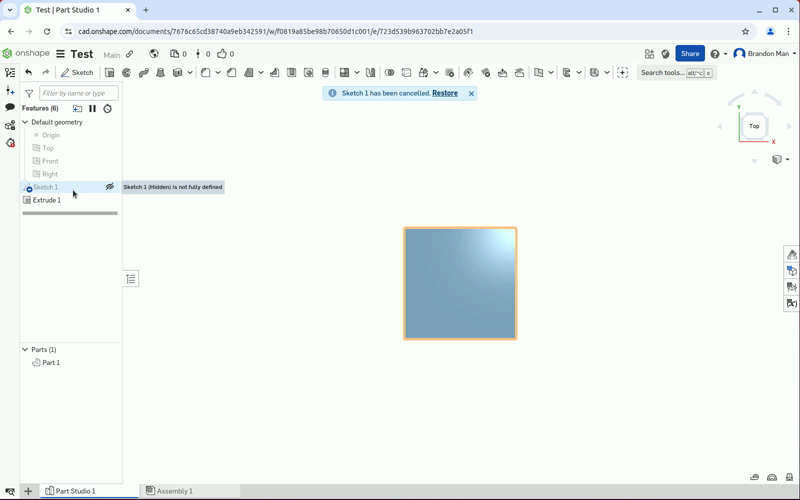
click(73, 189)
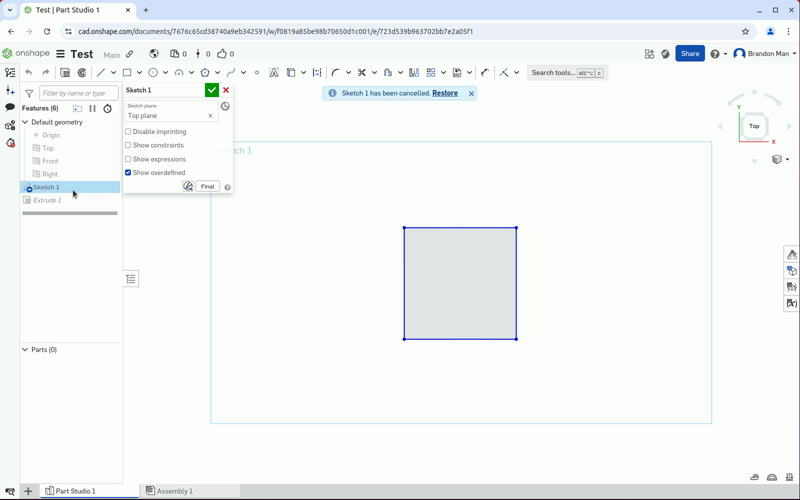
mouse_move(229, 92)
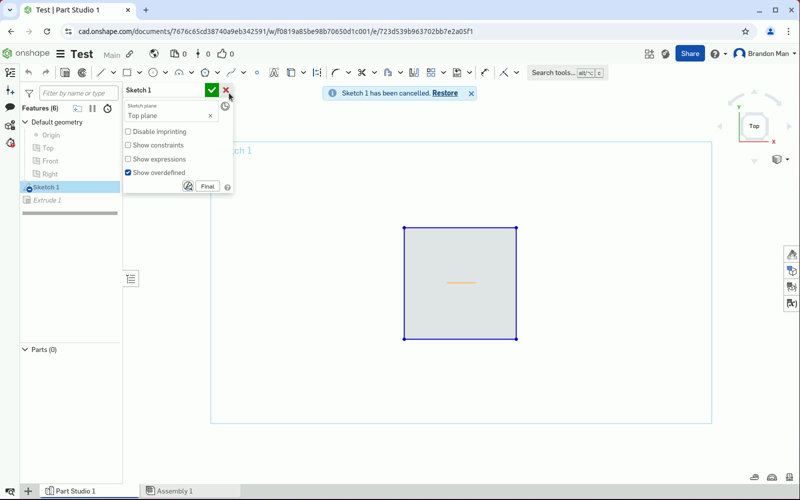
click(229, 92)
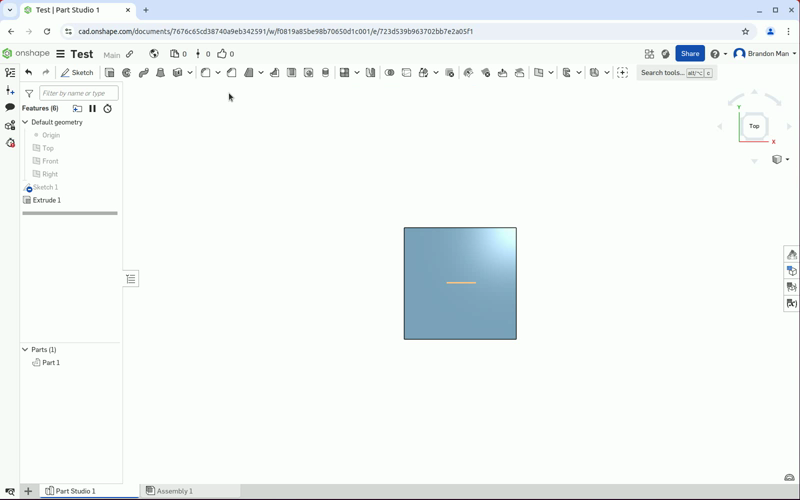
mouse_move(541, 75)
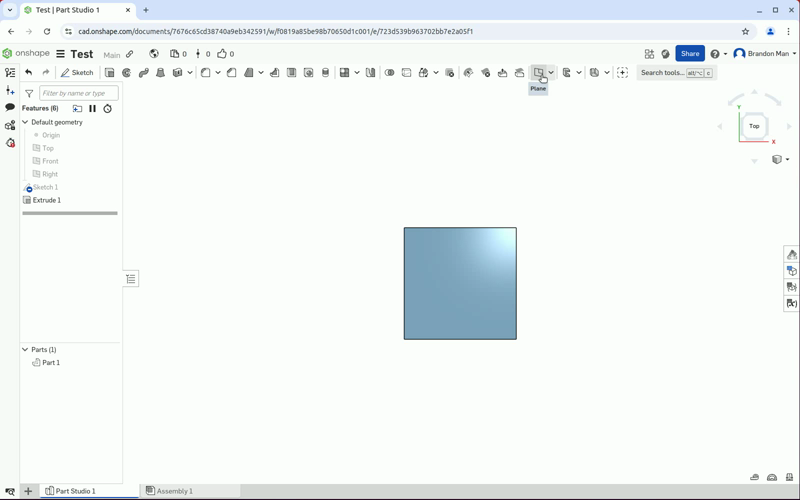
click(541, 75)
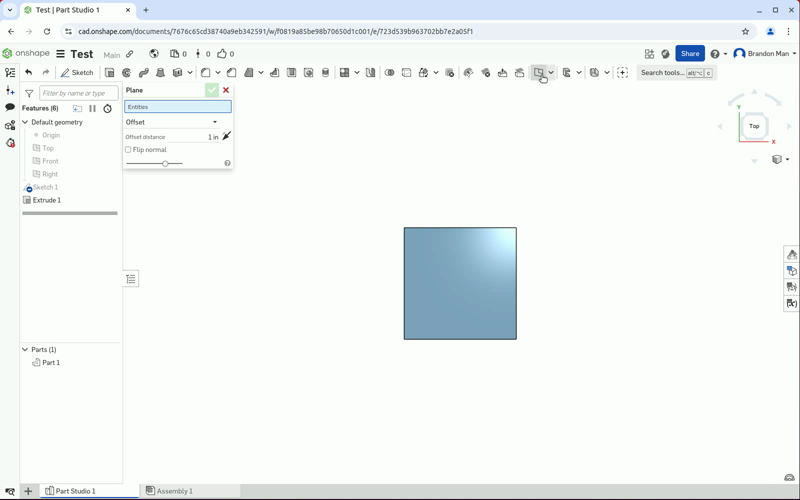
mouse_move(73, 150)
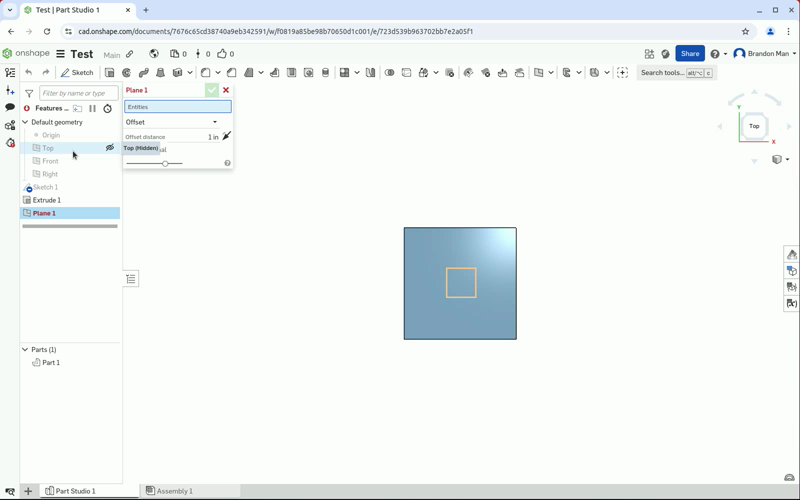
click(73, 150)
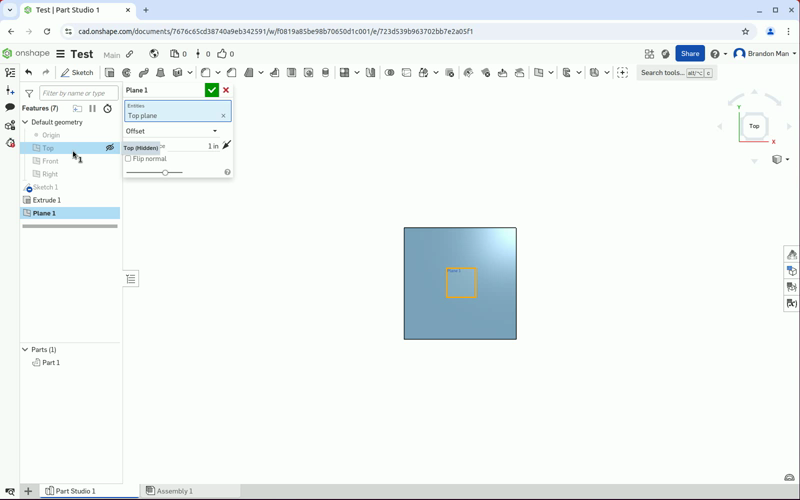
key(tab, 2)
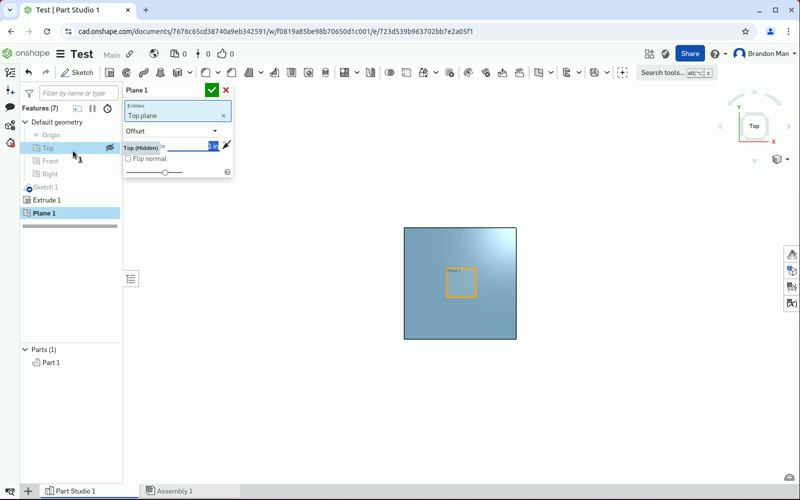
text(0.246)
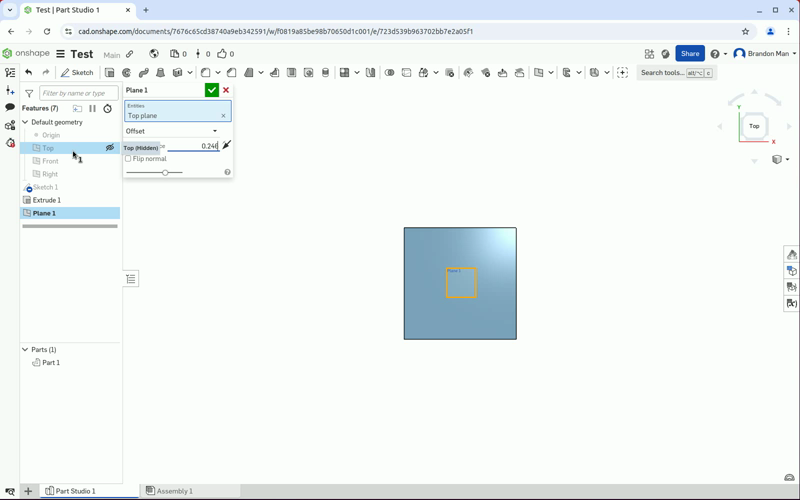
key(enter, 2)
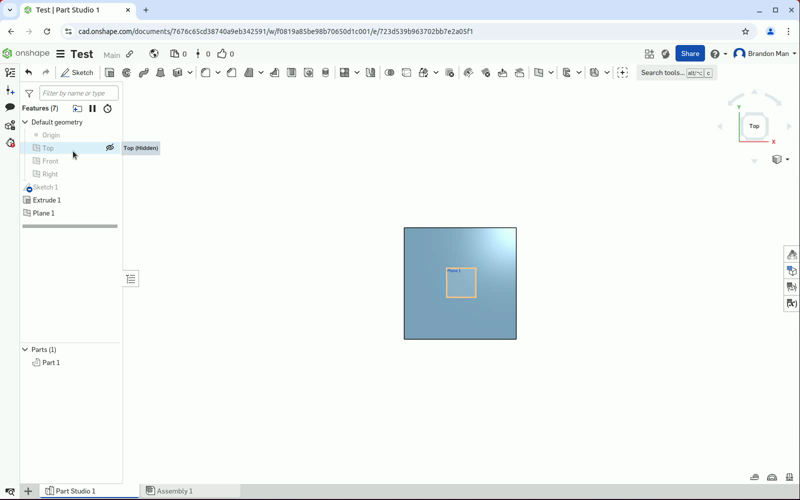
key(shift+s)
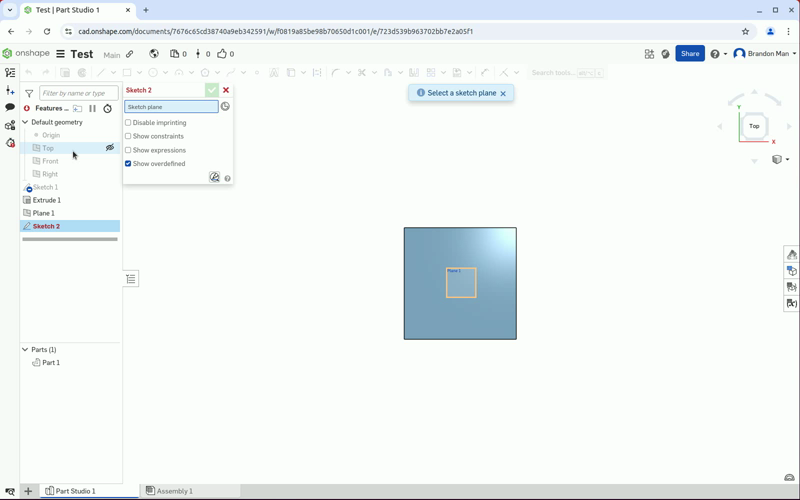
mouse_move(73, 215)
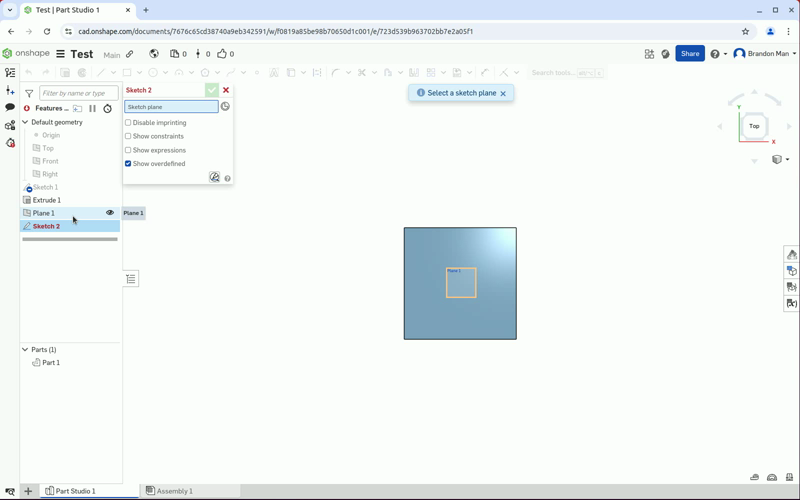
click(73, 215)
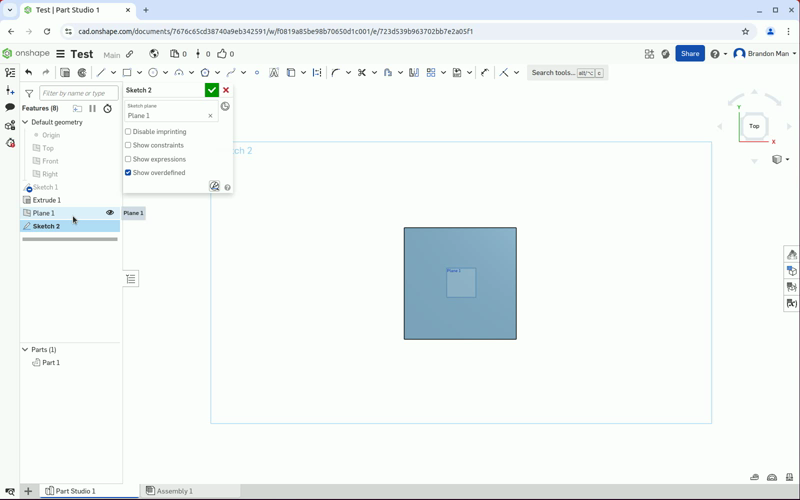
mouse_move(73, 352)
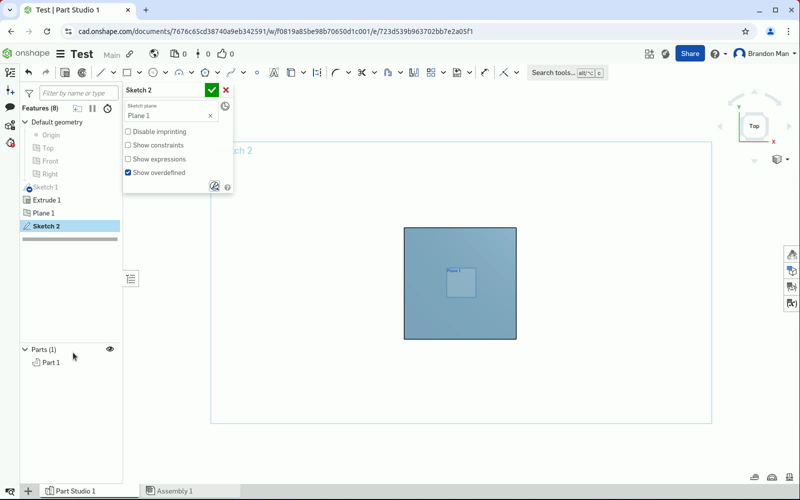
key(y)
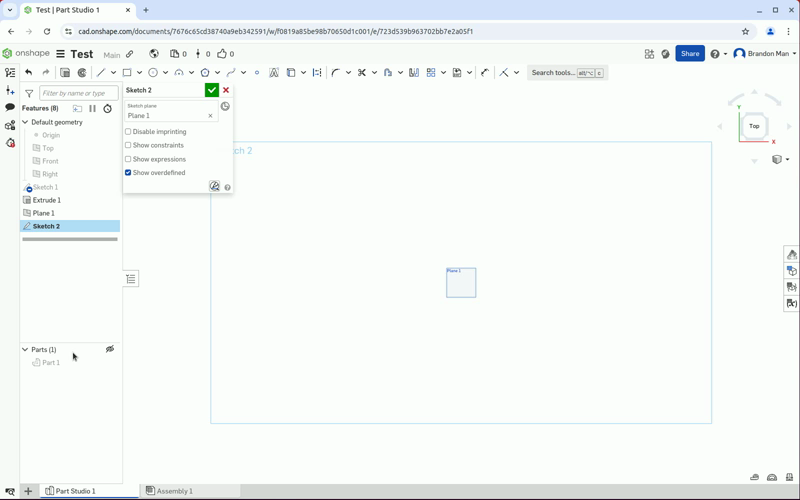
key(l)
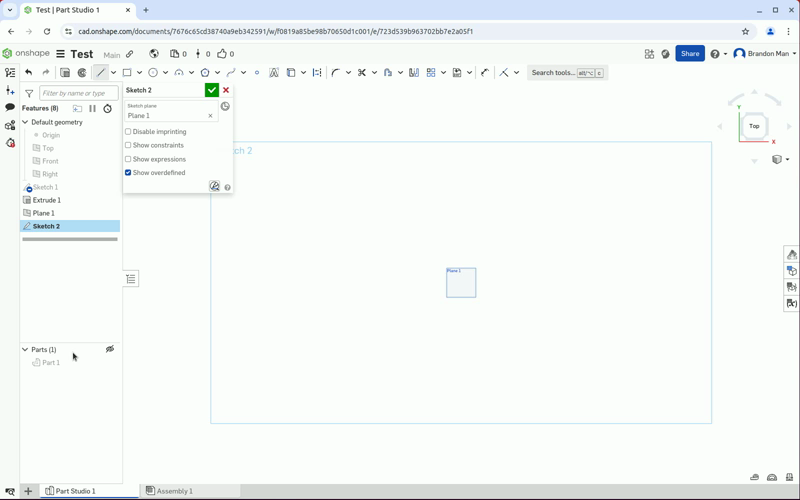
key_down(shift)
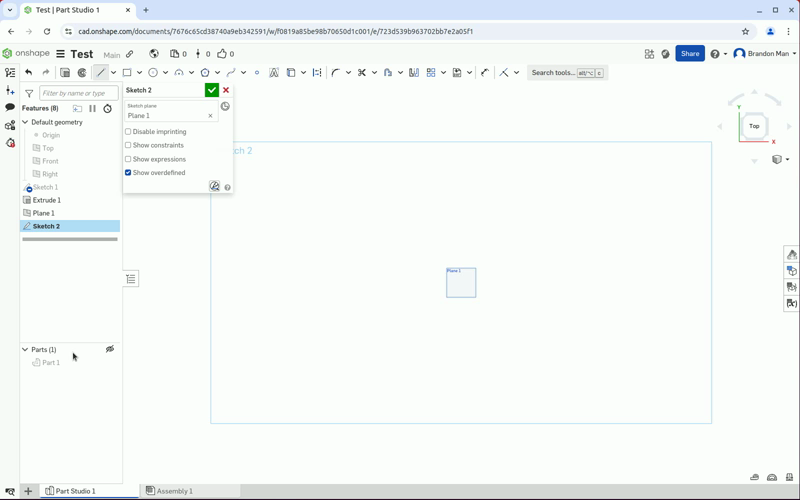
mouse_move(404, 339)
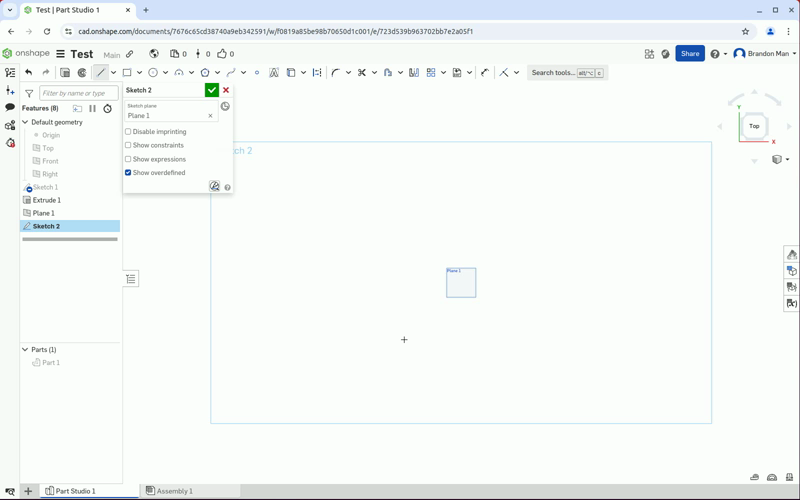
click(404, 339)
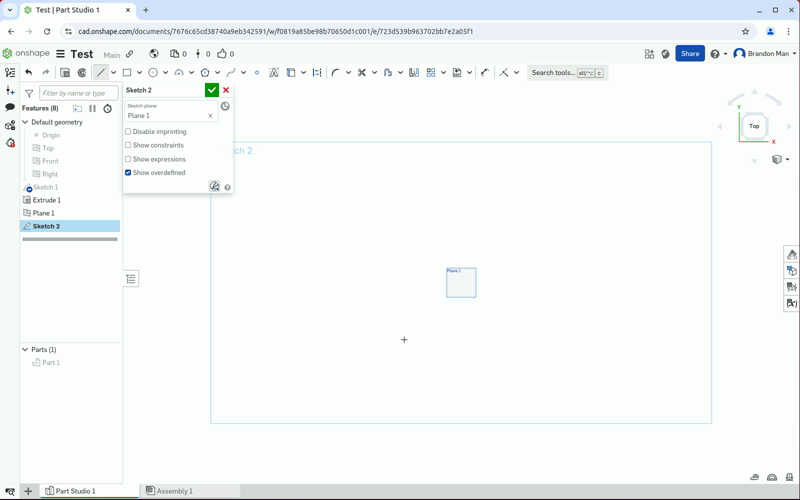
key_up(shift)
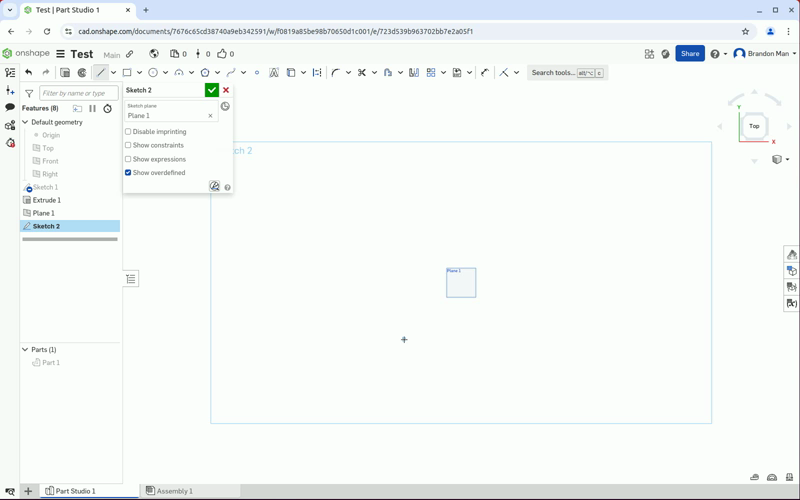
key_down(shift)
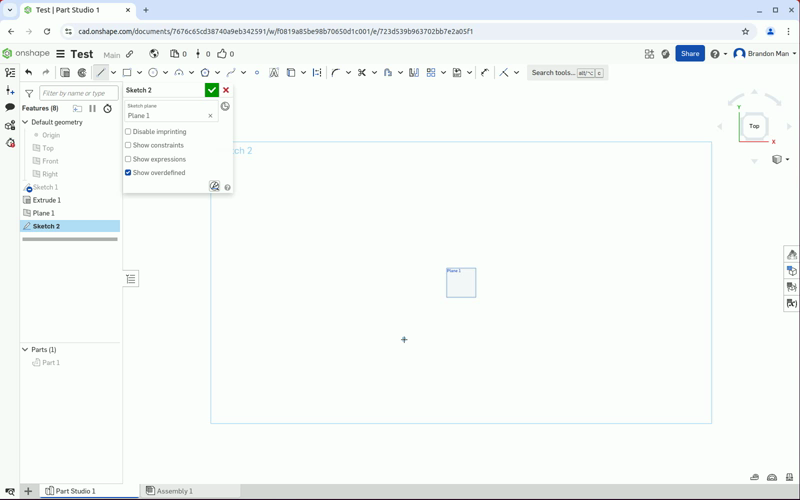
mouse_move(434, 339)
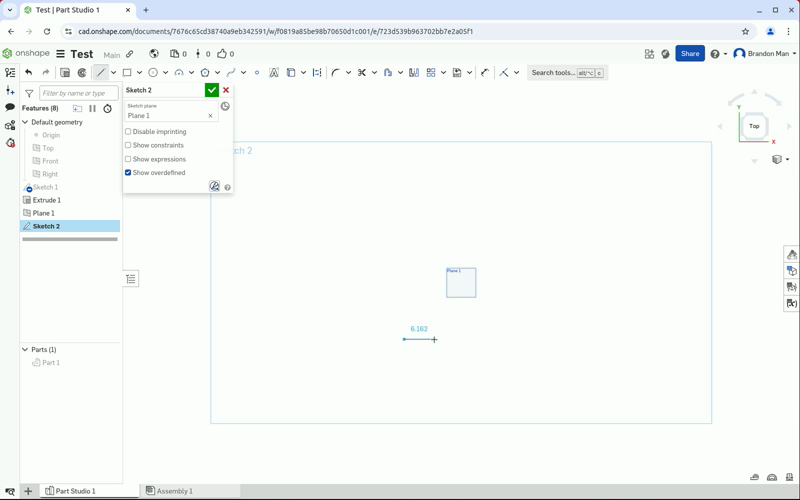
mouse_move(405, 339)
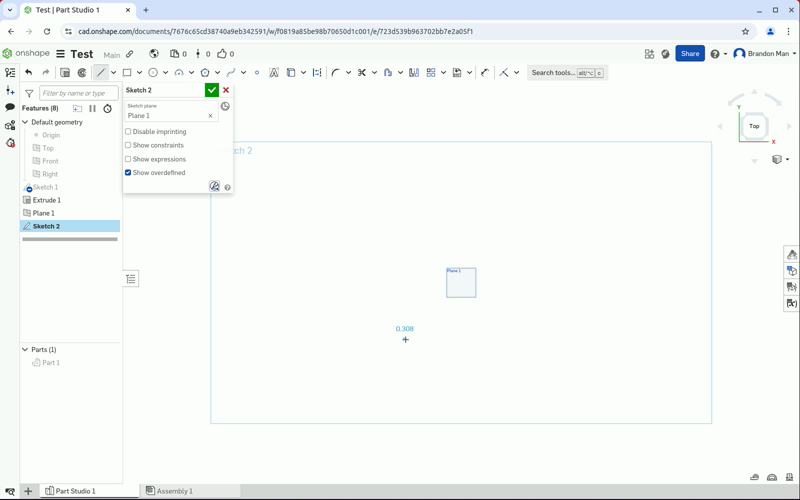
scroll(6)
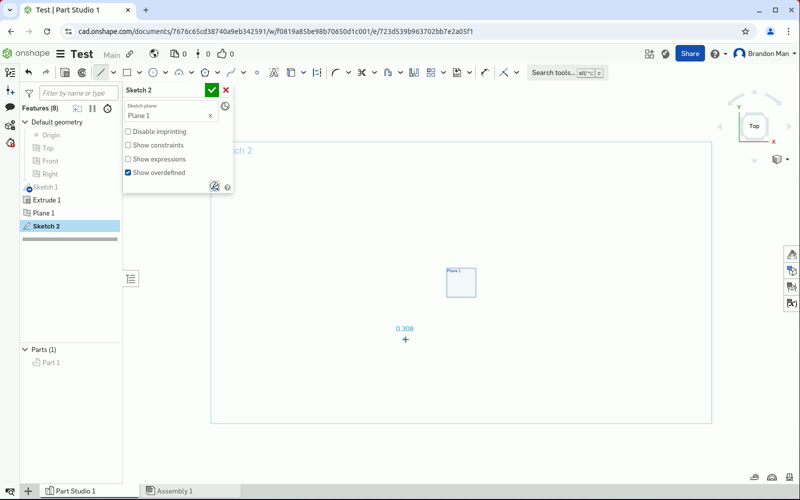
scroll(6)
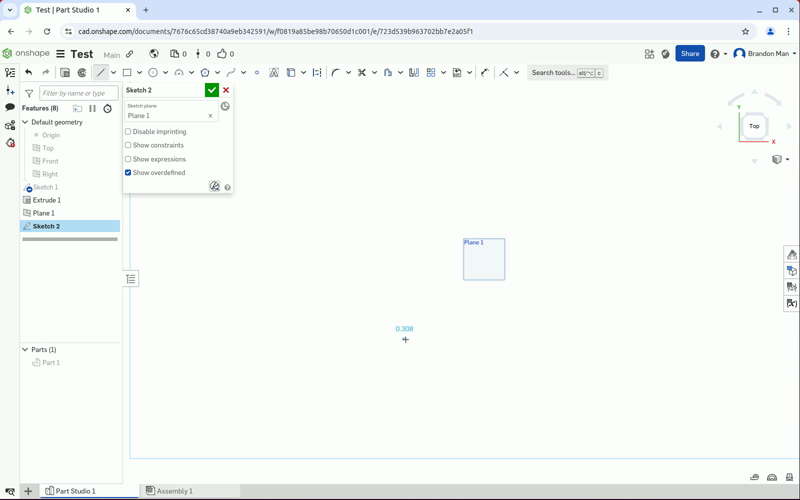
scroll(6)
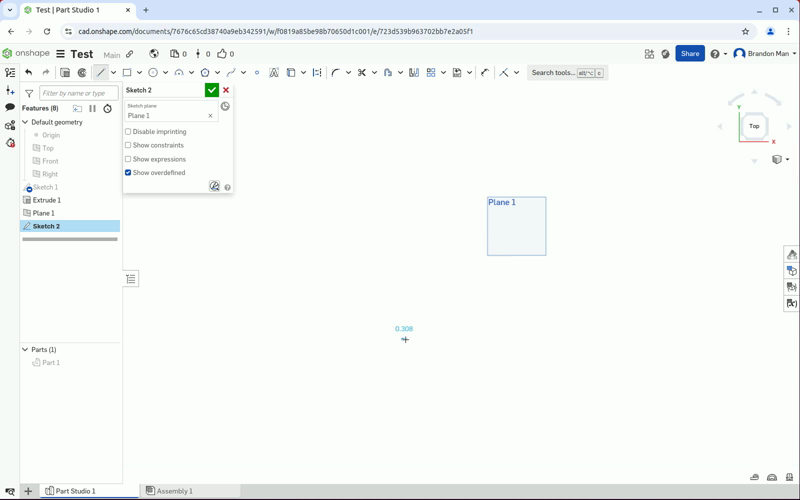
scroll(6)
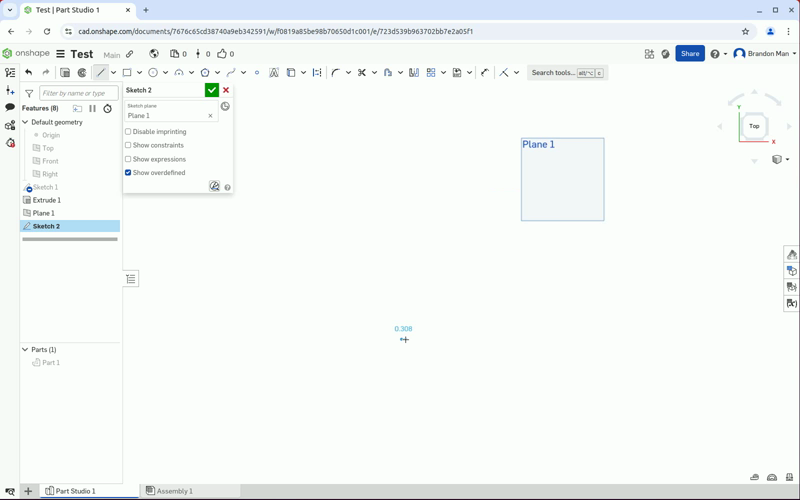
scroll(6)
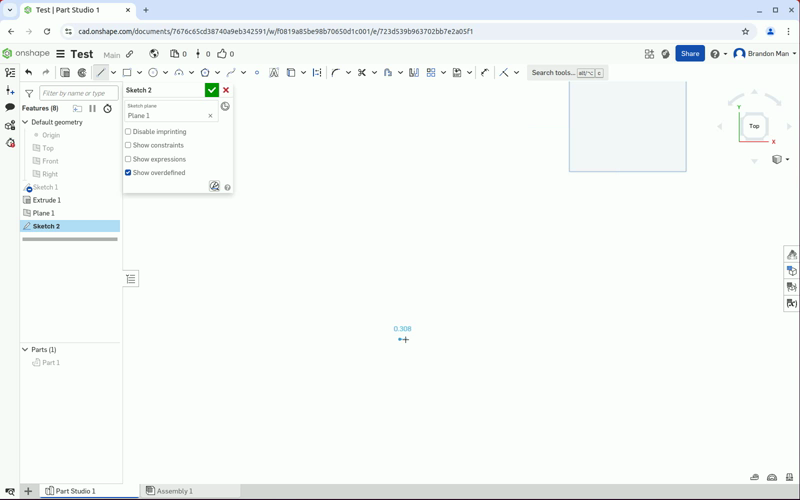
scroll(6)
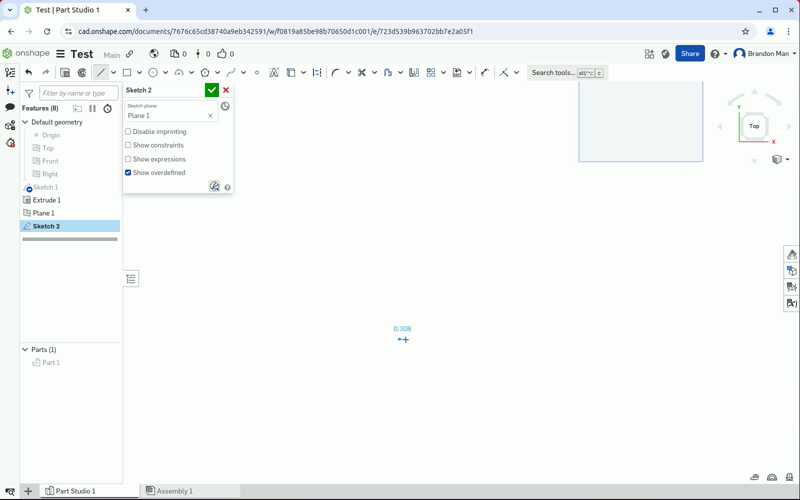
scroll(6)
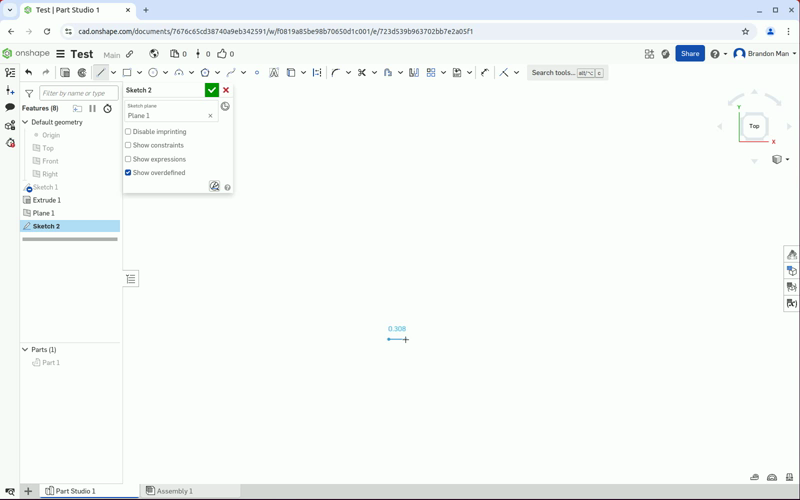
click(405, 339)
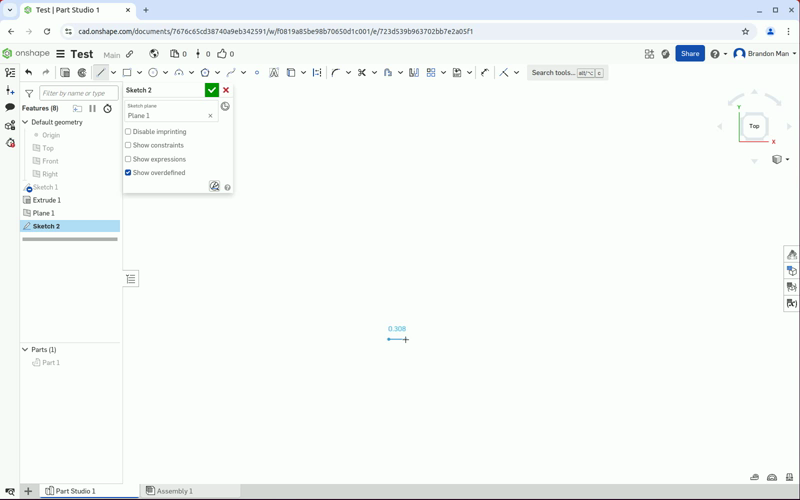
scroll(-6)
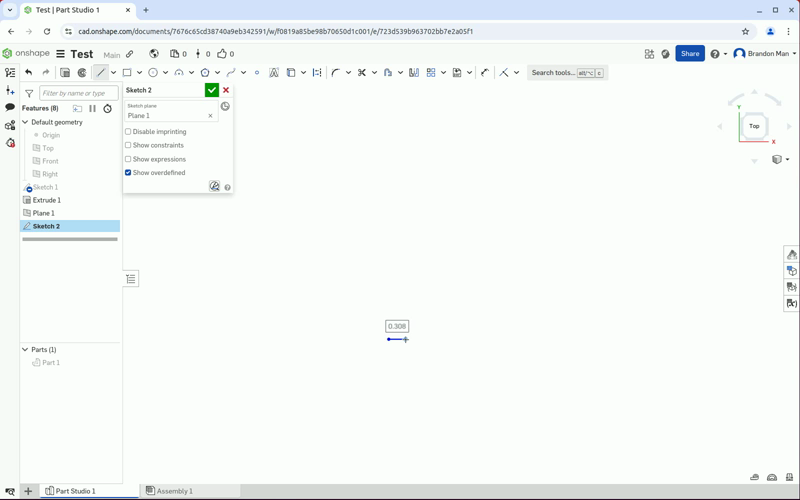
scroll(-6)
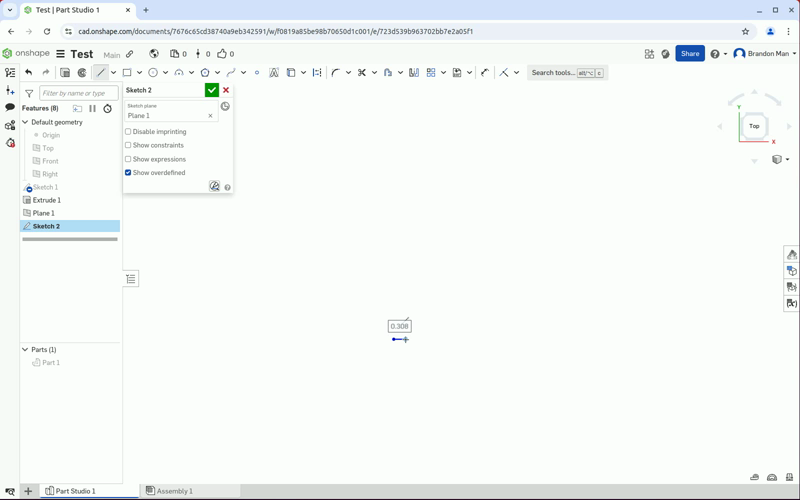
scroll(-6)
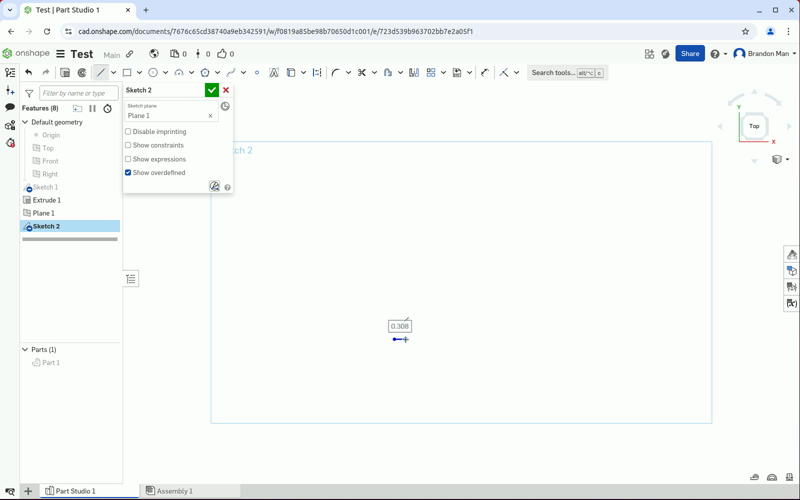
scroll(-6)
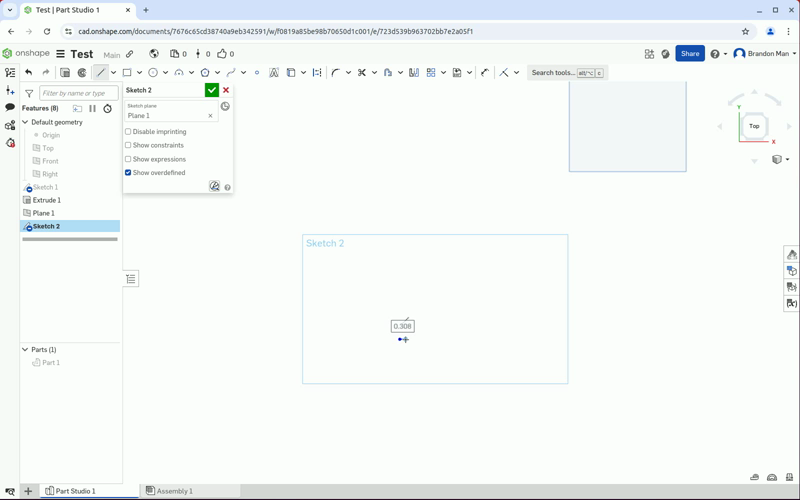
scroll(-6)
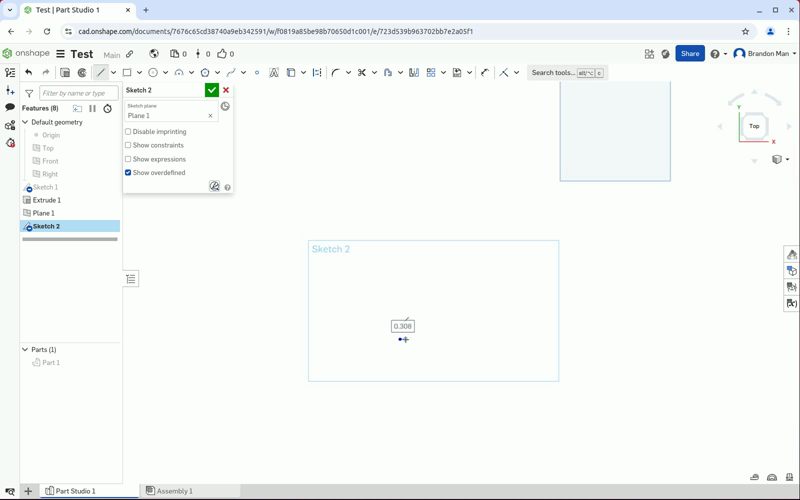
scroll(-6)
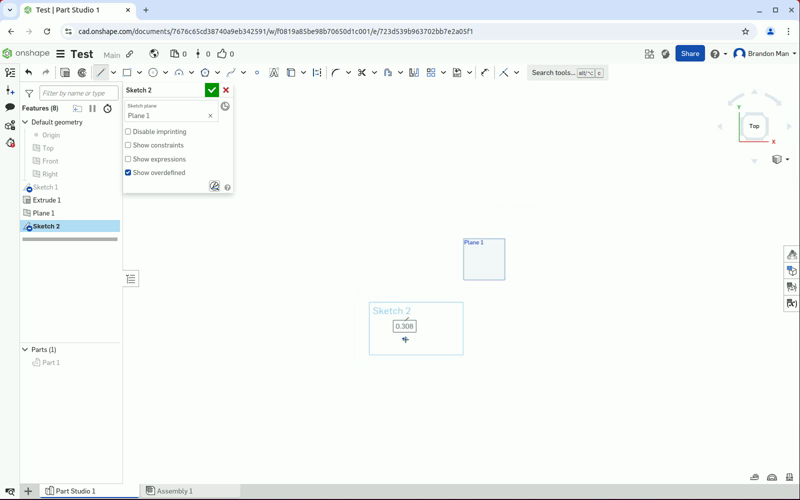
scroll(-6)
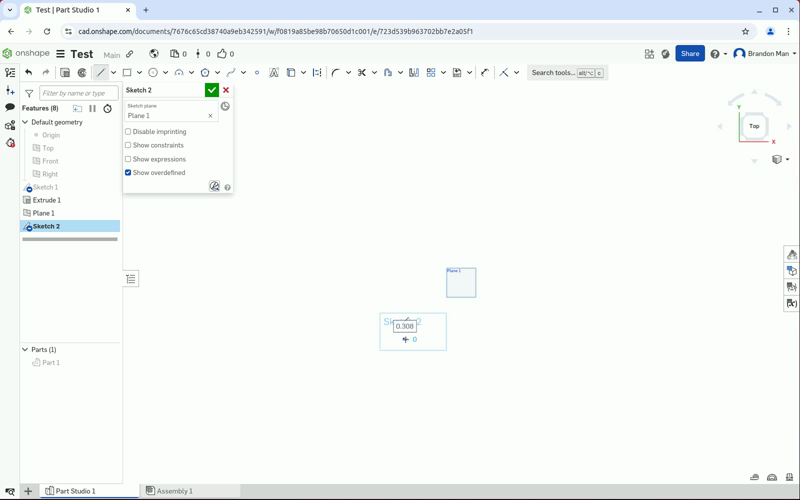
key_up(shift)
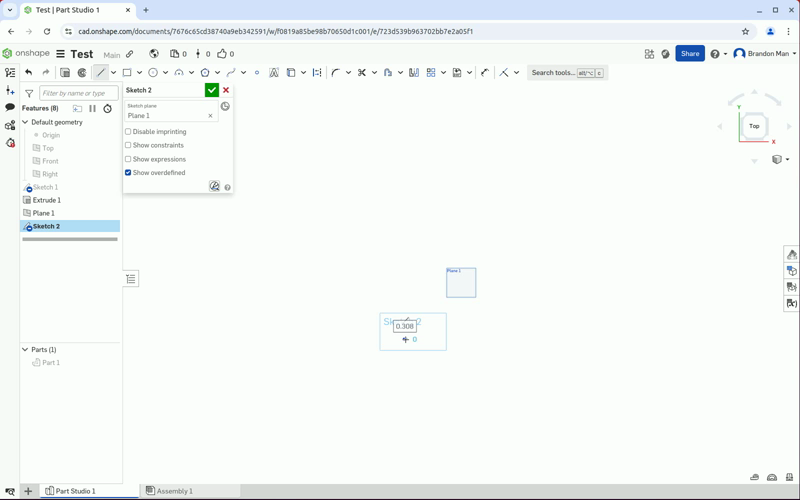
key_down(shift)
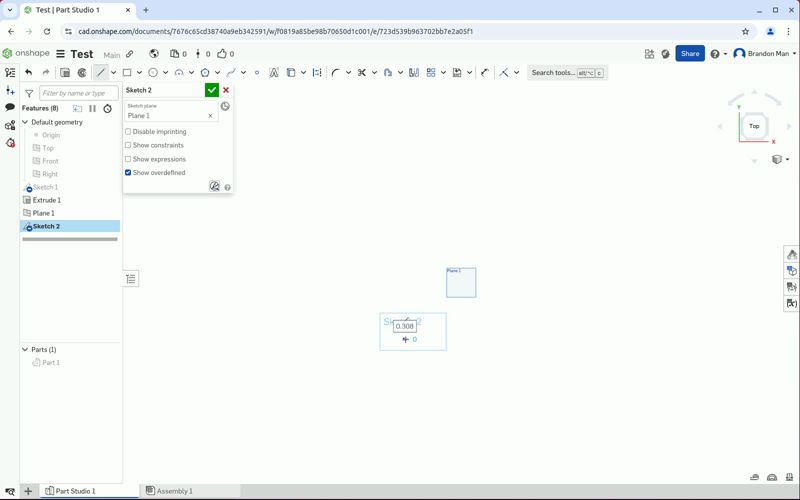
mouse_move(405, 228)
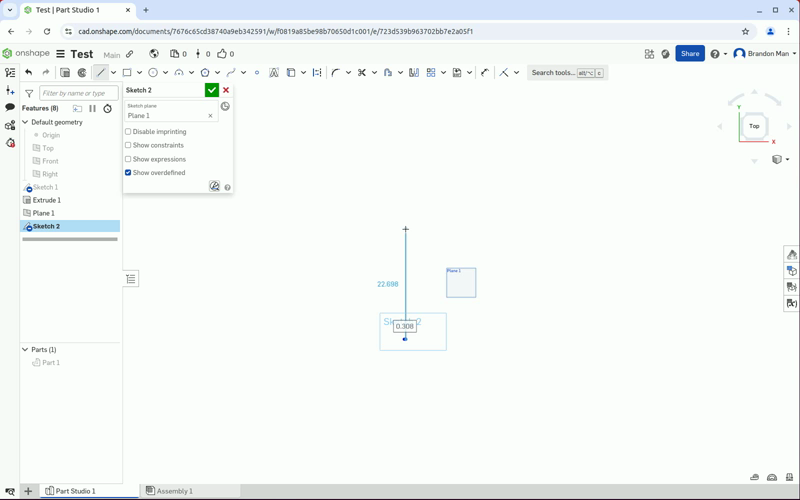
click(405, 228)
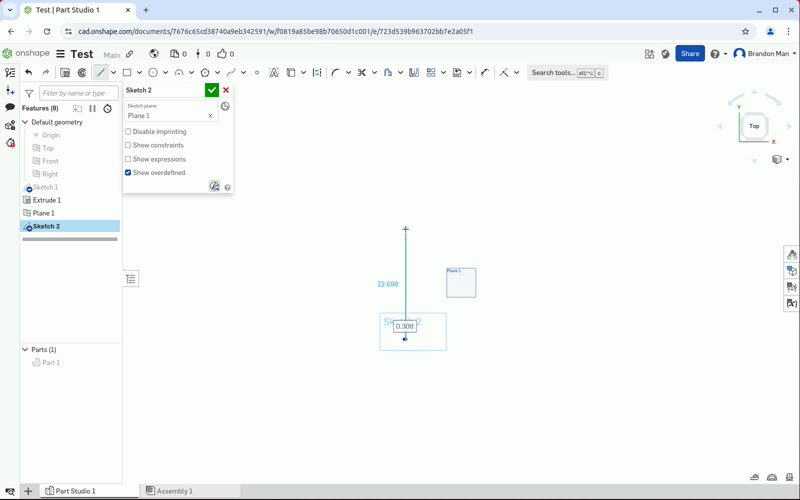
key_up(shift)
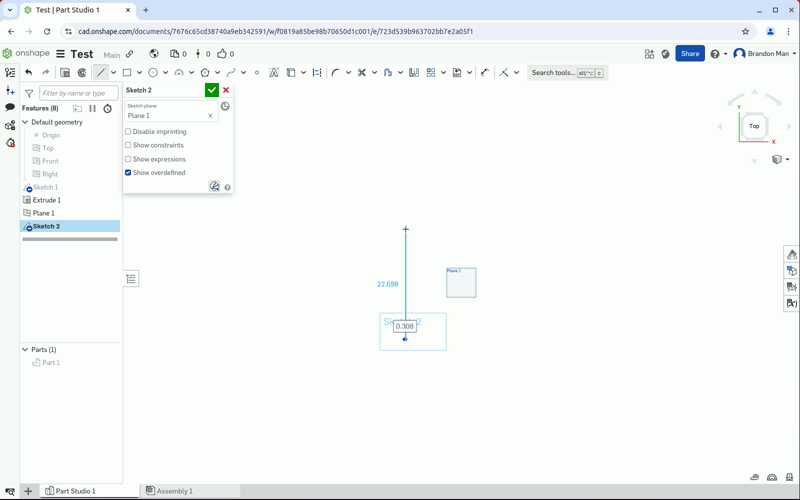
key_down(shift)
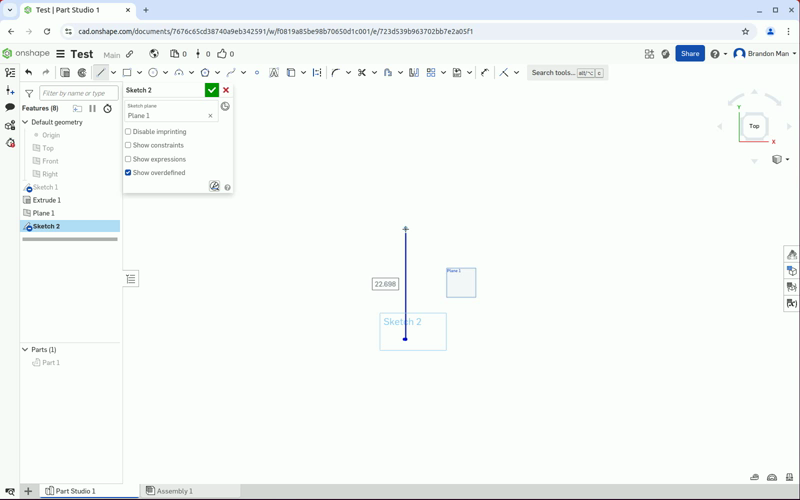
mouse_move(514, 228)
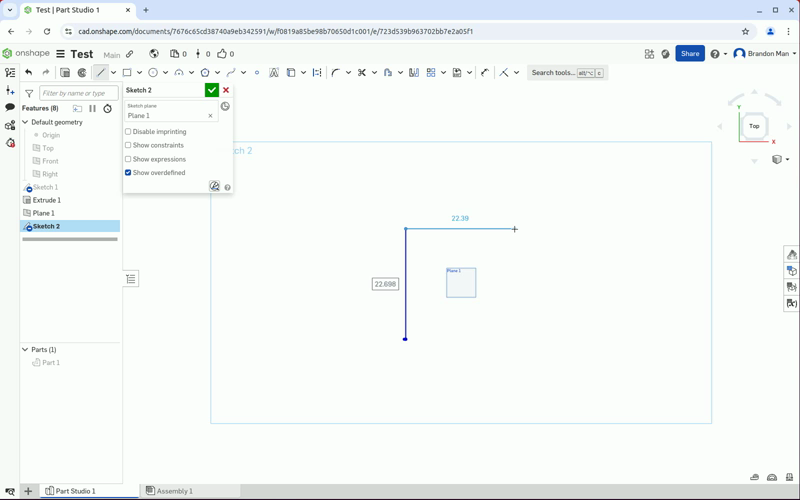
click(514, 228)
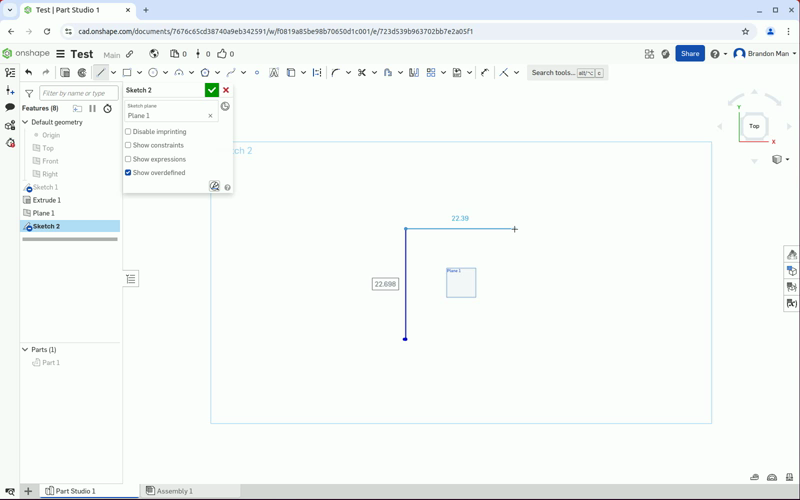
key_up(shift)
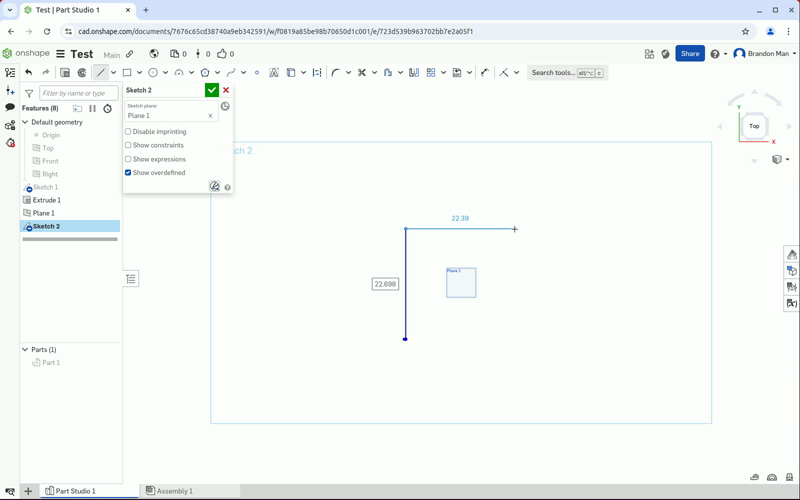
key_down(shift)
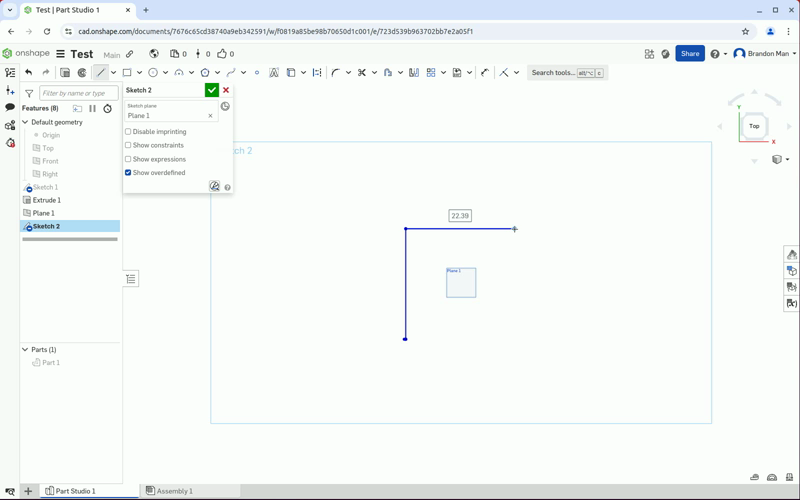
mouse_move(514, 339)
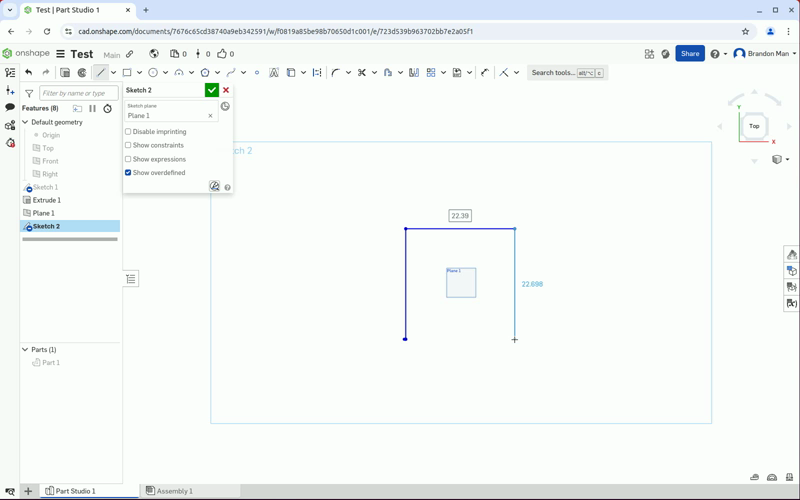
click(514, 339)
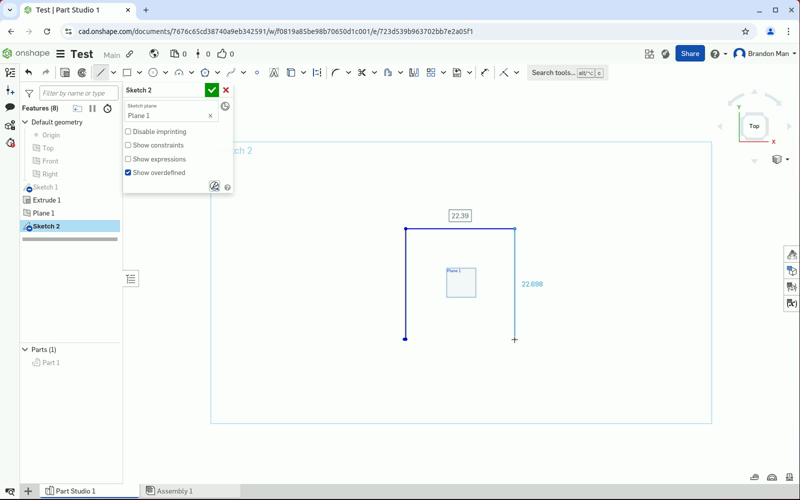
key_up(shift)
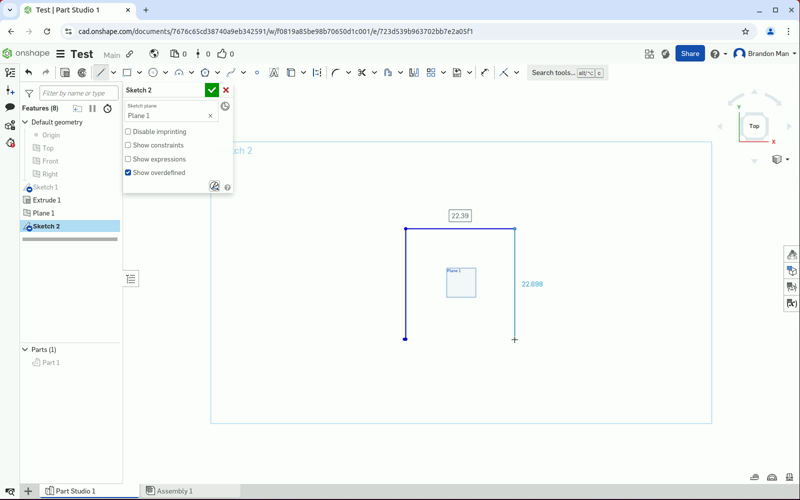
key_down(shift)
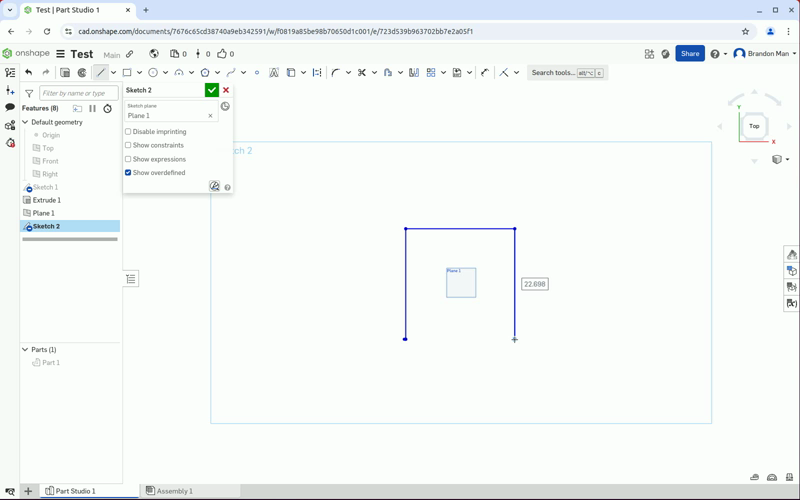
mouse_move(544, 339)
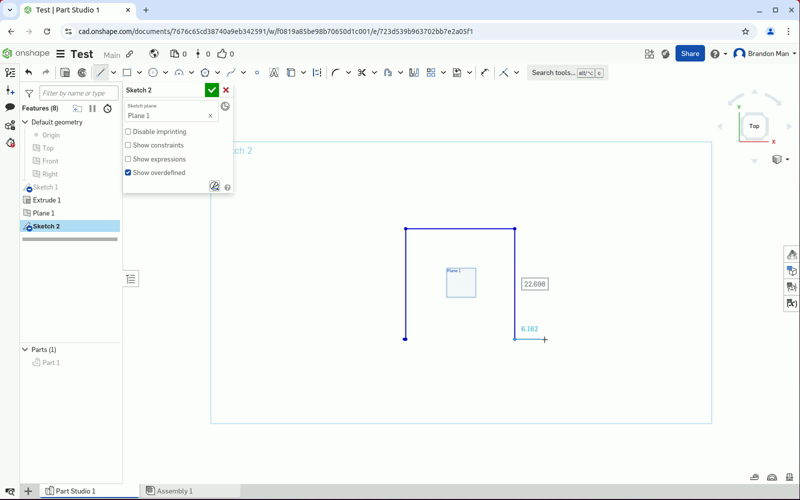
mouse_move(516, 339)
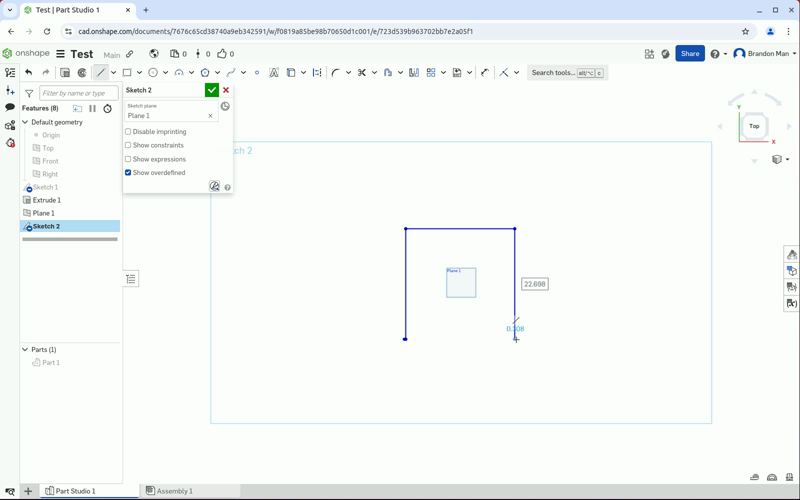
scroll(6)
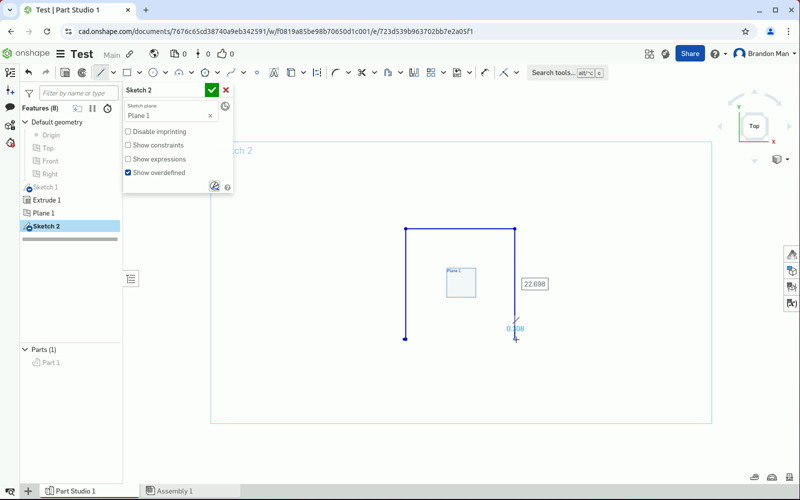
scroll(6)
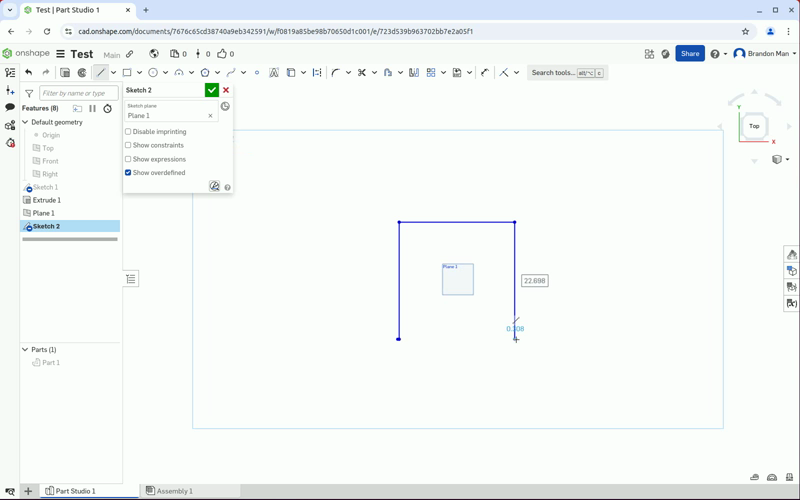
scroll(6)
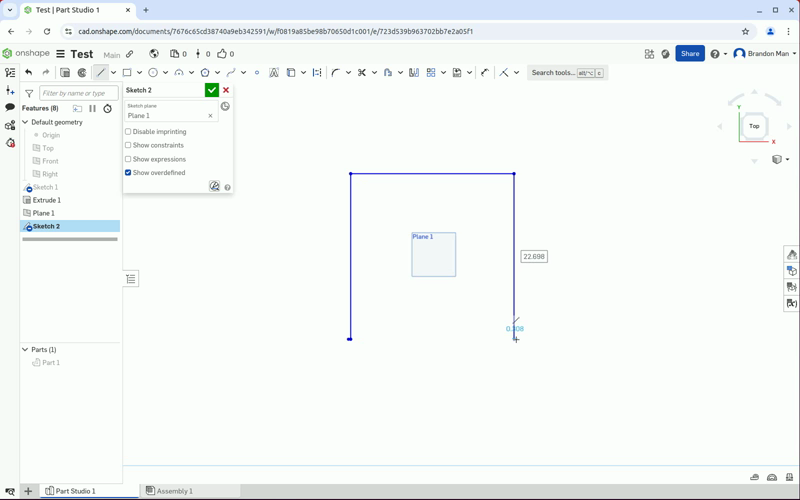
scroll(6)
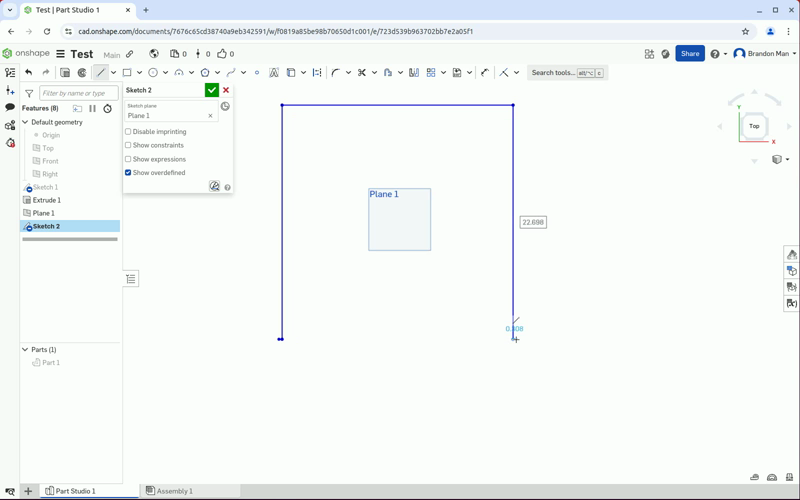
scroll(6)
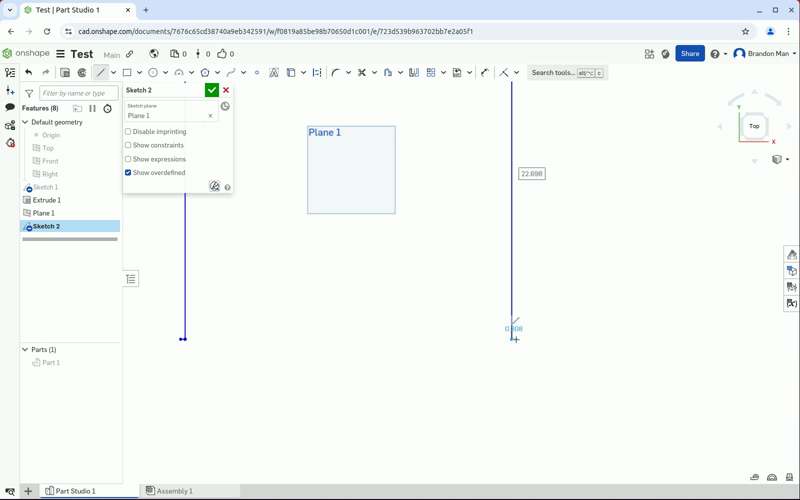
scroll(6)
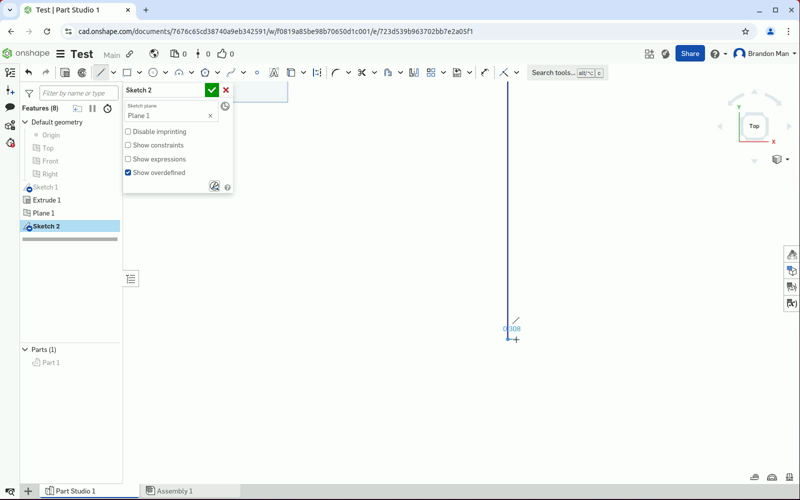
scroll(6)
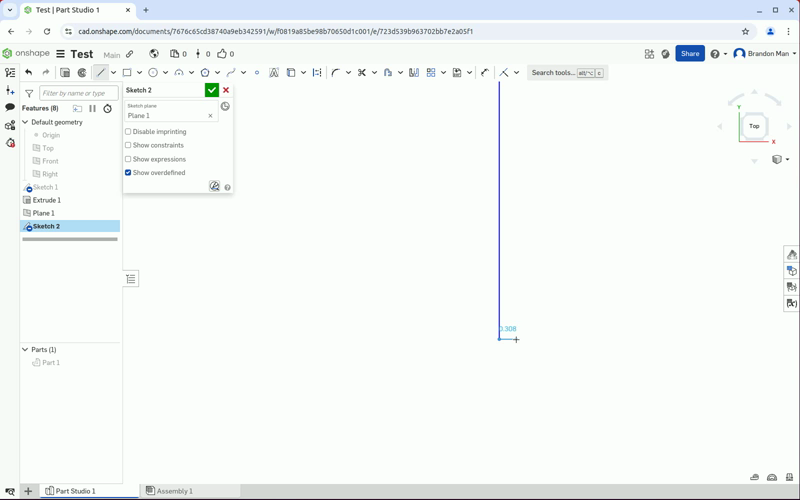
click(516, 339)
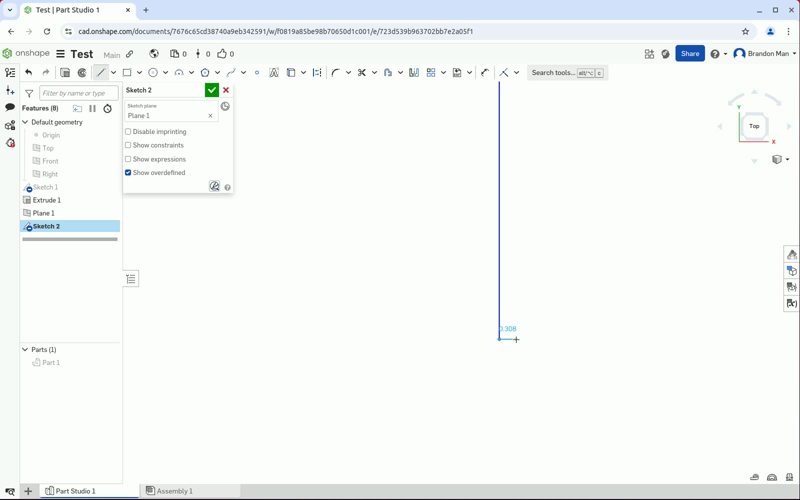
scroll(-6)
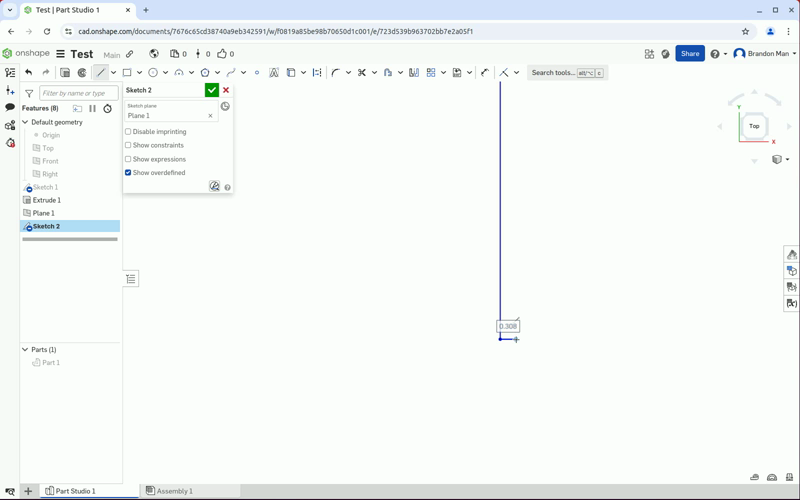
scroll(-6)
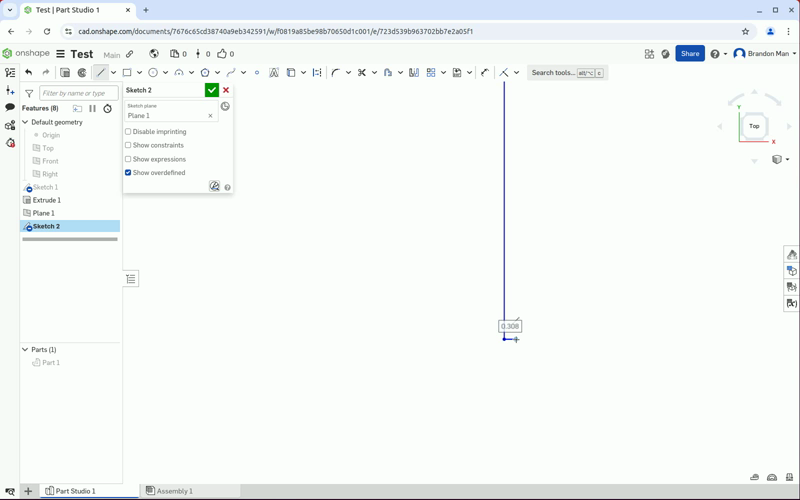
scroll(-6)
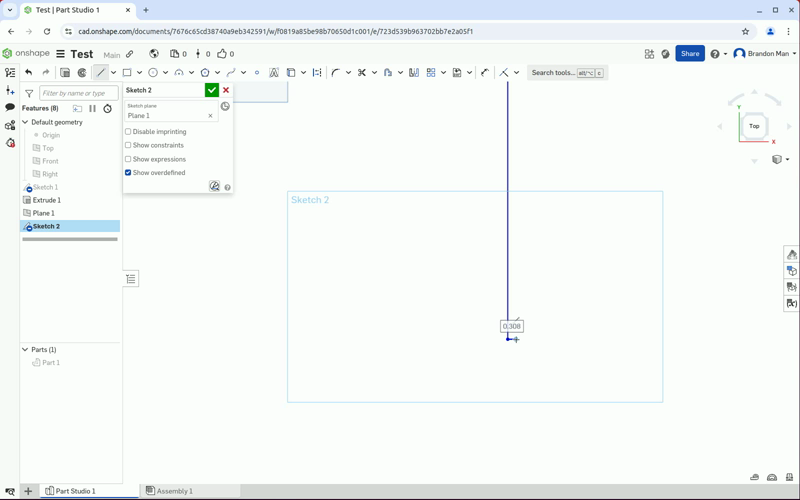
scroll(-6)
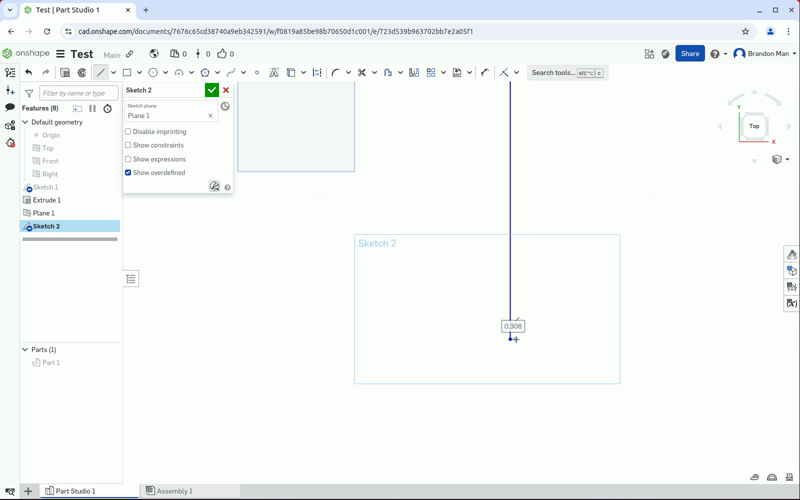
scroll(-6)
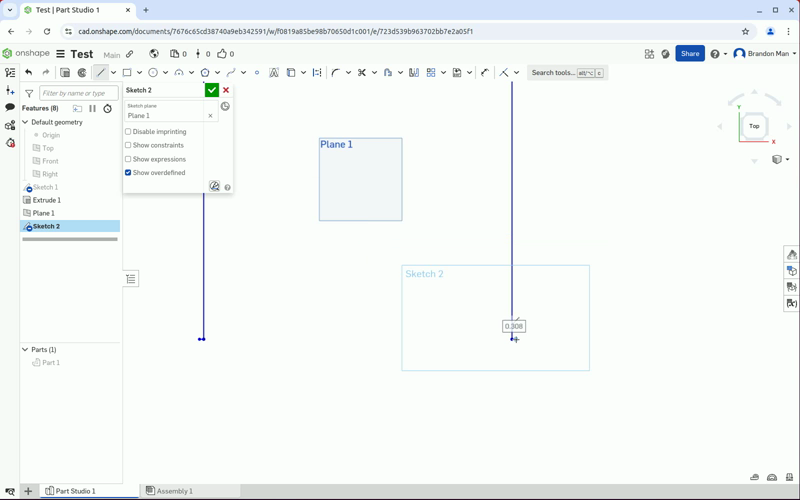
scroll(-6)
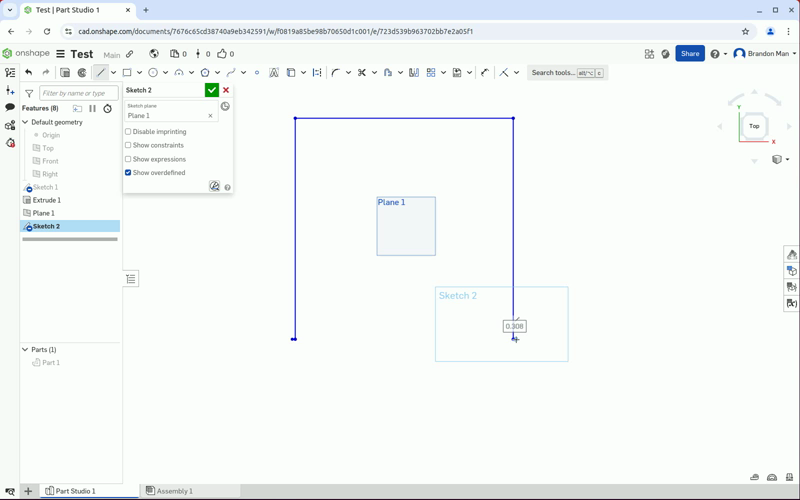
scroll(-6)
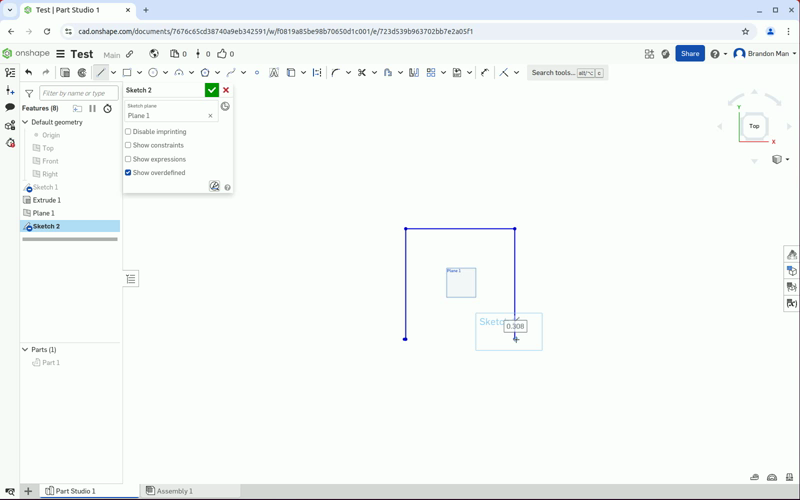
key_up(shift)
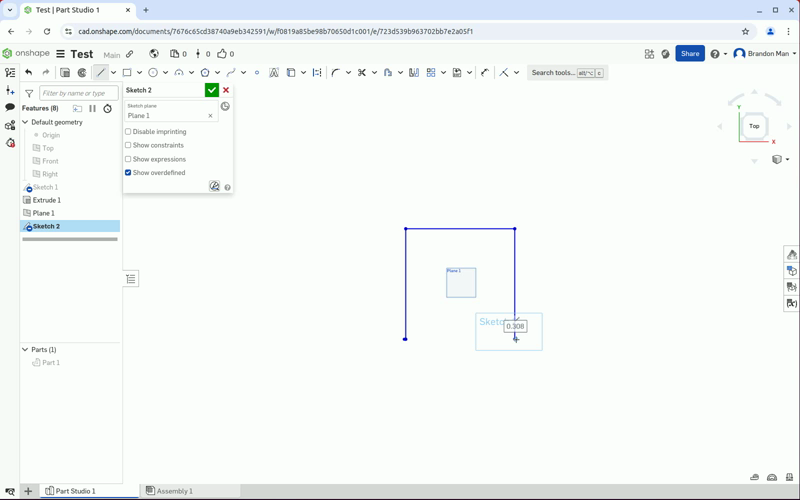
key_down(shift)
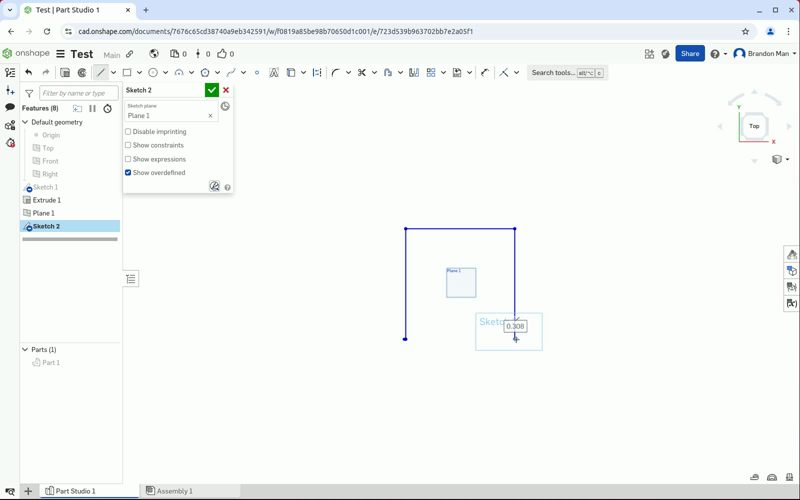
mouse_move(516, 227)
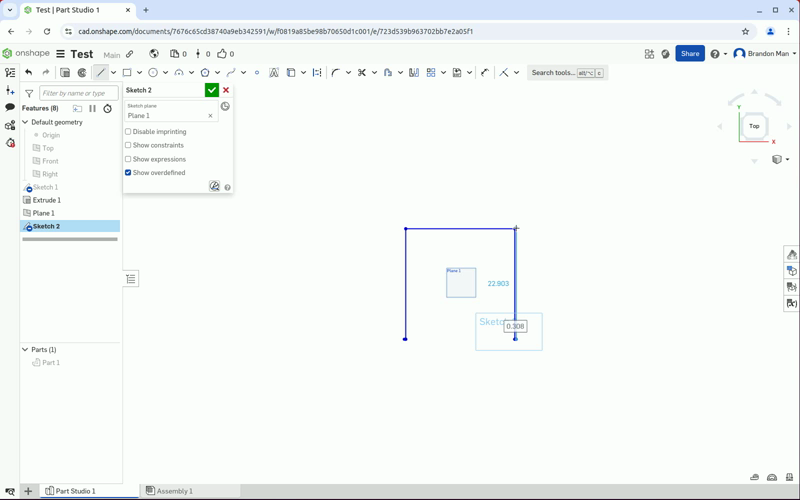
scroll(6)
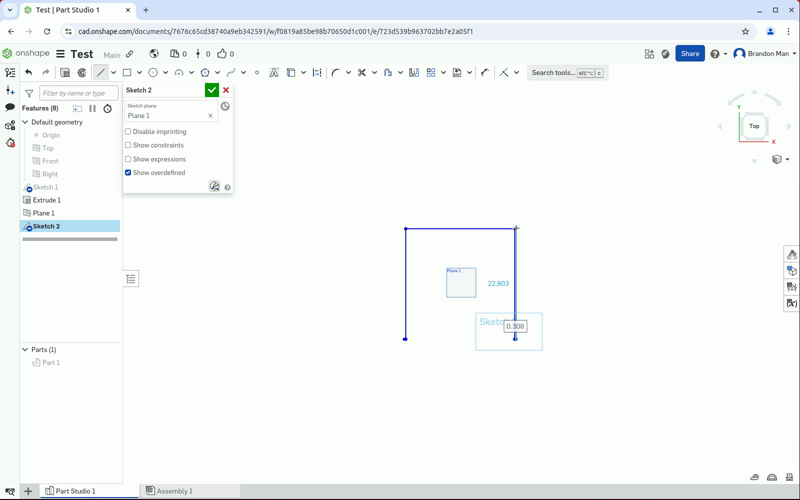
scroll(6)
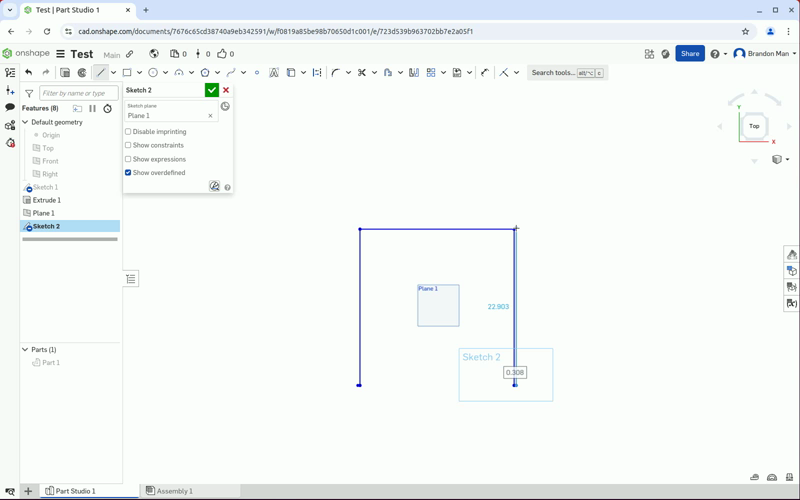
scroll(6)
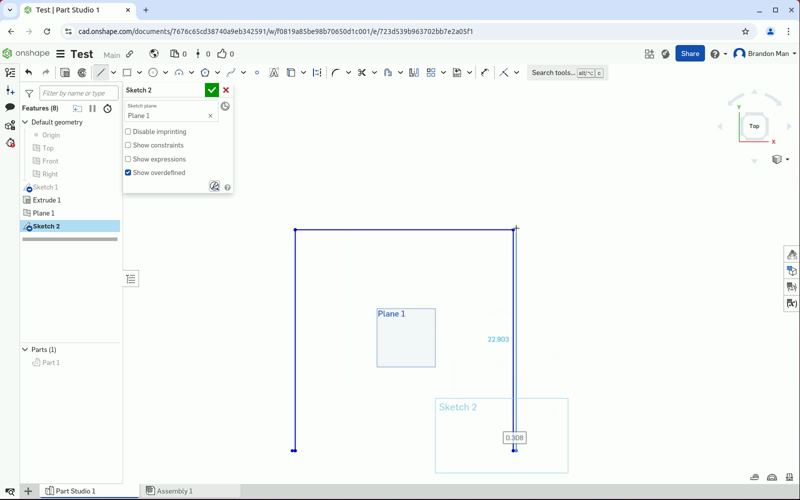
scroll(6)
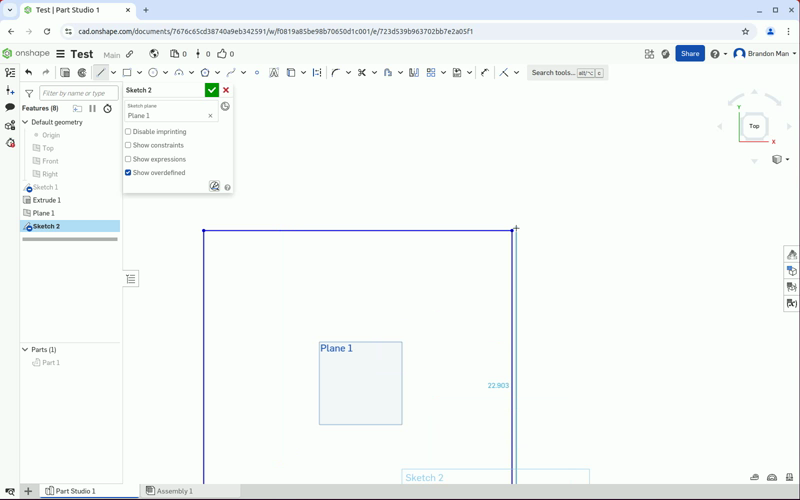
scroll(6)
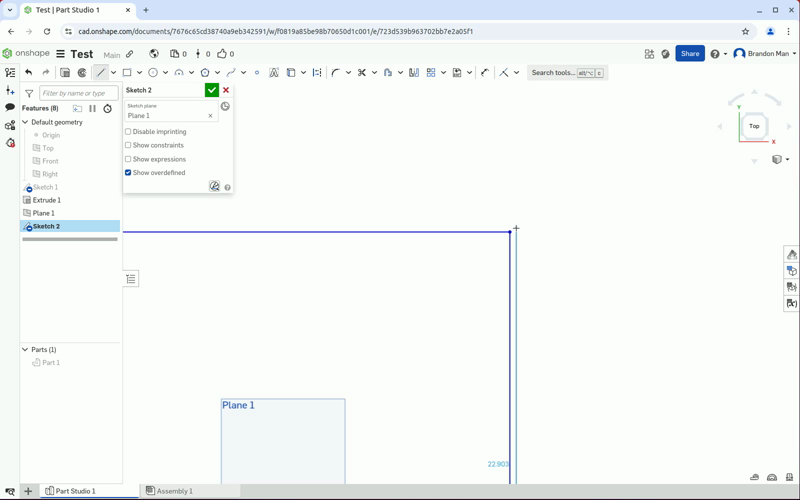
scroll(6)
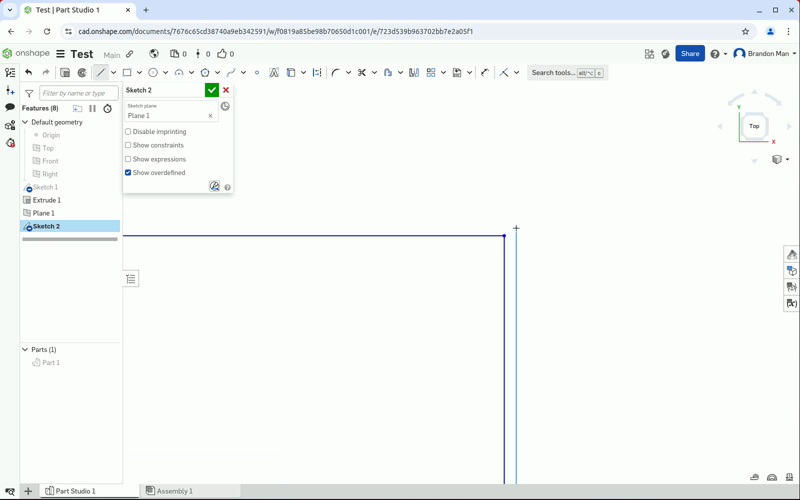
scroll(6)
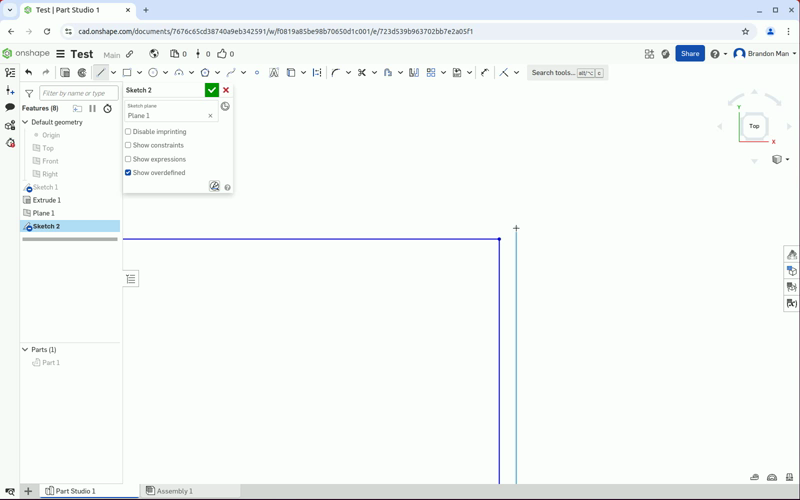
click(516, 227)
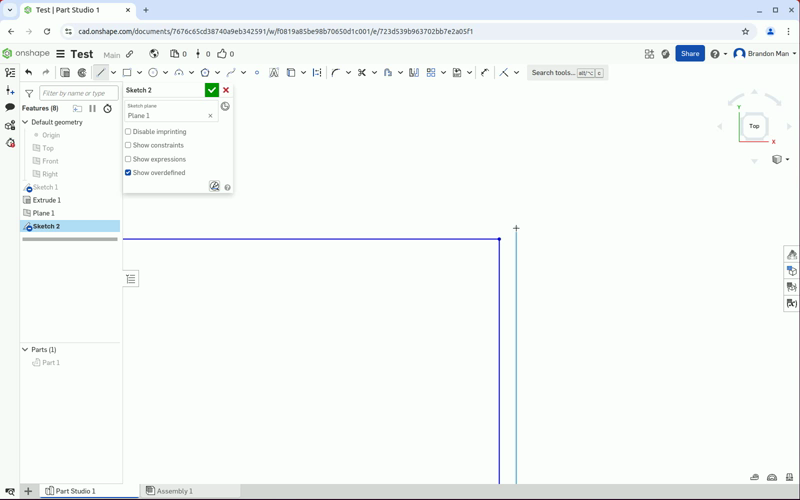
scroll(-6)
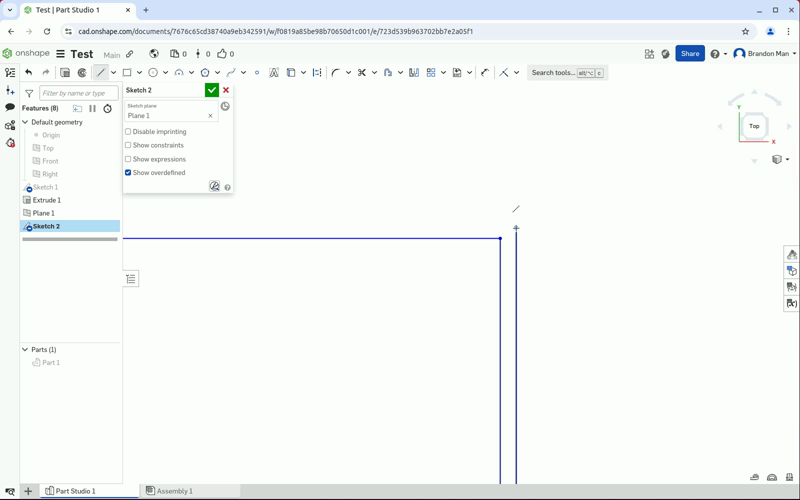
scroll(-6)
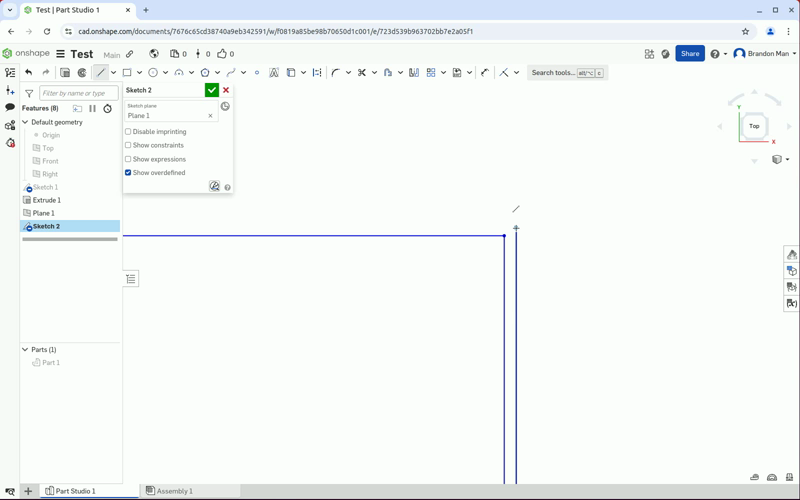
scroll(-6)
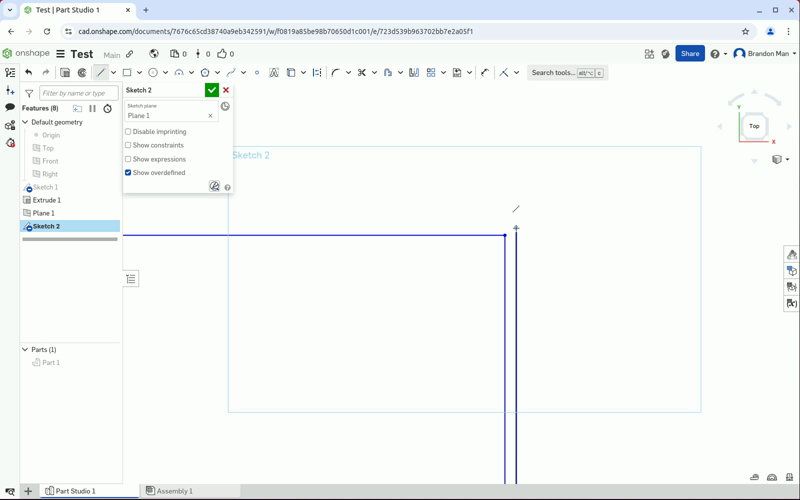
scroll(-6)
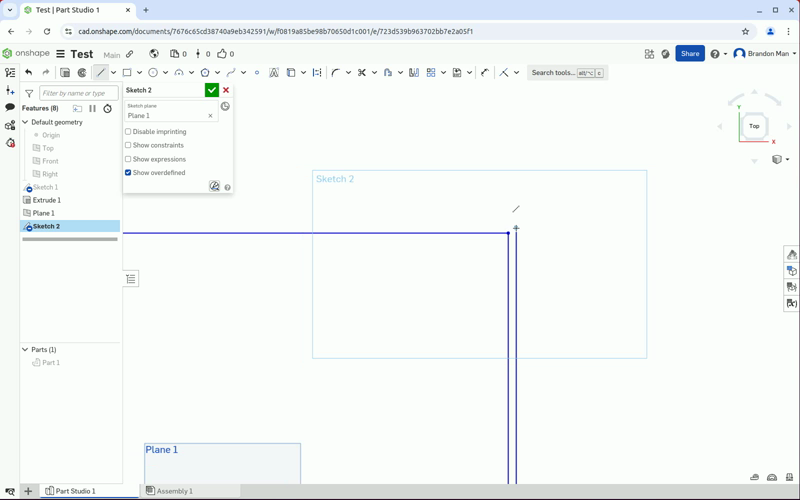
scroll(-6)
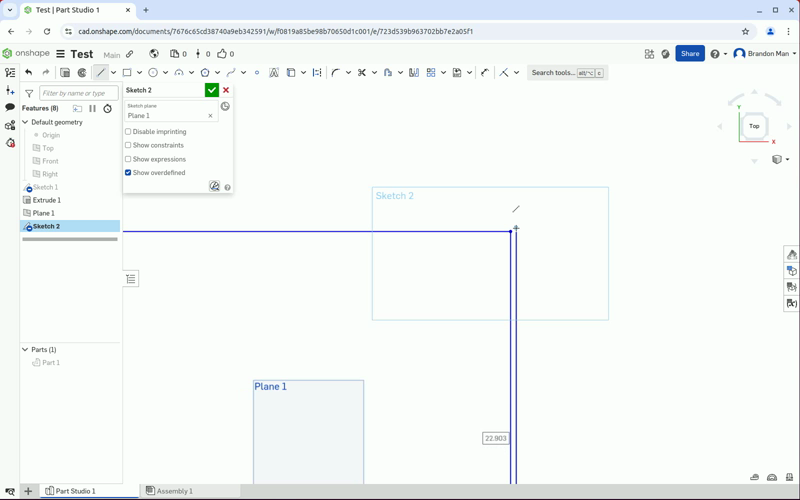
scroll(-6)
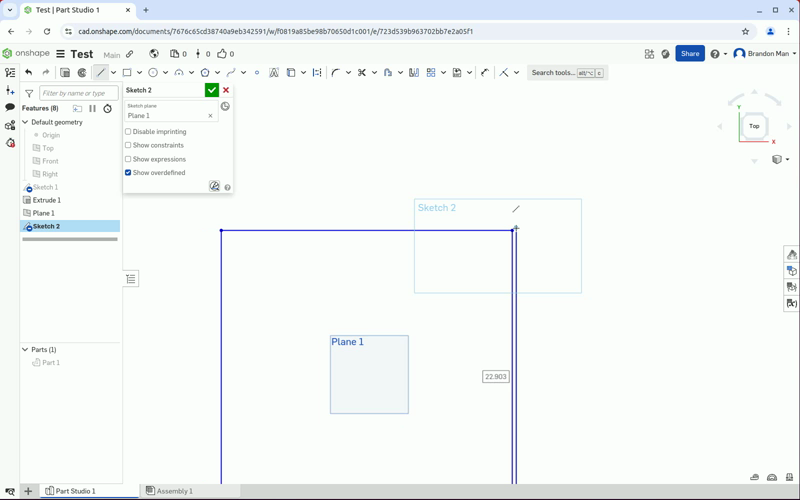
scroll(-6)
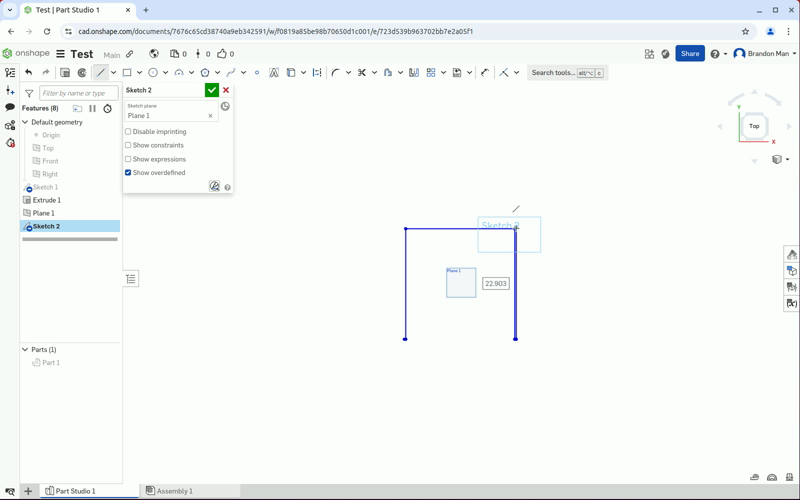
key_up(shift)
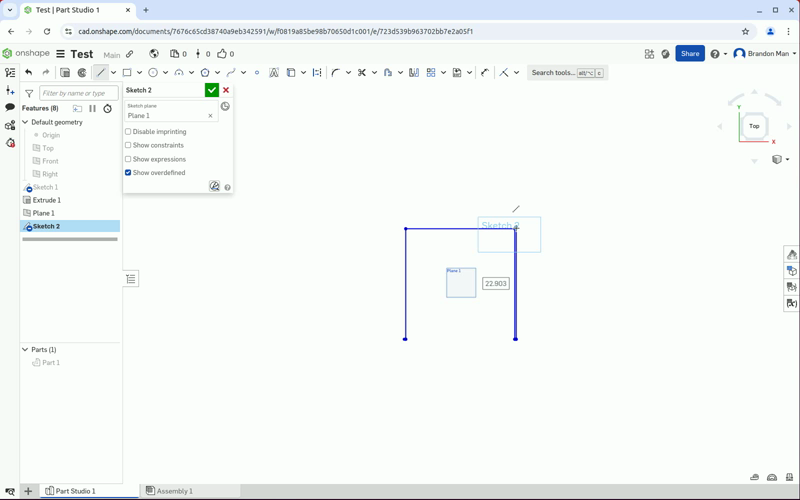
key_down(shift)
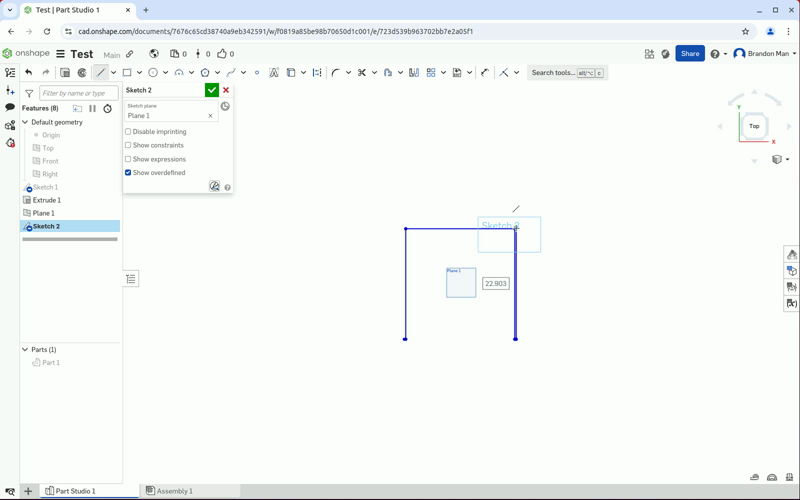
mouse_move(404, 227)
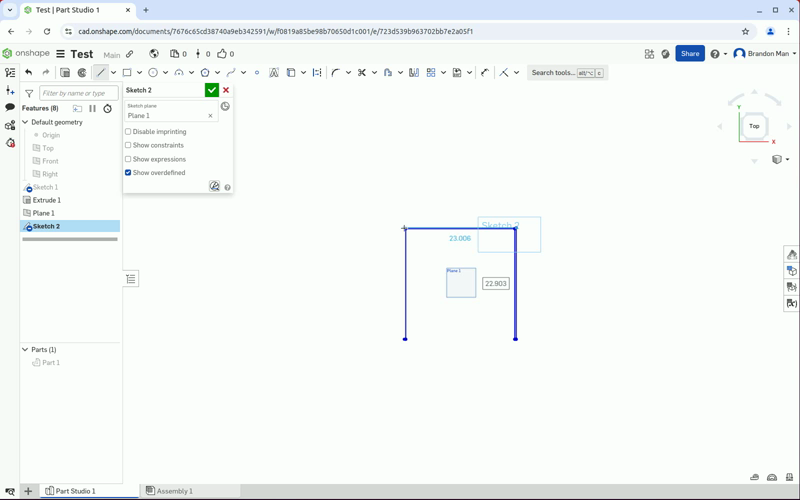
scroll(6)
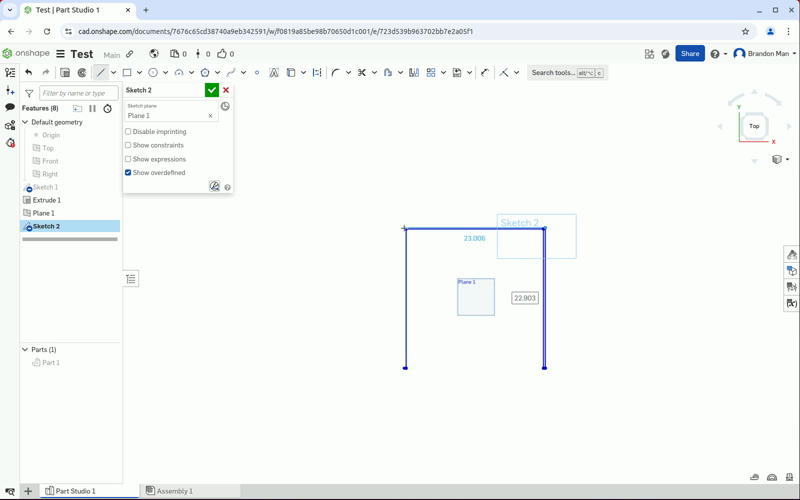
scroll(6)
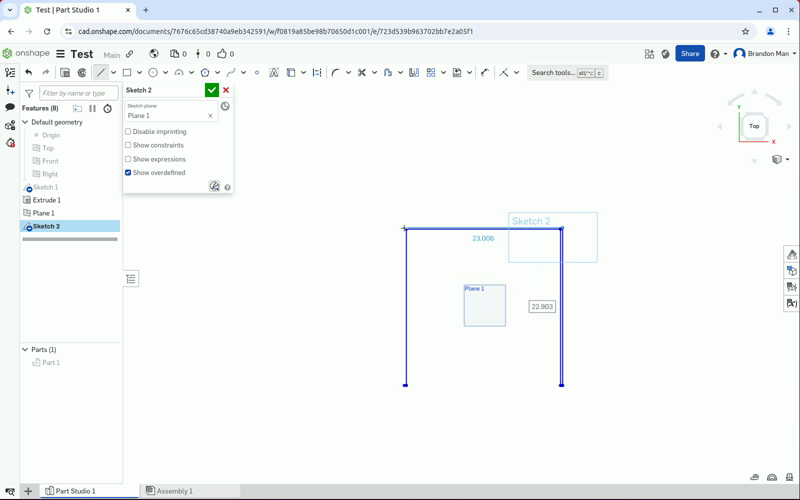
scroll(6)
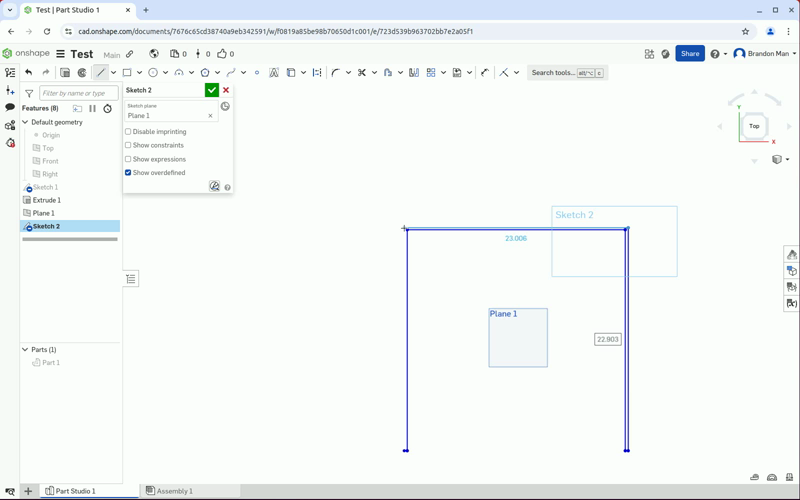
scroll(6)
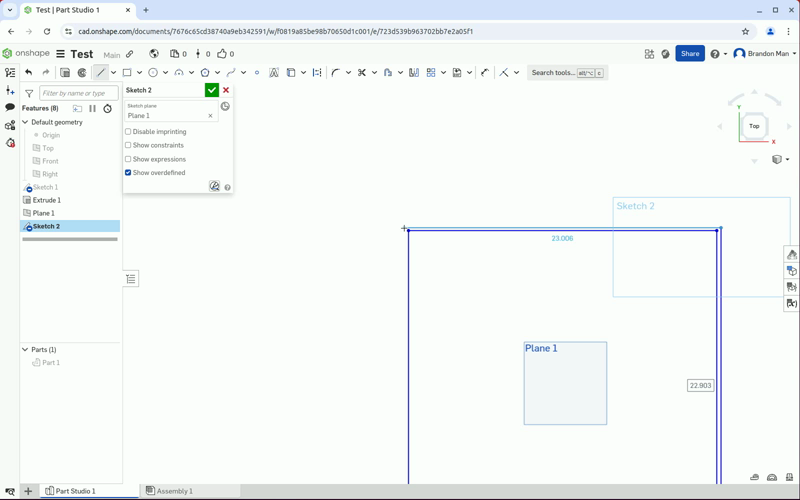
scroll(6)
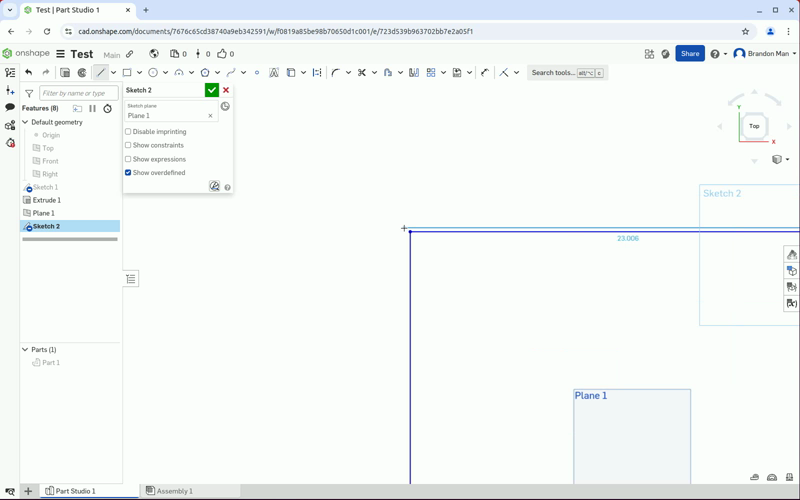
scroll(6)
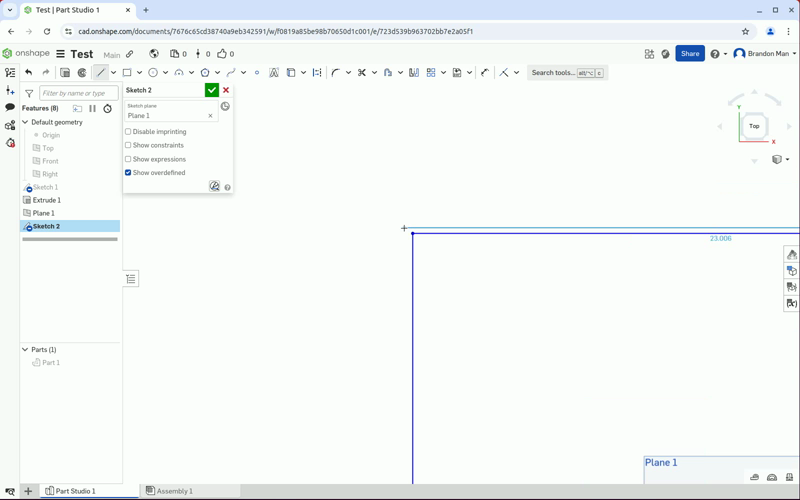
scroll(6)
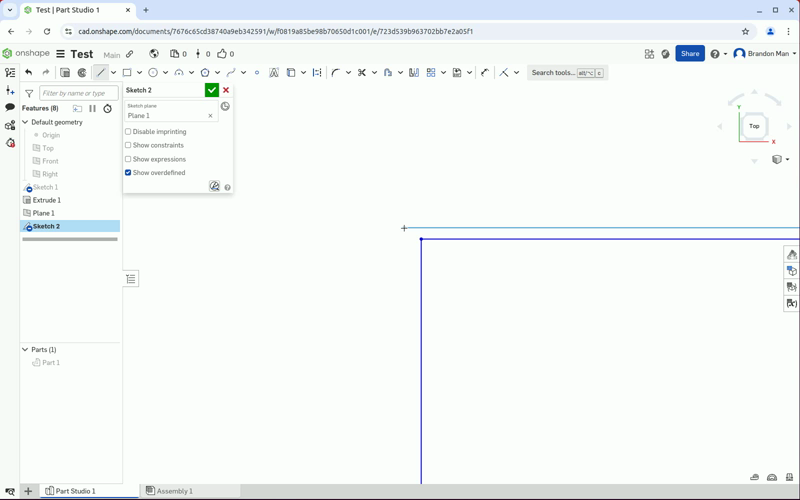
click(404, 227)
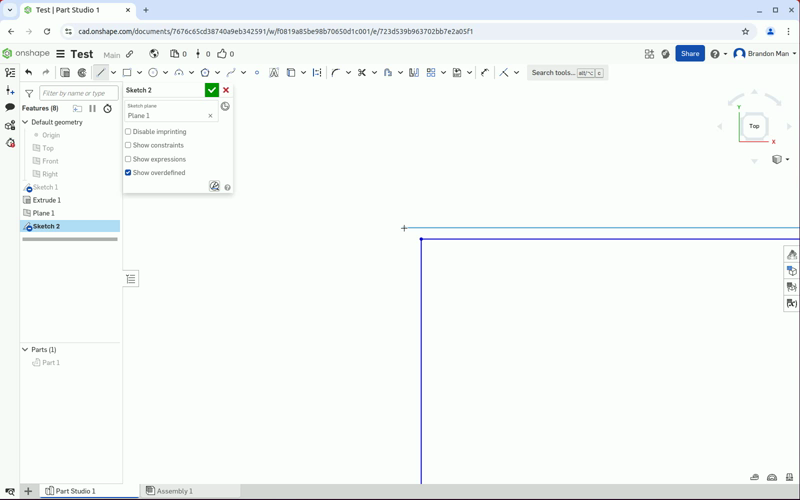
scroll(-6)
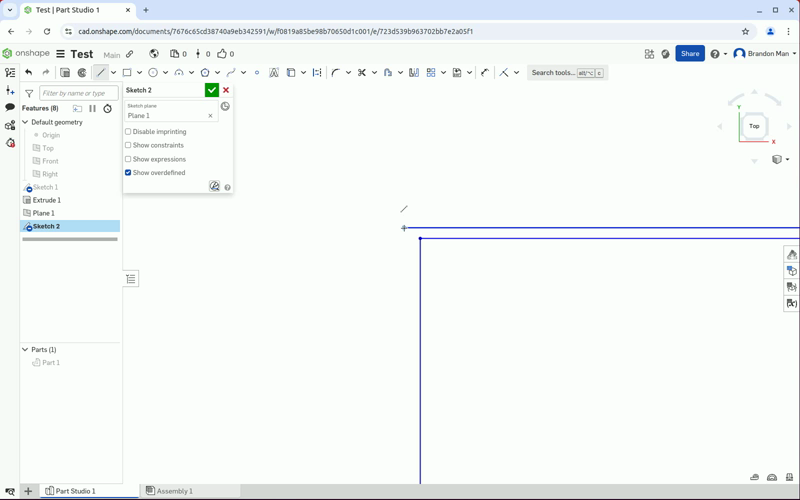
scroll(-6)
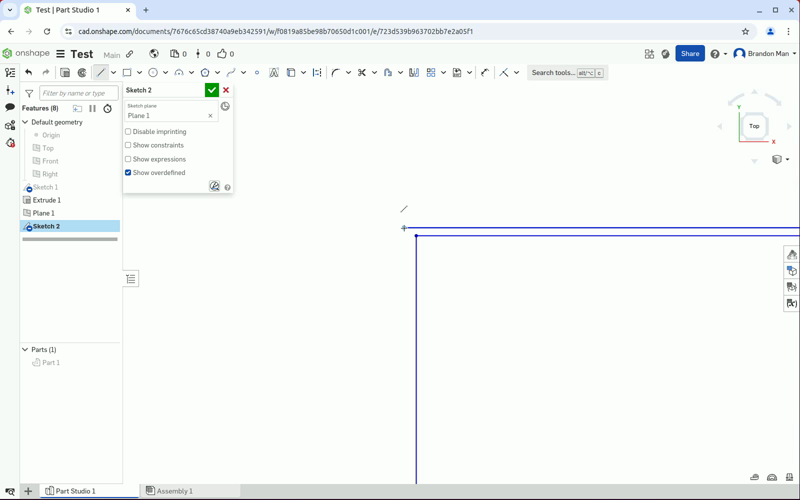
scroll(-6)
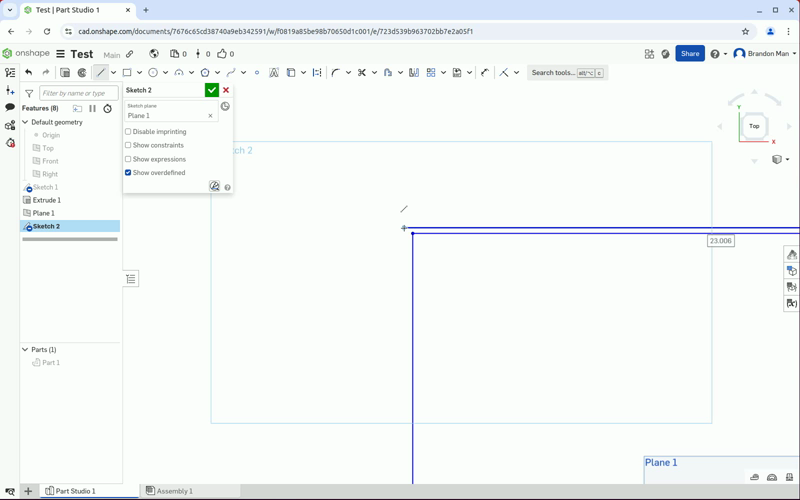
scroll(-6)
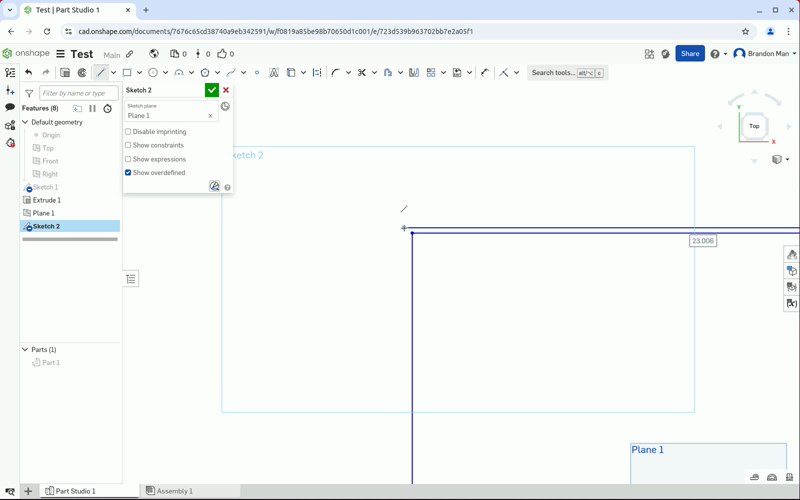
scroll(-6)
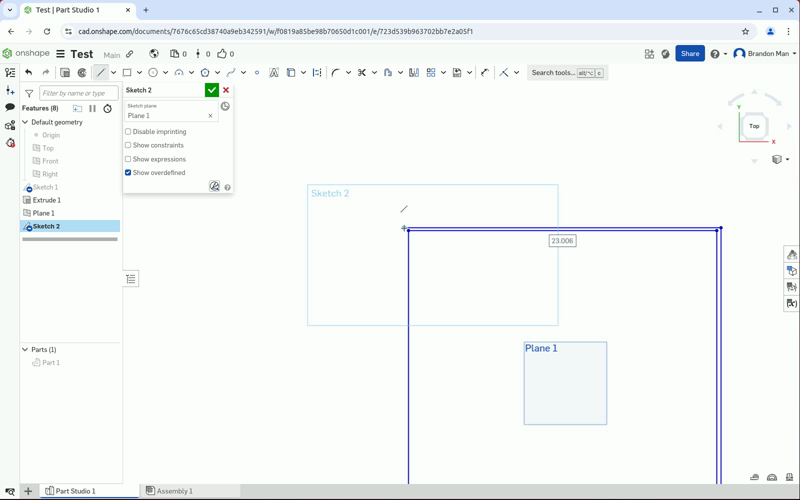
scroll(-6)
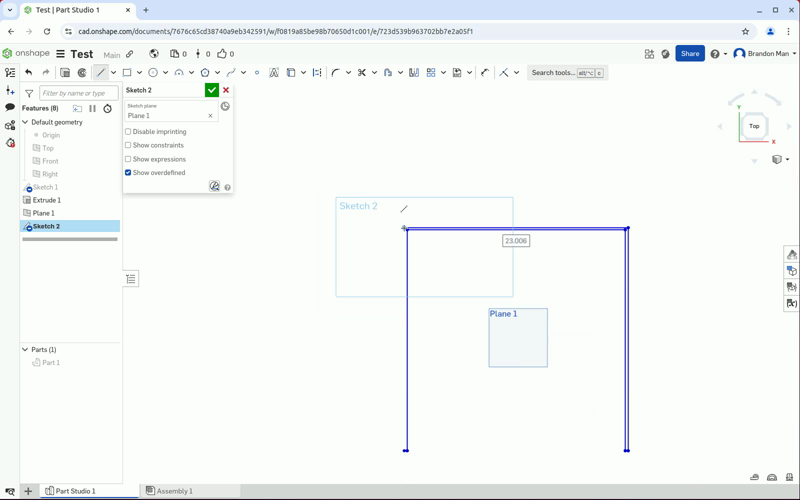
scroll(-6)
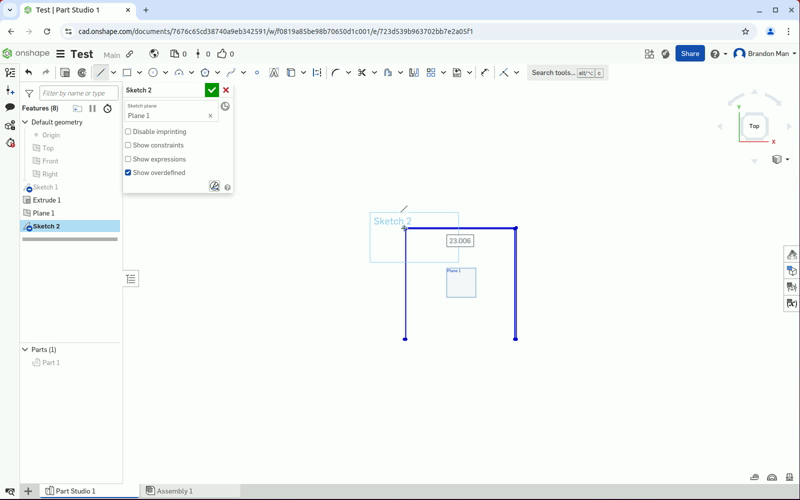
key_up(shift)
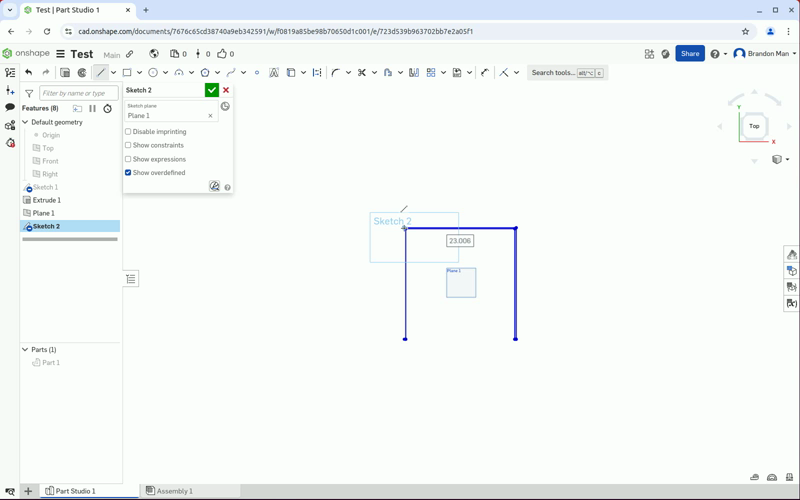
key_down(shift)
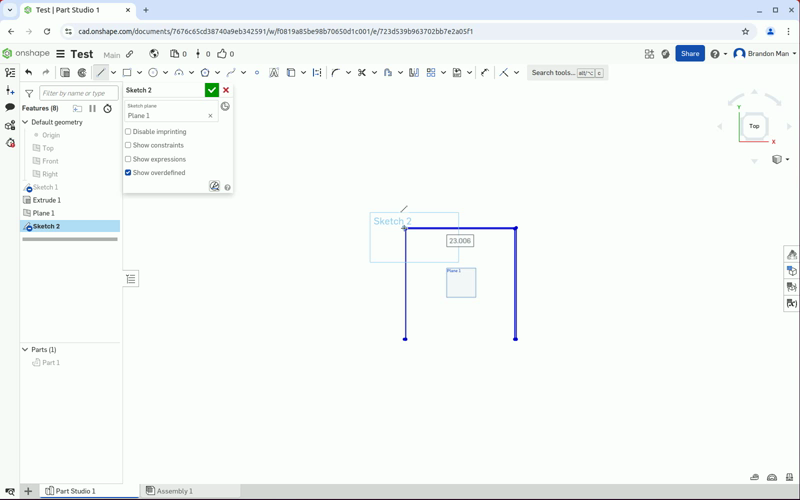
mouse_move(404, 339)
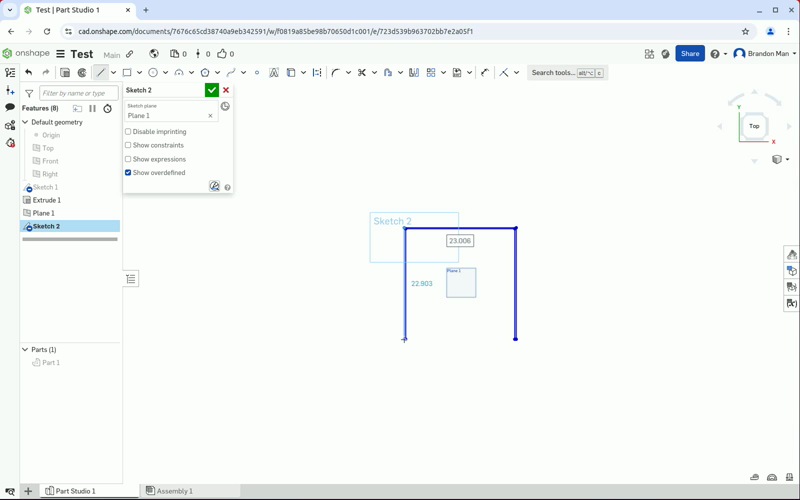
scroll(6)
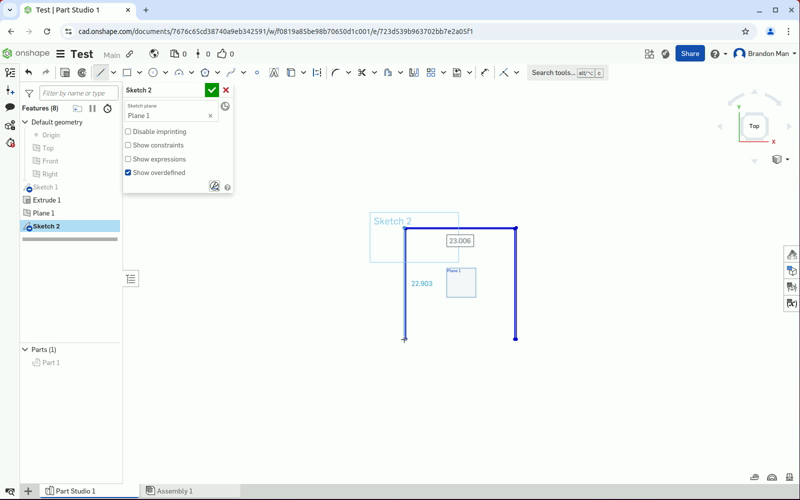
scroll(6)
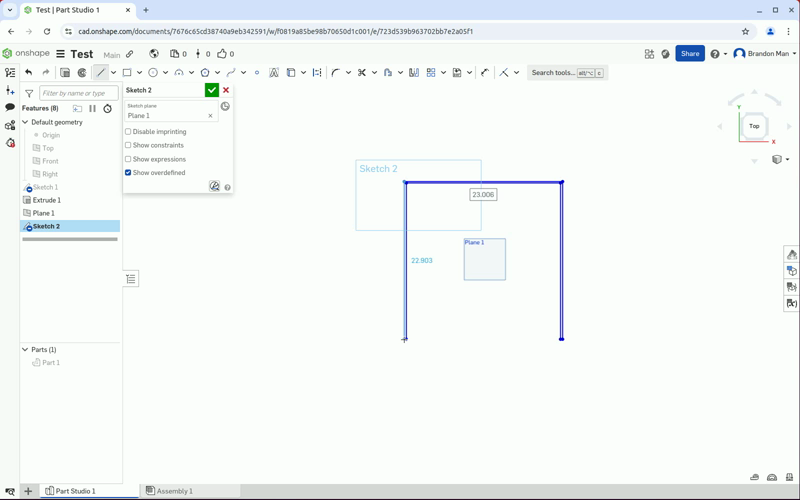
scroll(6)
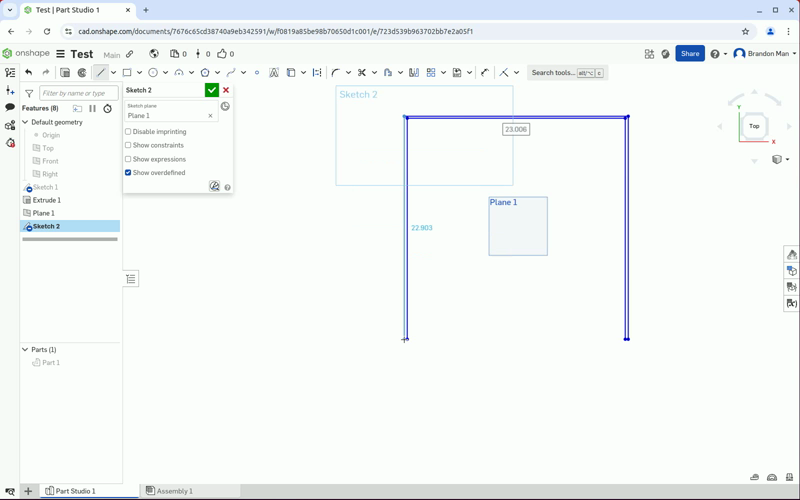
scroll(6)
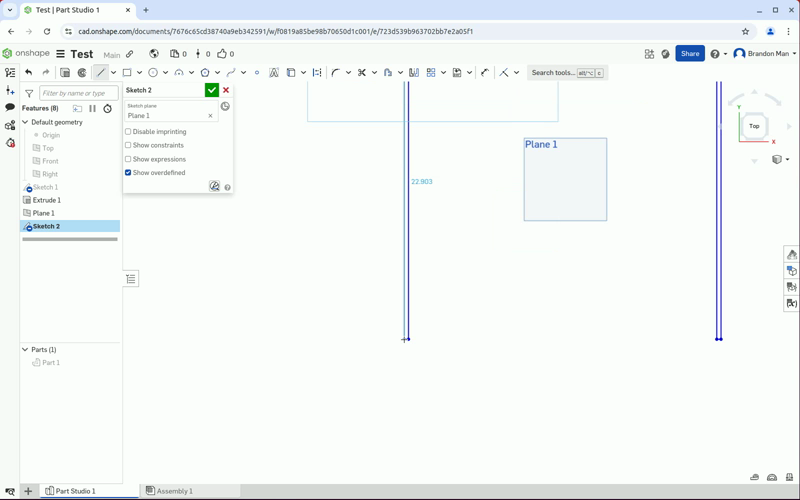
scroll(6)
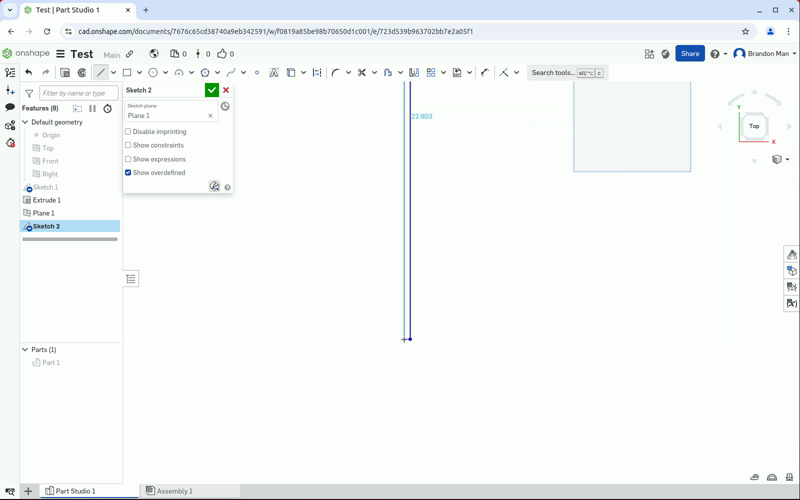
scroll(6)
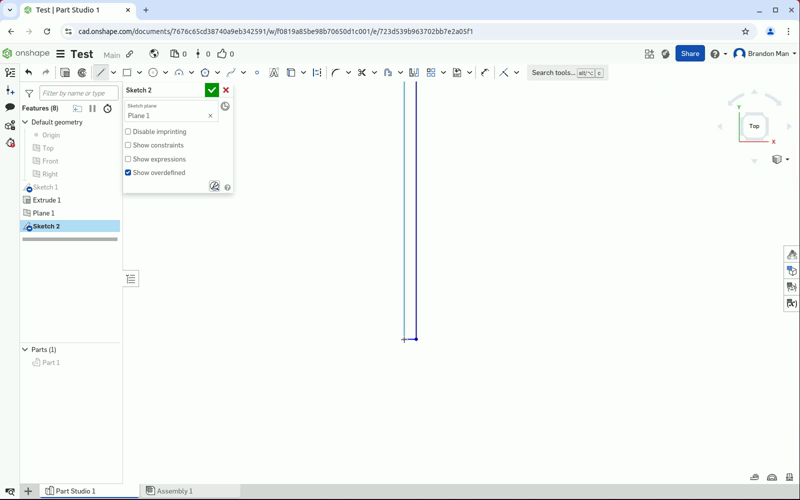
scroll(6)
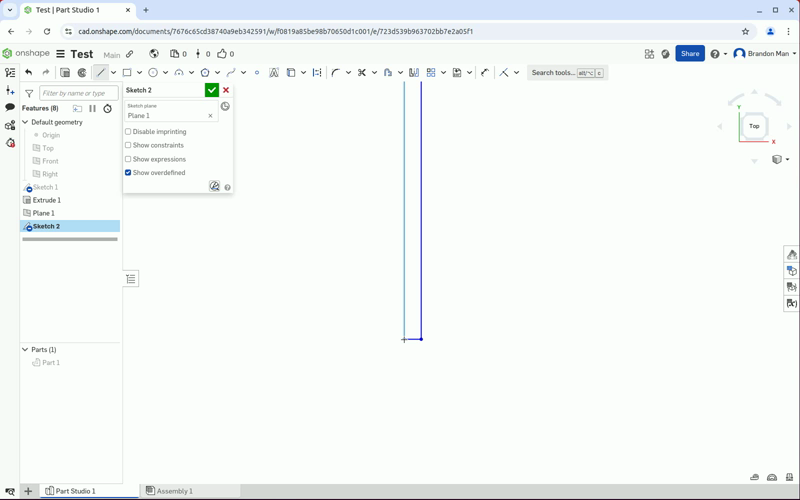
key_up(shift)
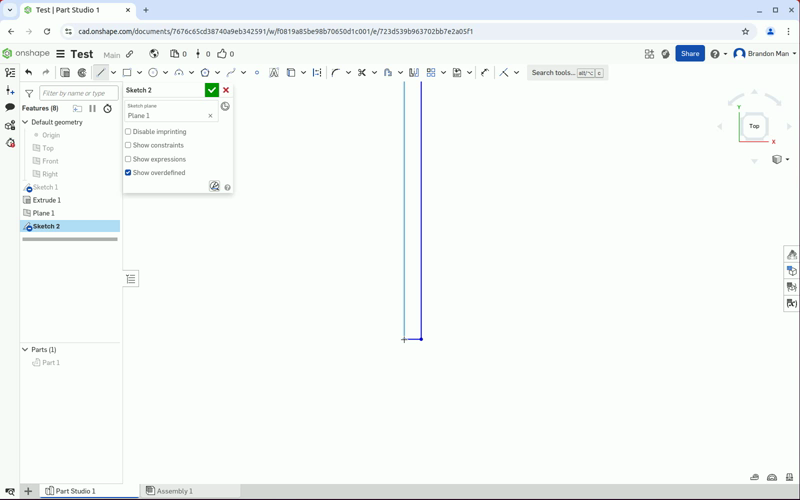
click(404, 339)
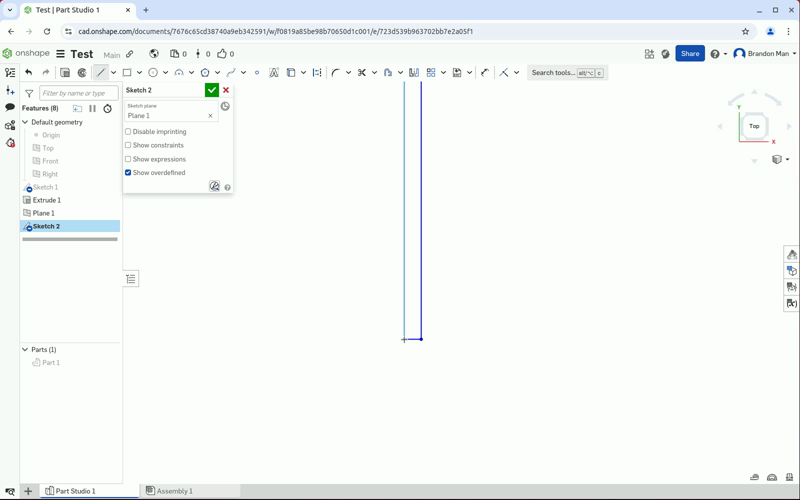
scroll(-6)
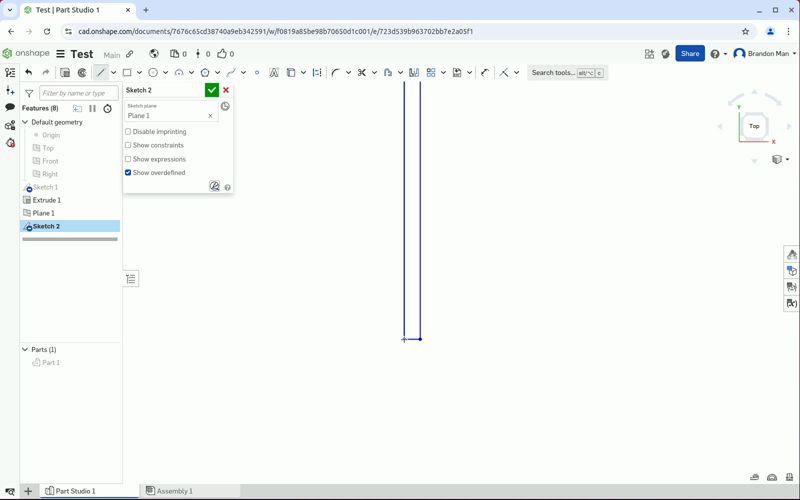
scroll(-6)
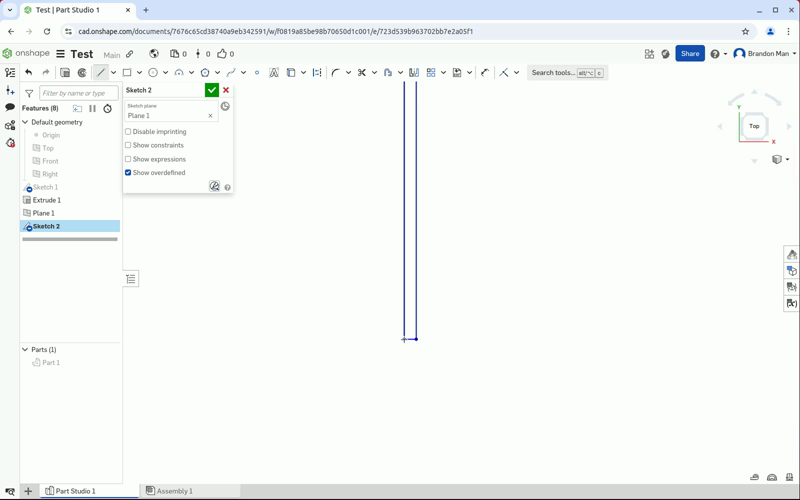
scroll(-6)
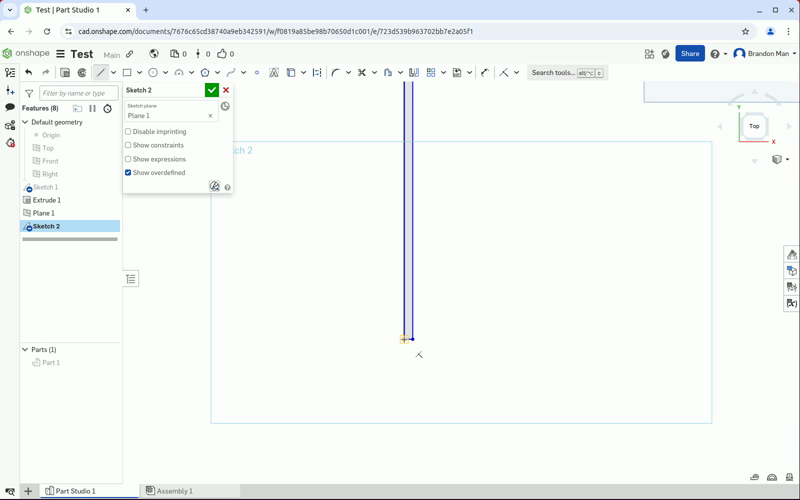
scroll(-6)
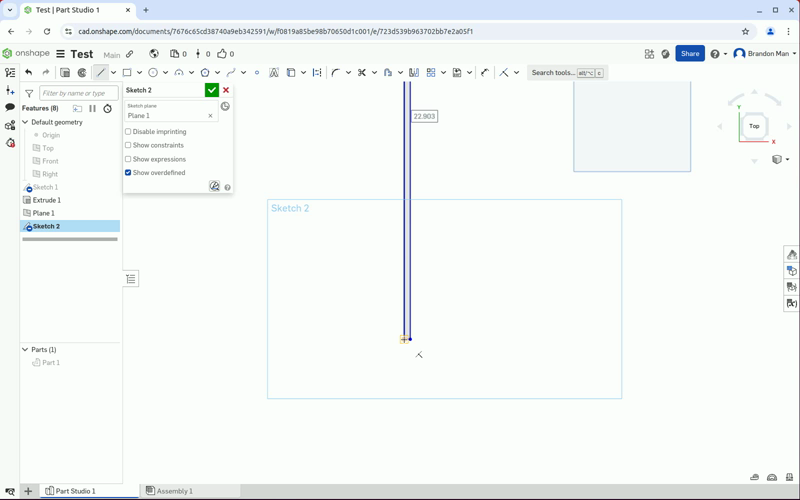
scroll(-6)
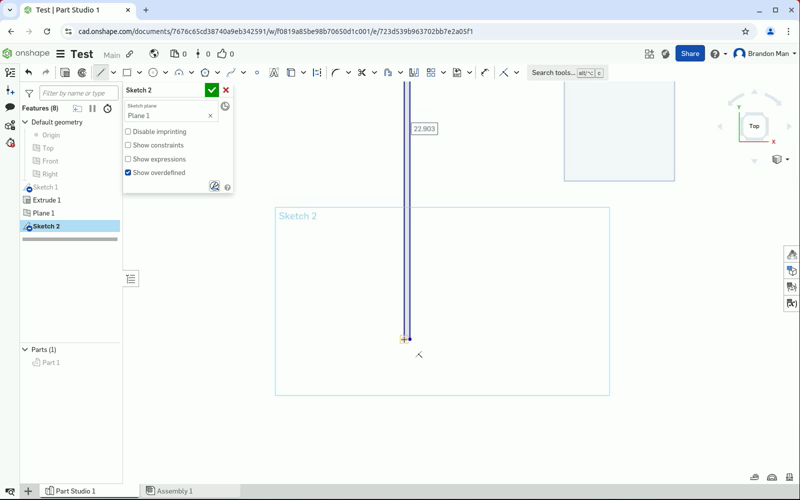
scroll(-6)
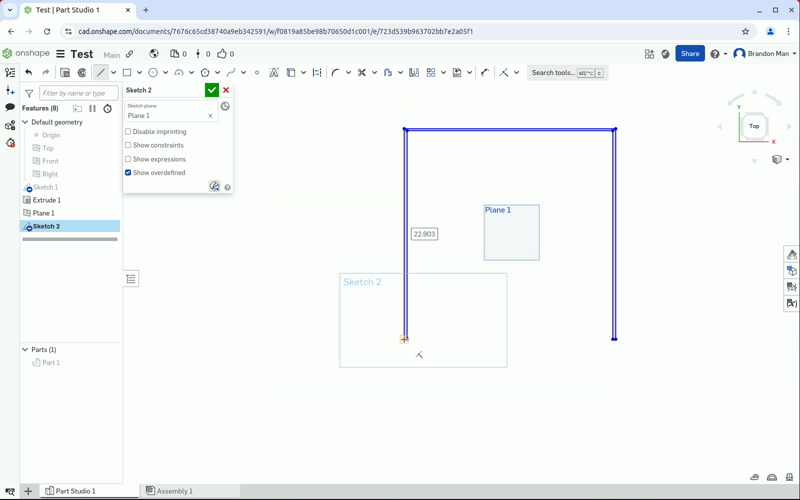
scroll(-6)
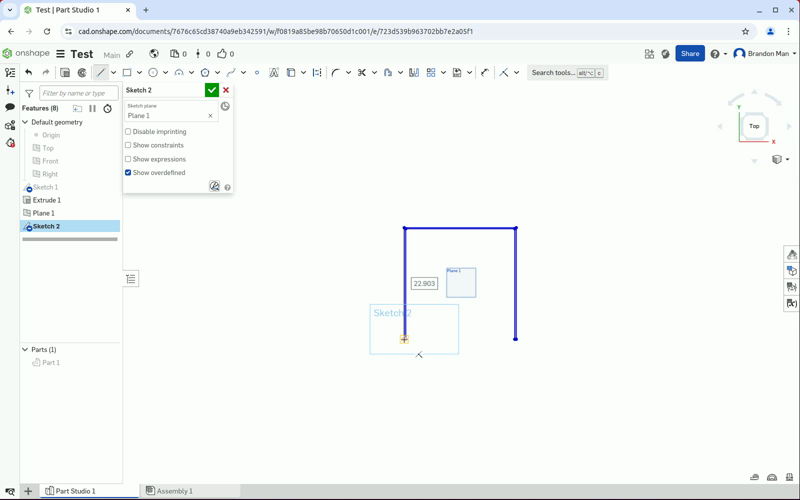
key(esc)
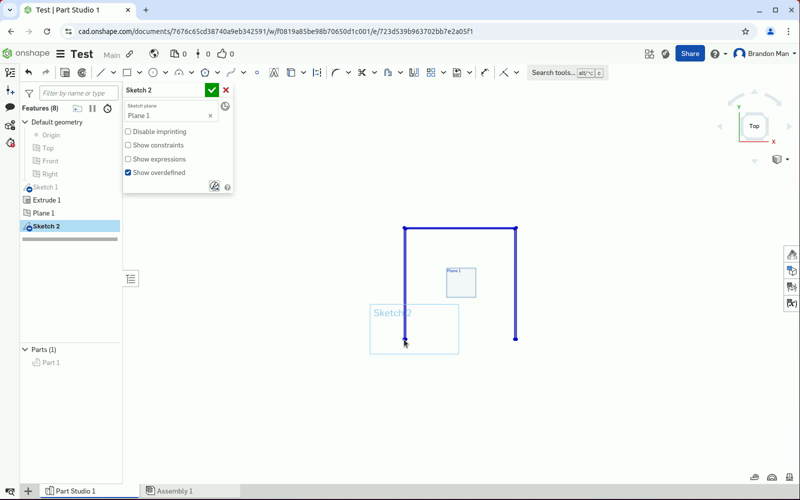
mouse_move(436, 227)
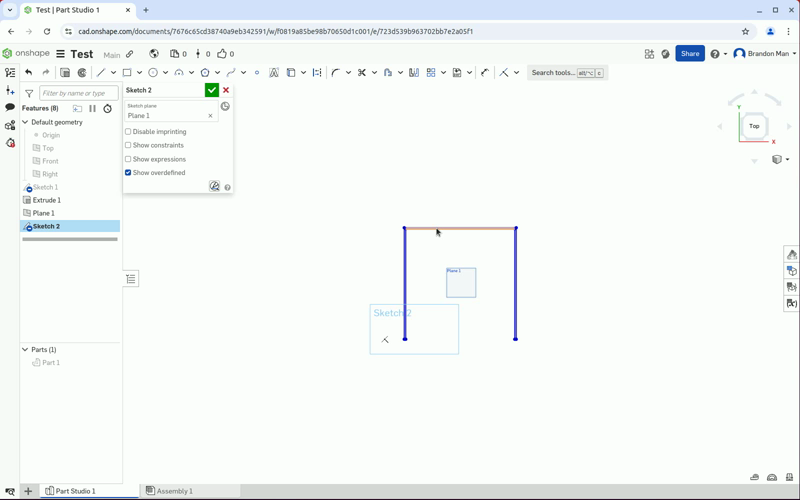
scroll(6)
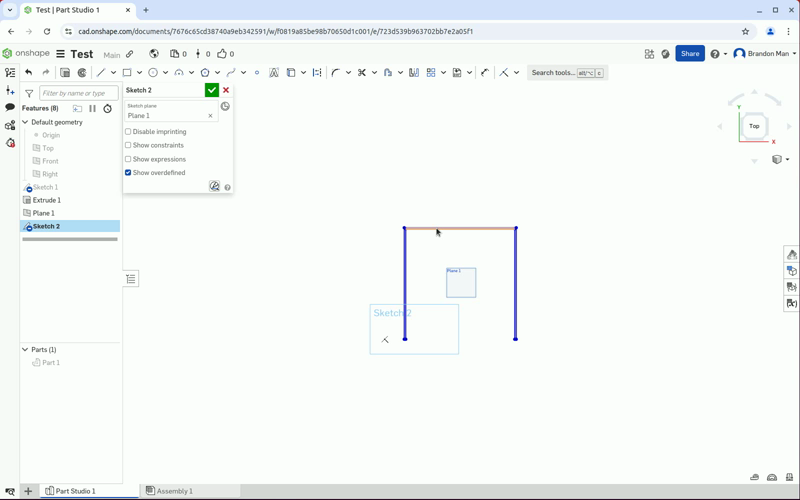
scroll(6)
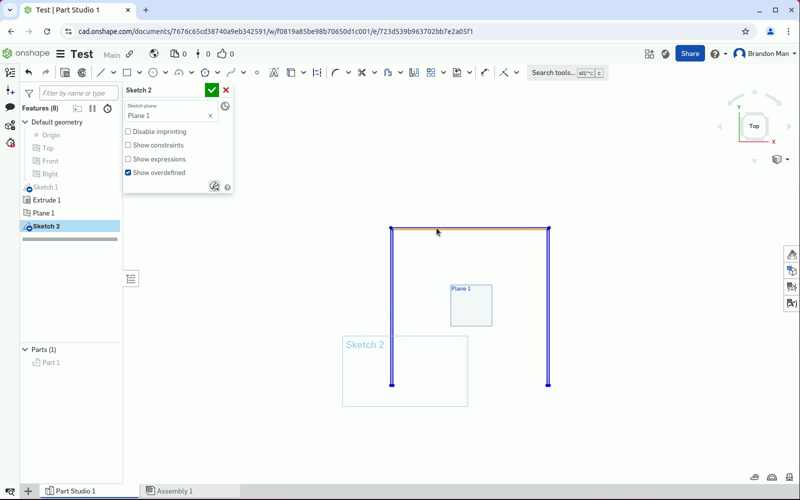
scroll(6)
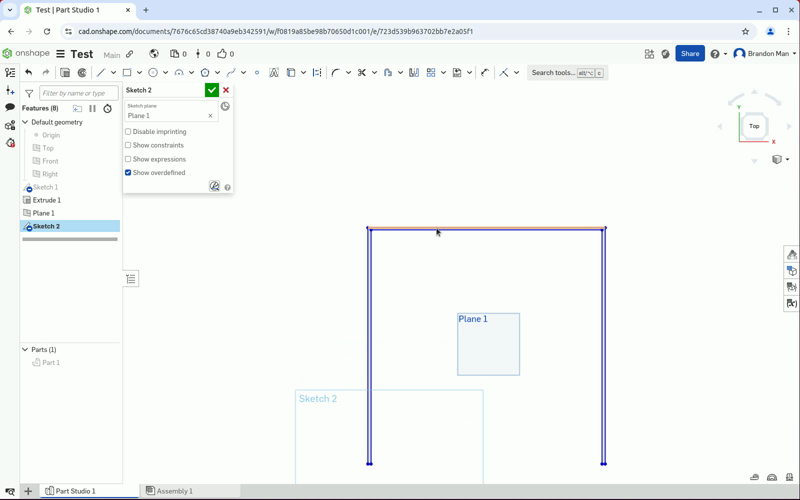
scroll(6)
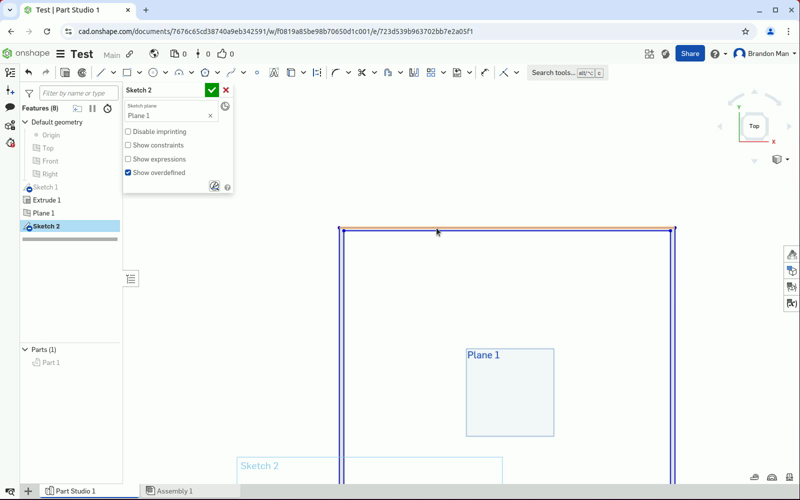
scroll(6)
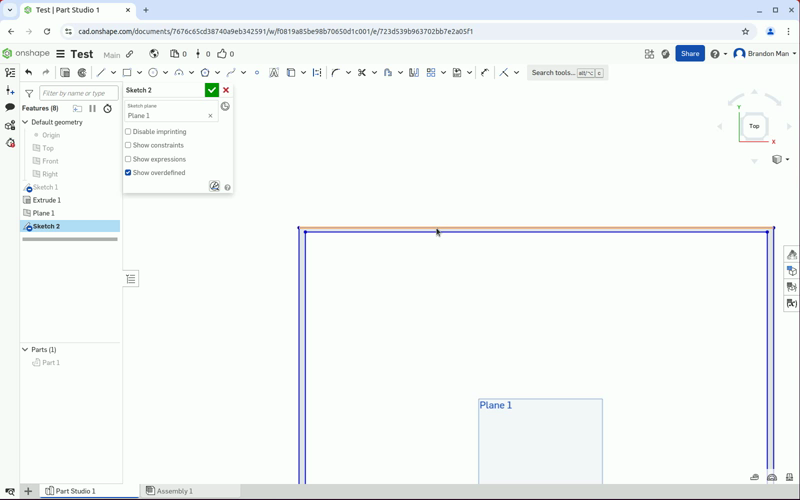
scroll(6)
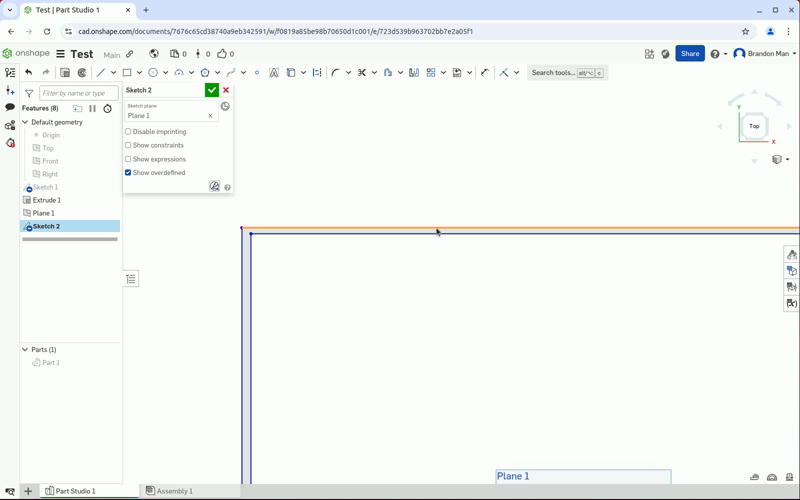
scroll(6)
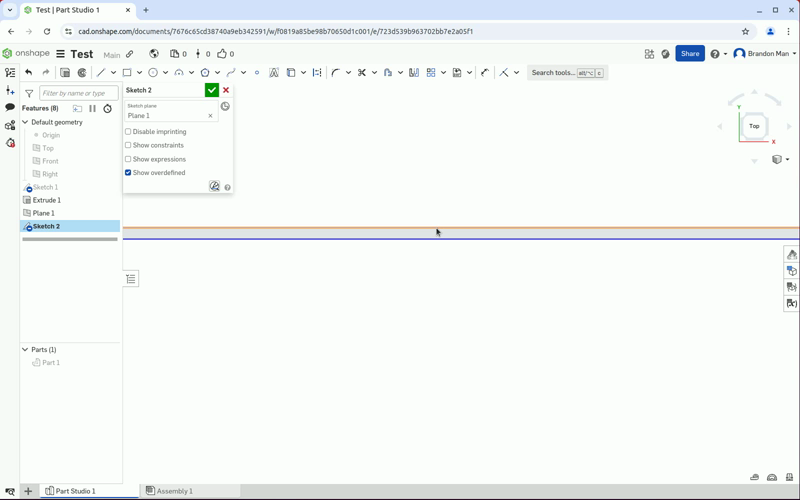
click(436, 227)
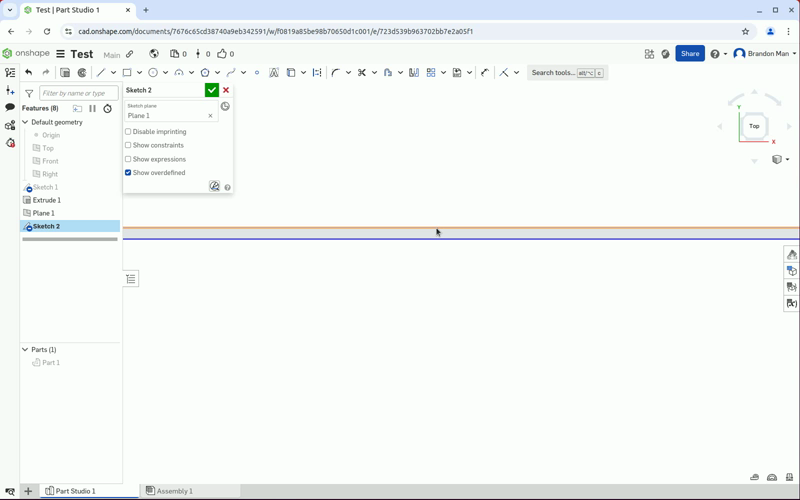
scroll(-6)
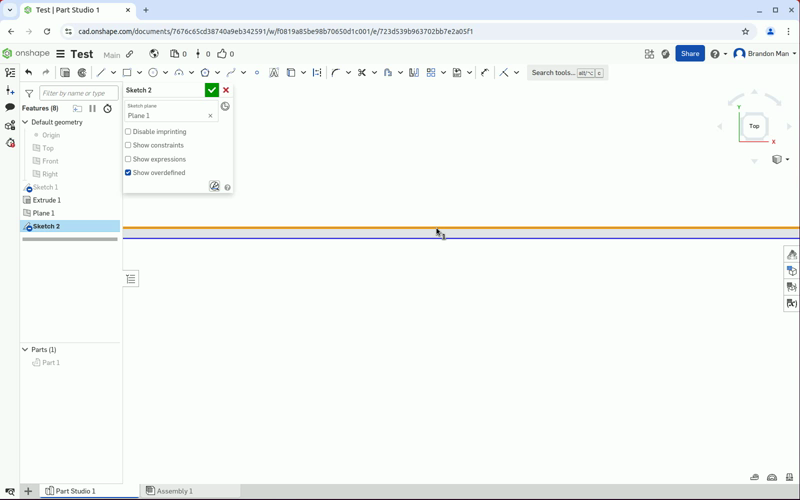
scroll(-6)
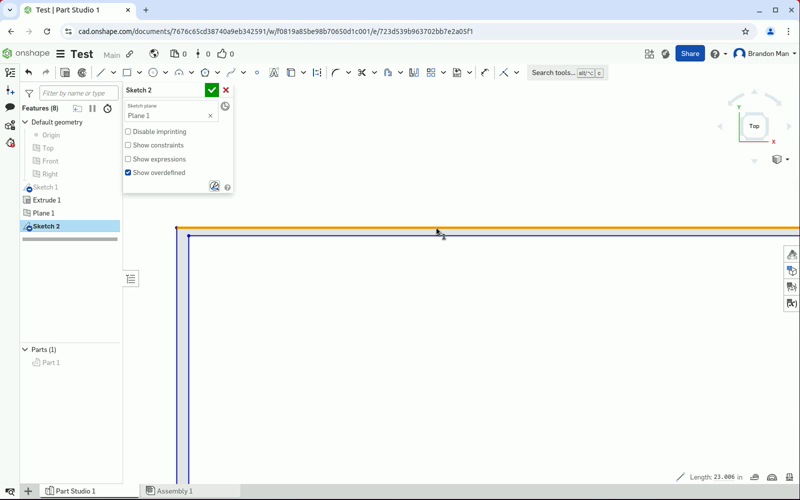
scroll(-6)
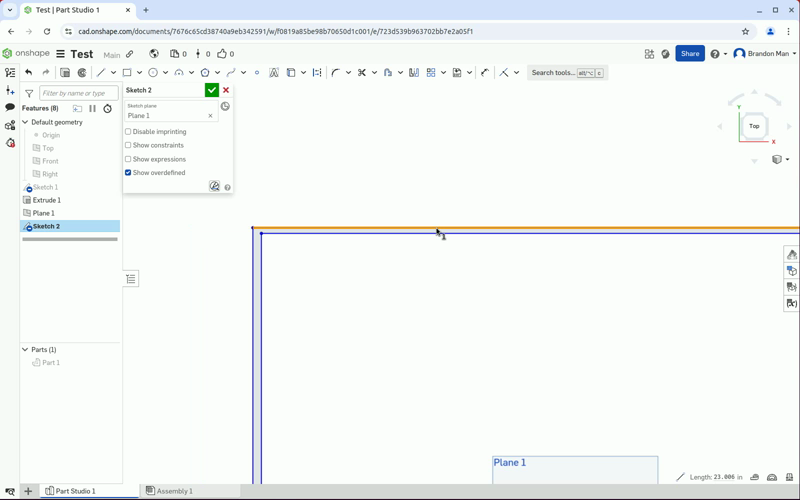
scroll(-6)
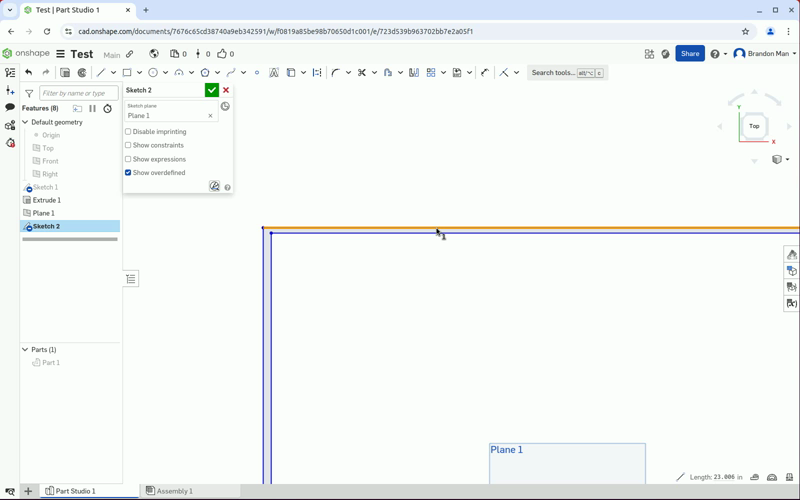
scroll(-6)
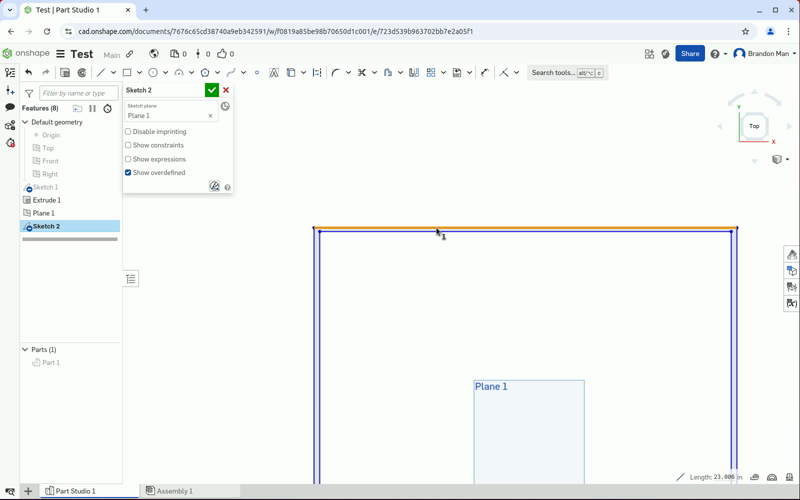
scroll(-6)
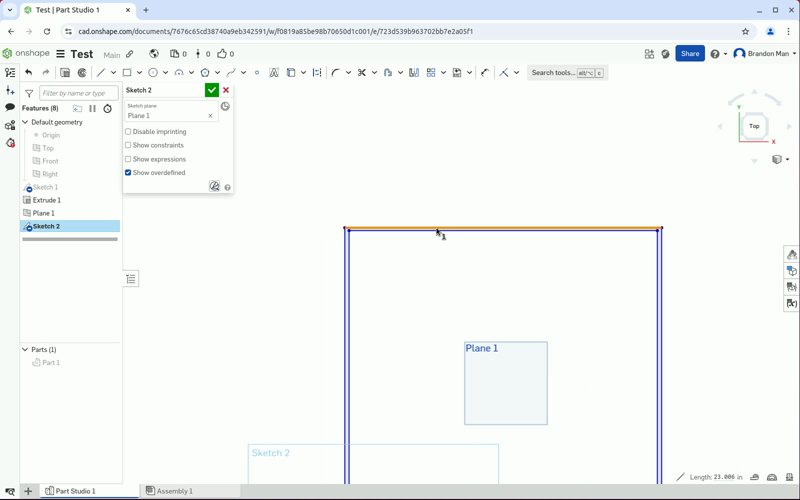
scroll(-6)
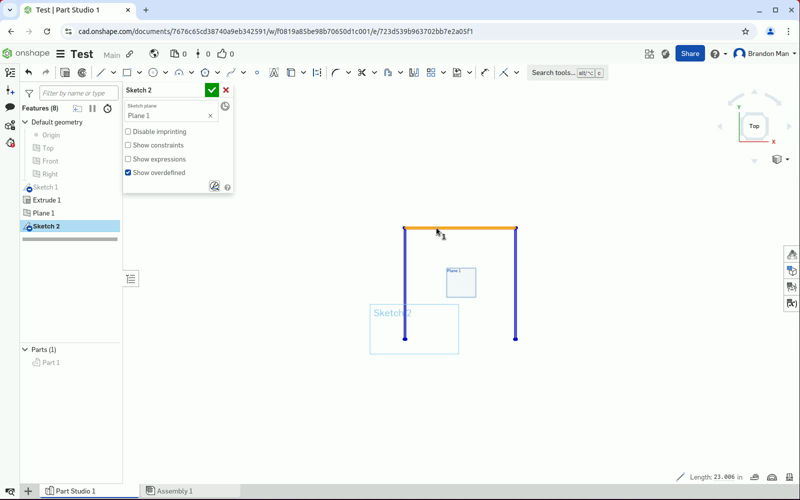
mouse_move(73, 352)
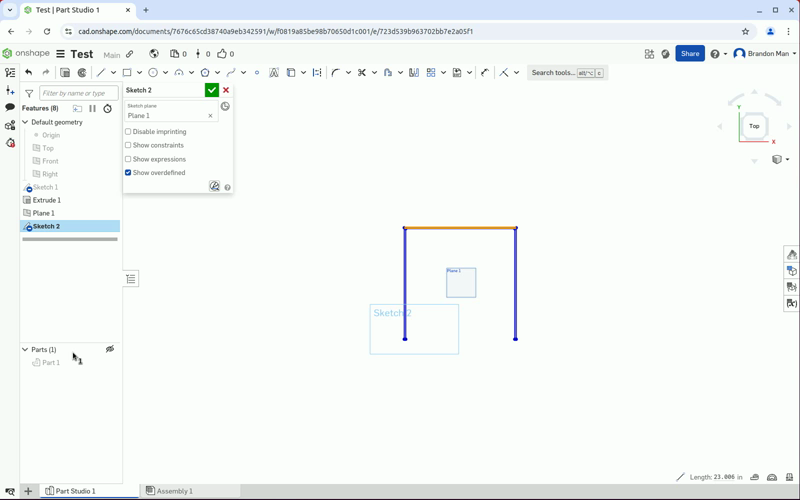
key(shift+y)
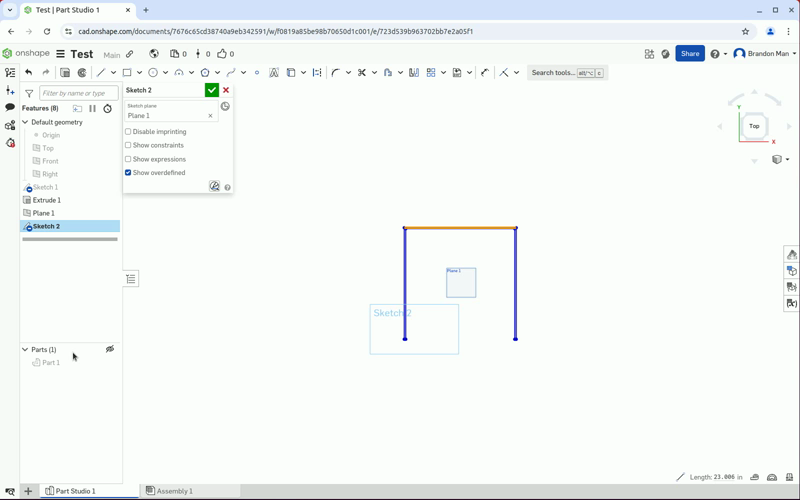
key(shift+e)
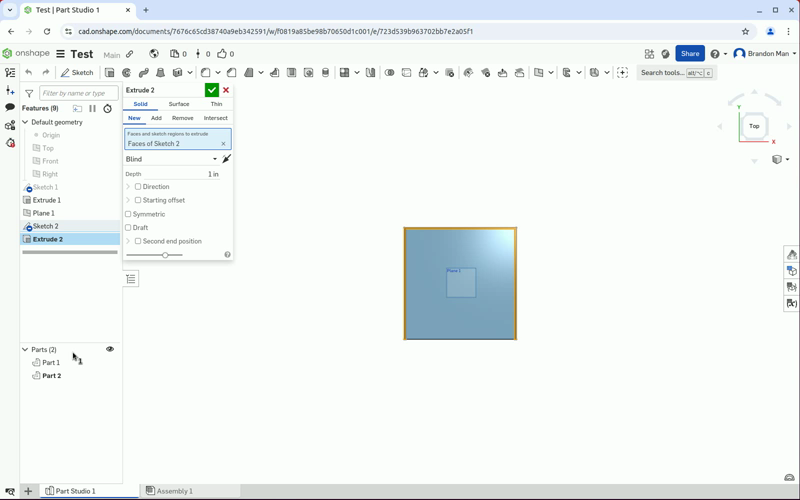
mouse_move(143, 106)
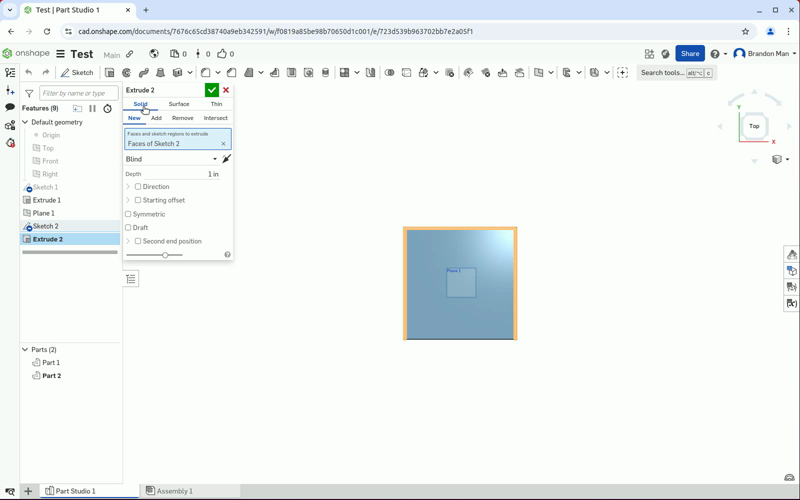
click(143, 106)
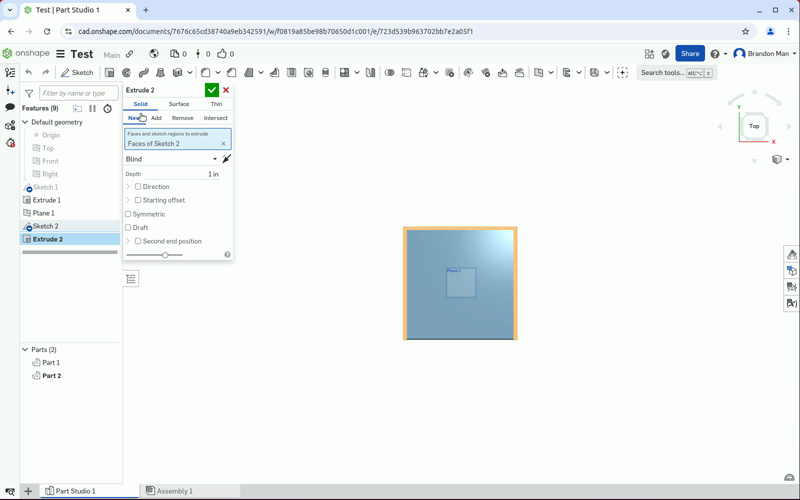
mouse_move(137, 120)
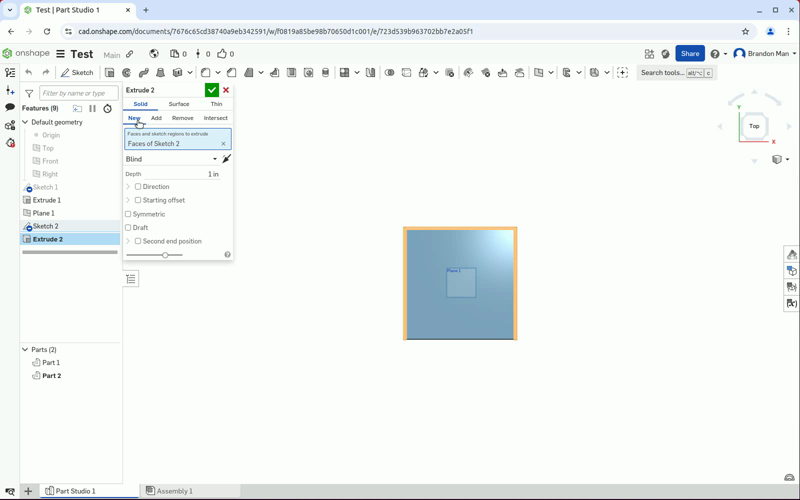
click(137, 120)
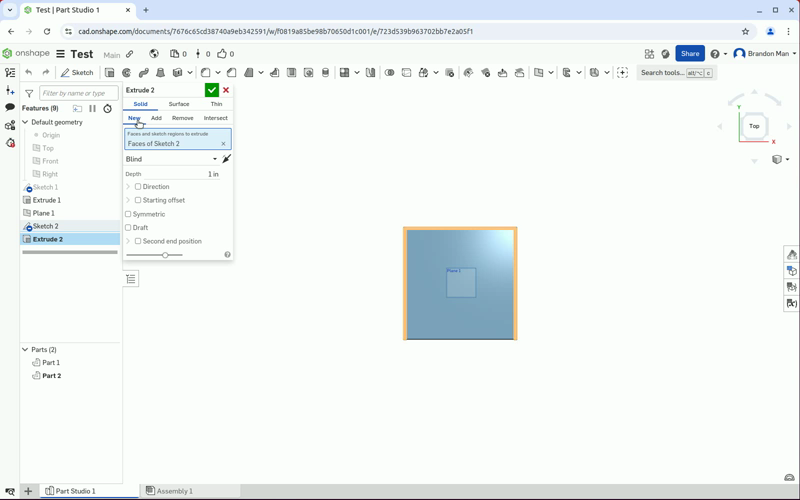
key(tab, 4)
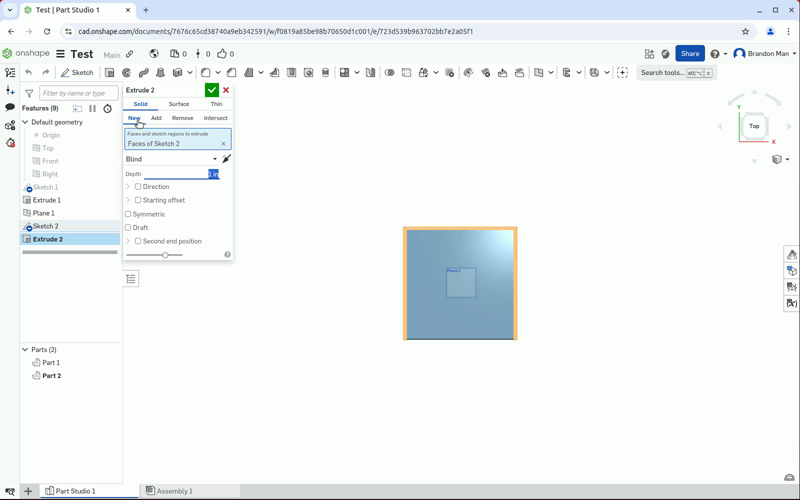
text(22.868)
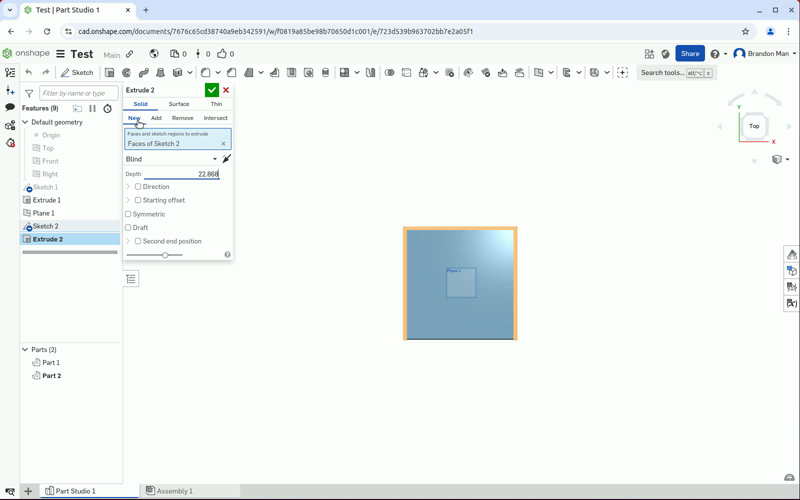
key(enter)
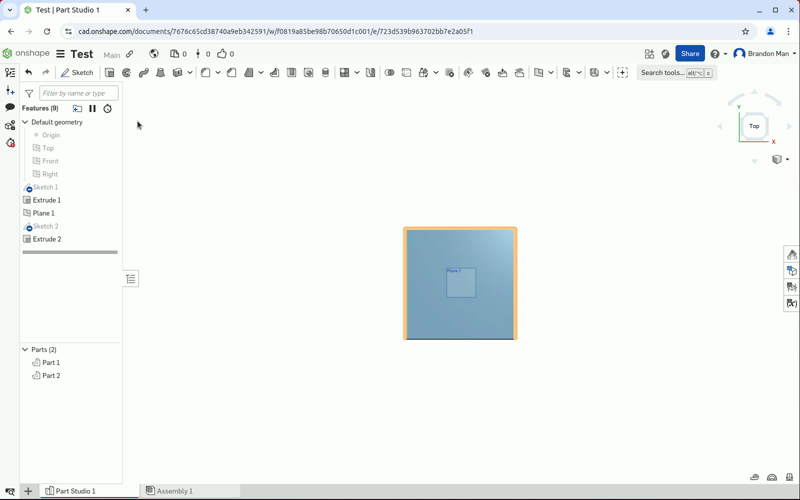
key(shift+h)
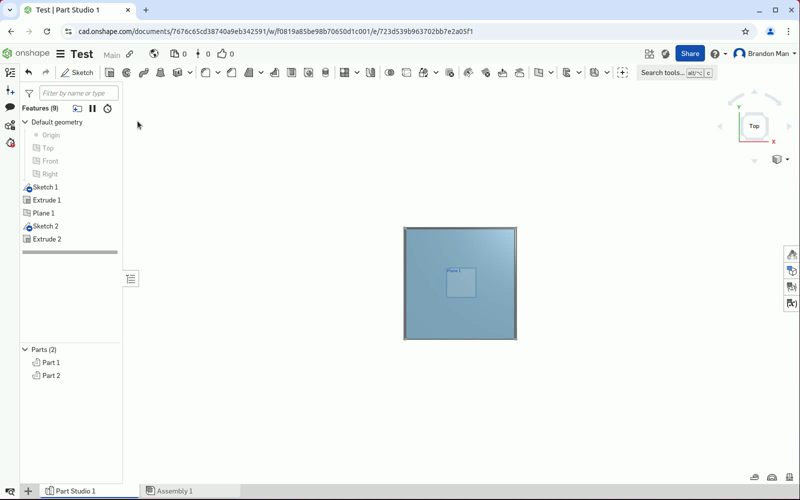
key(shift+h)
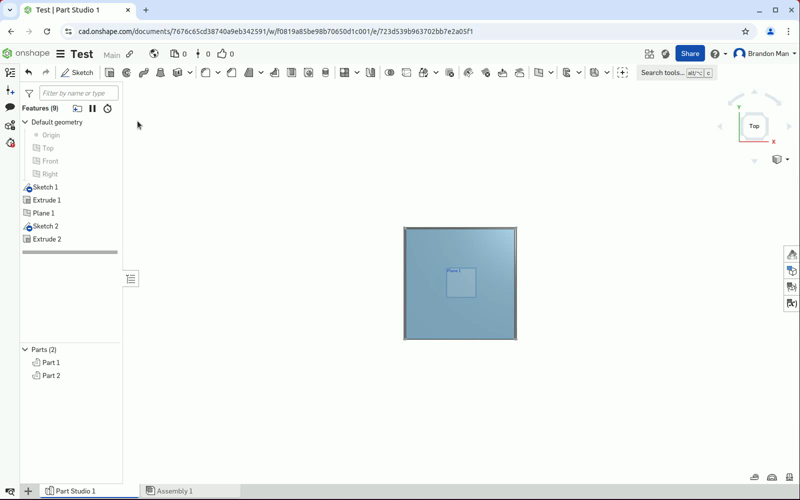
key(shift+7)
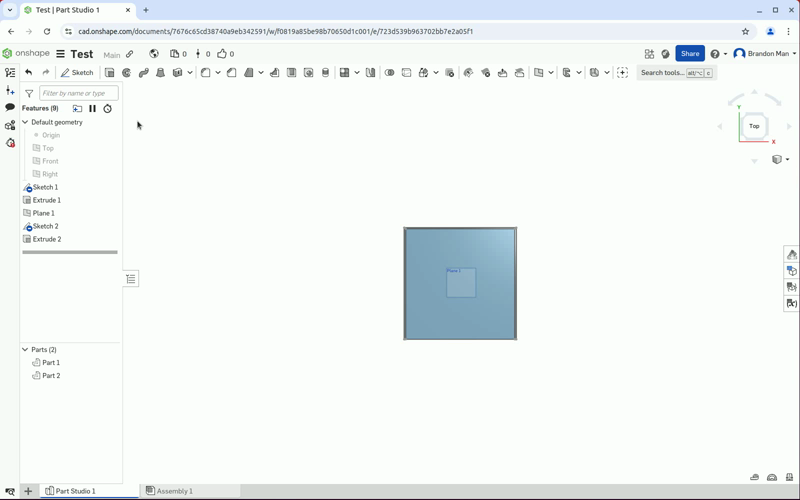
key(up, 3)
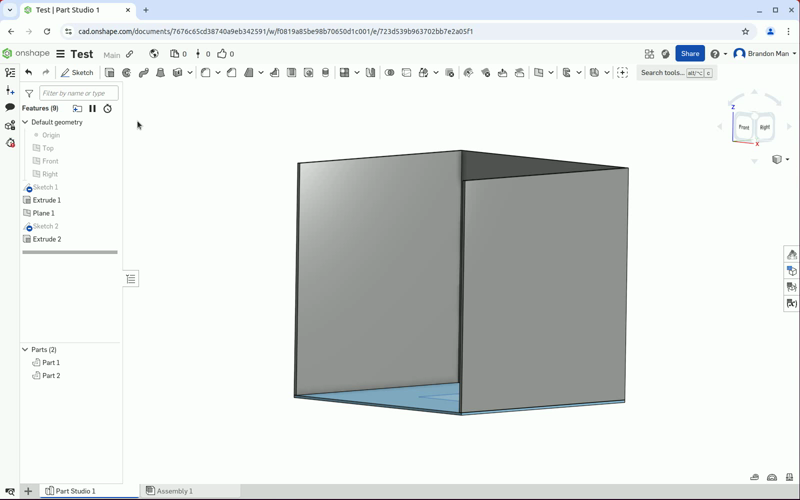
key(left, 3)
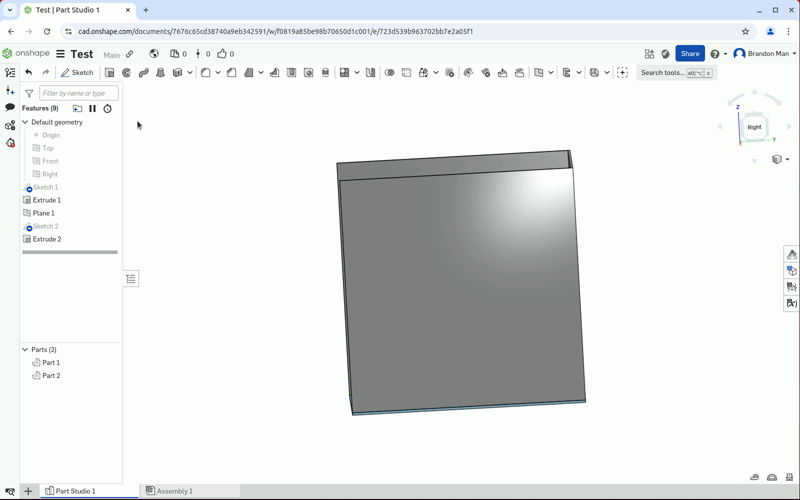
key(right, 3)
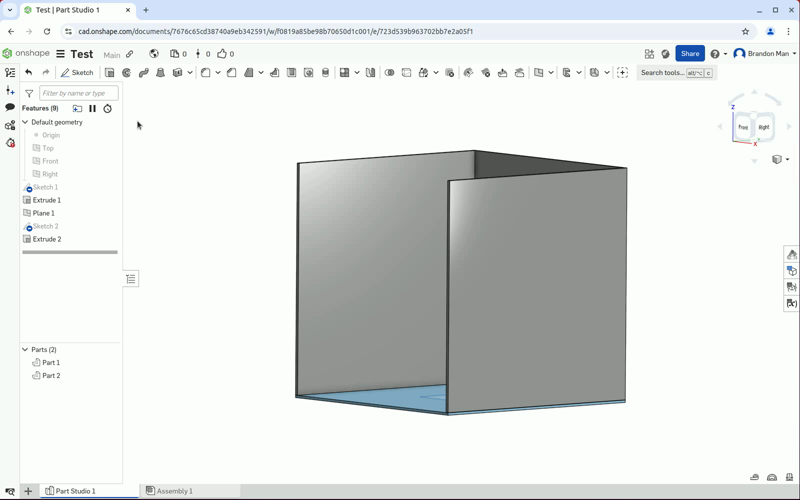
key(down, 3)
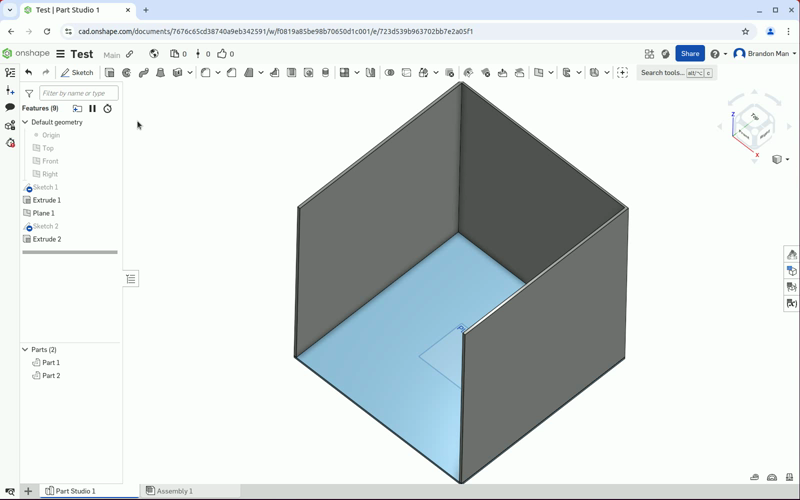
mouse_move(73, 189)
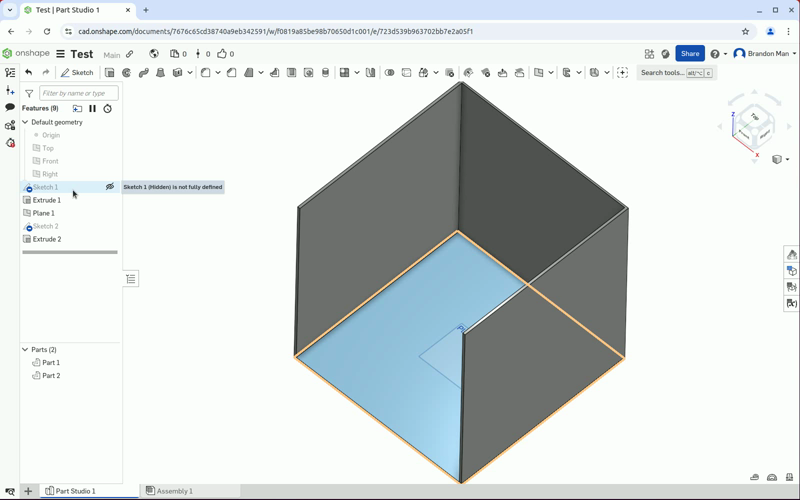
click(73, 189)